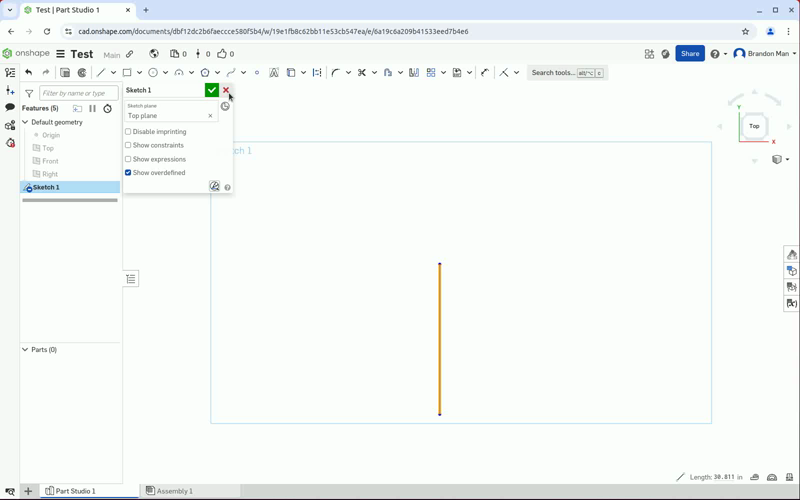
key(shift+h)
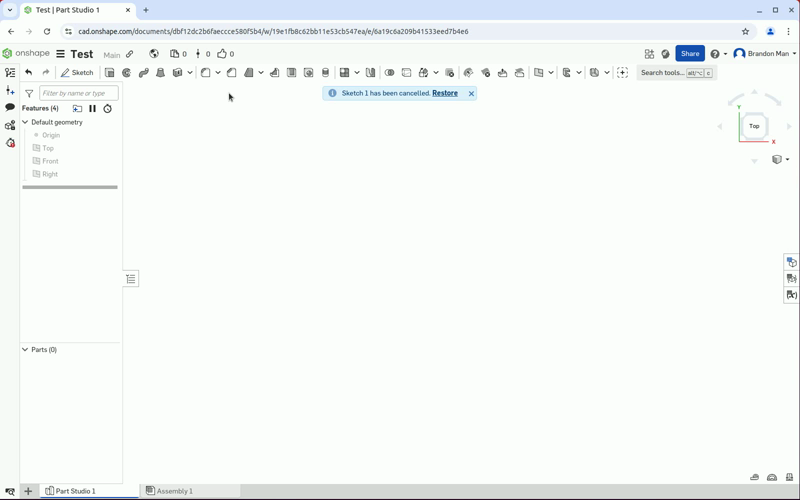
mouse_move(73, 352)
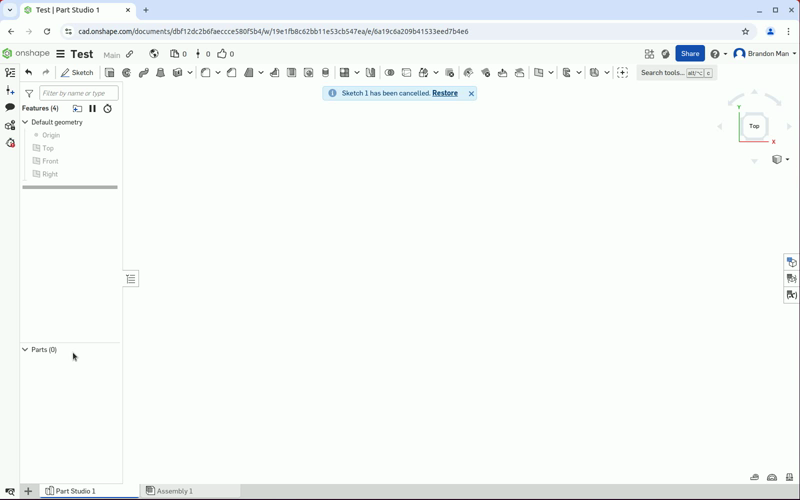
key(y)
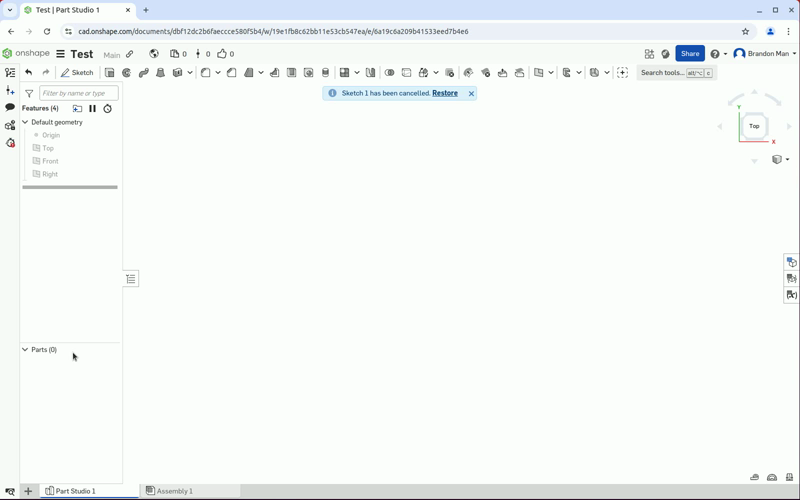
key(shift+p)
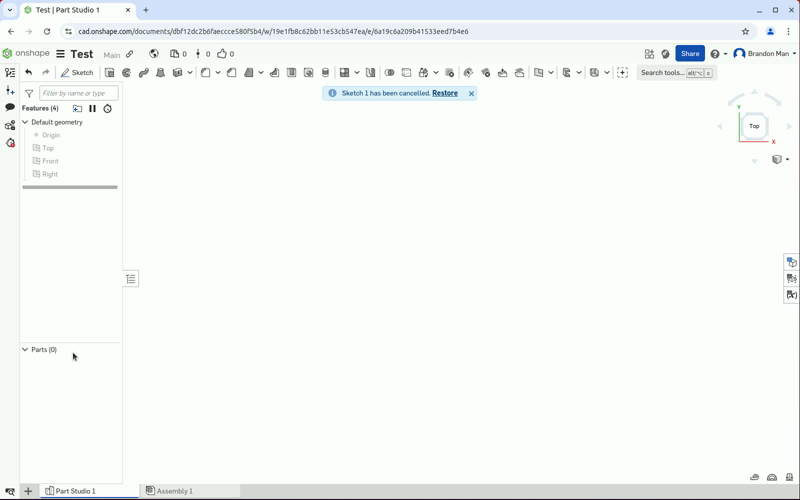
key(space)
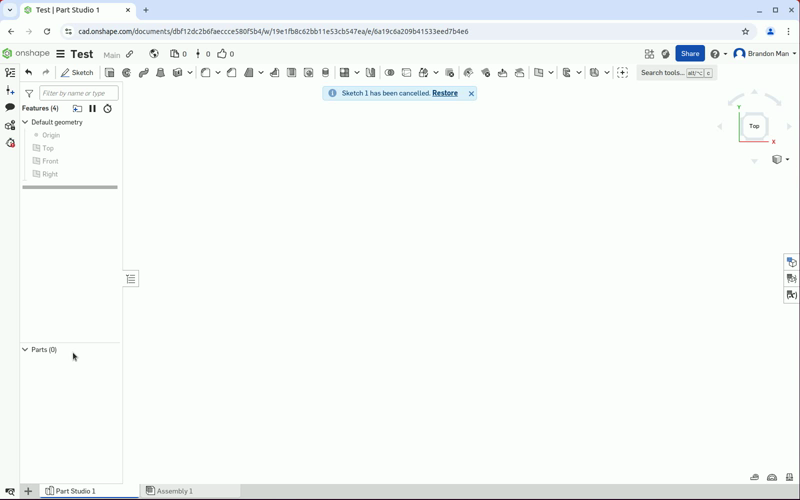
key_down(shift)
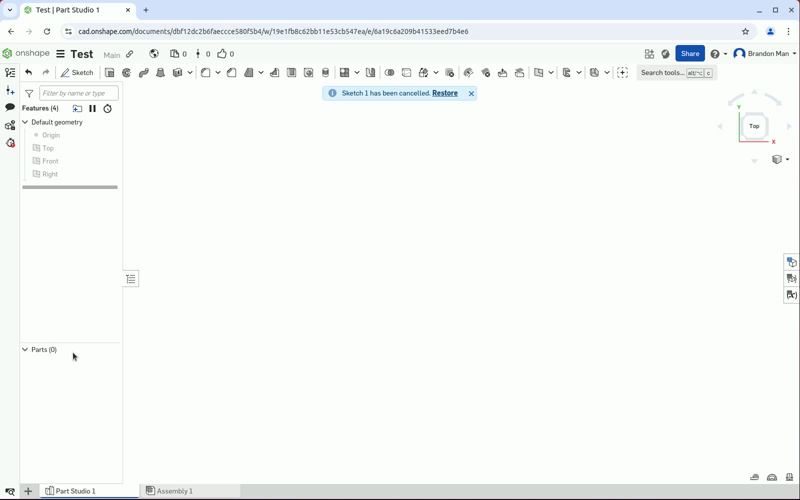
key(up)
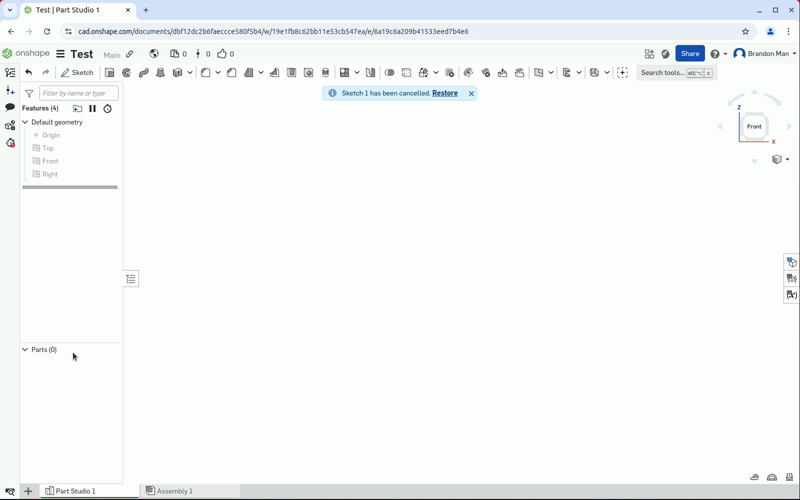
key_up(shift)
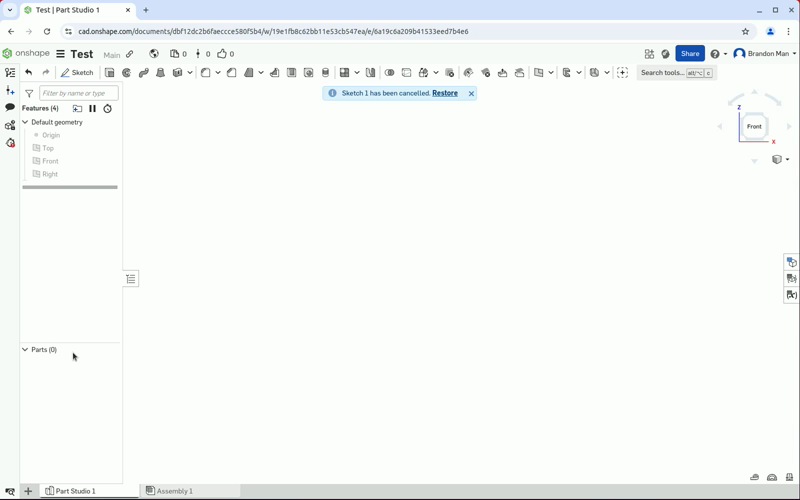
mouse_move(73, 352)
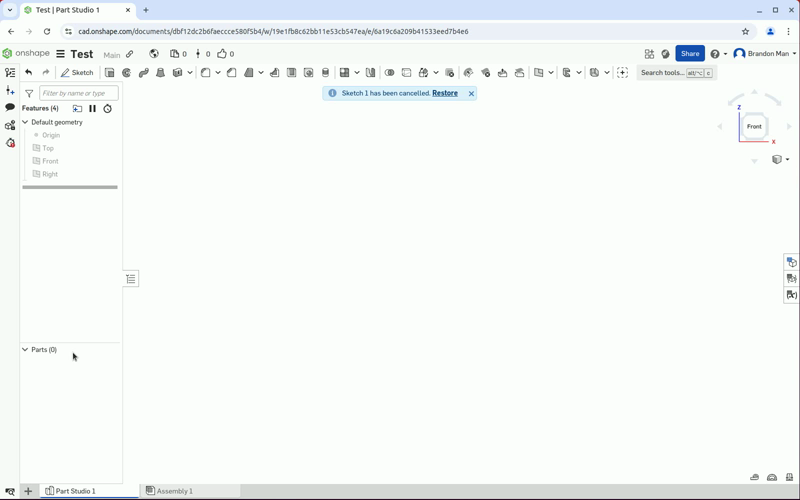
key(shift+y)
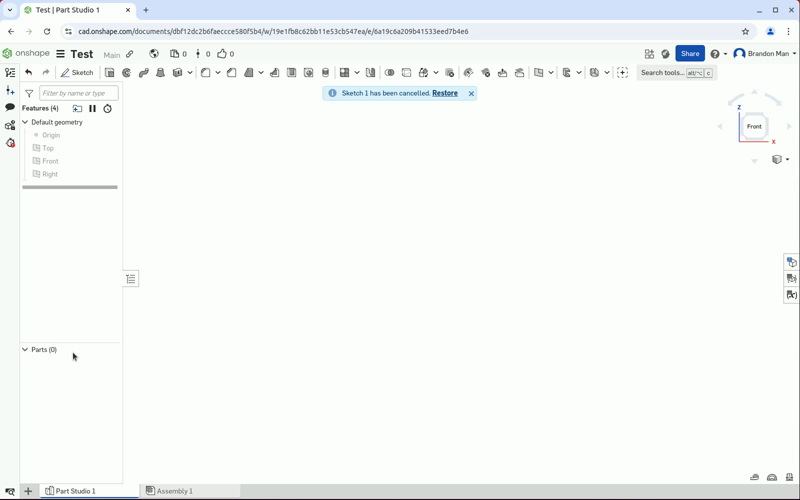
key(shift+s)
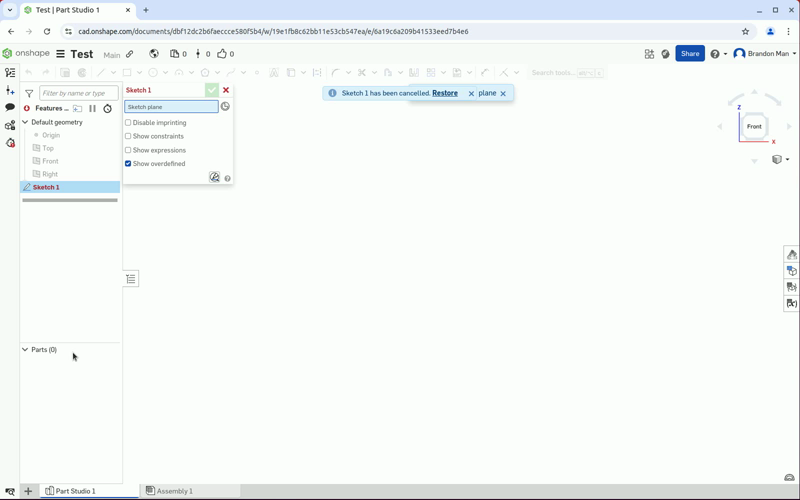
mouse_move(73, 163)
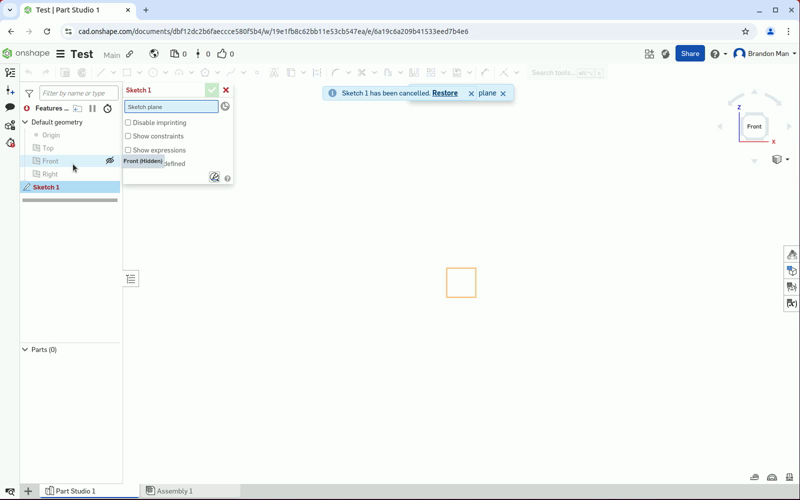
click(73, 163)
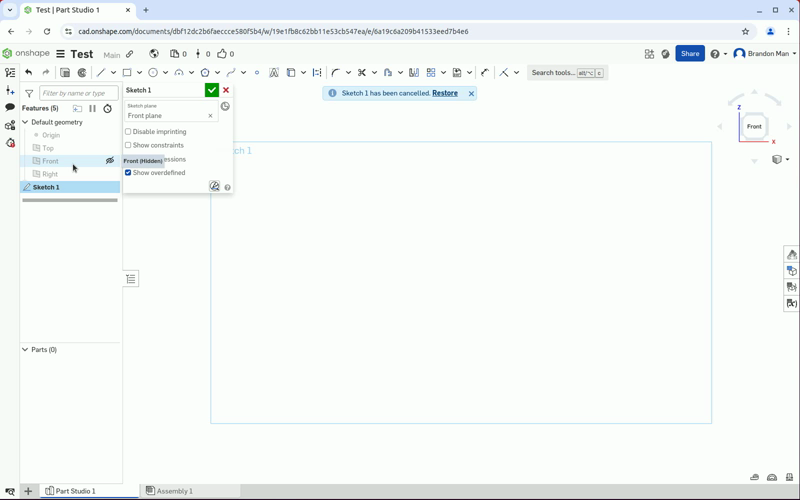
mouse_move(73, 352)
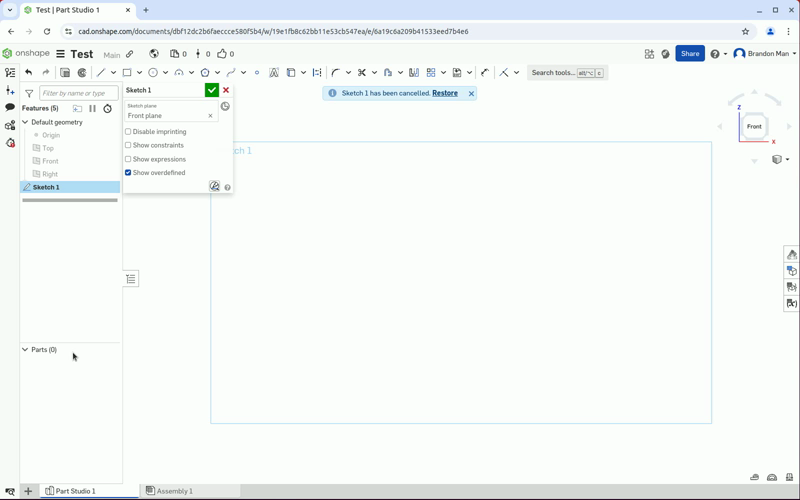
key(y)
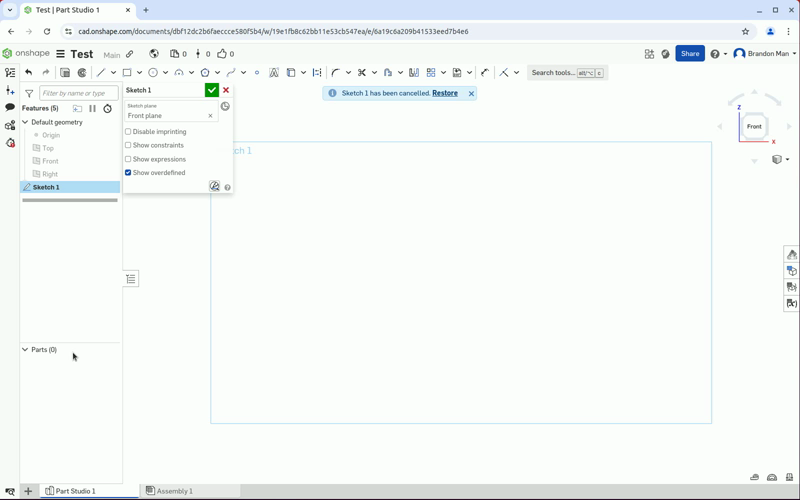
key(l)
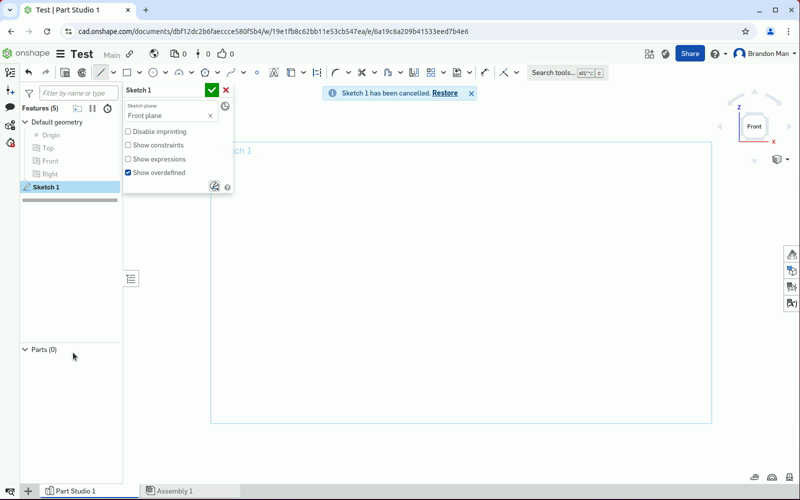
key_down(shift)
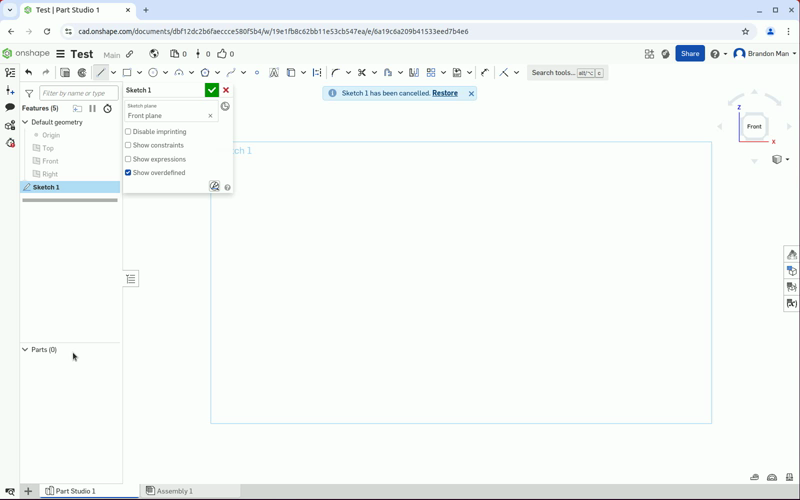
mouse_move(348, 327)
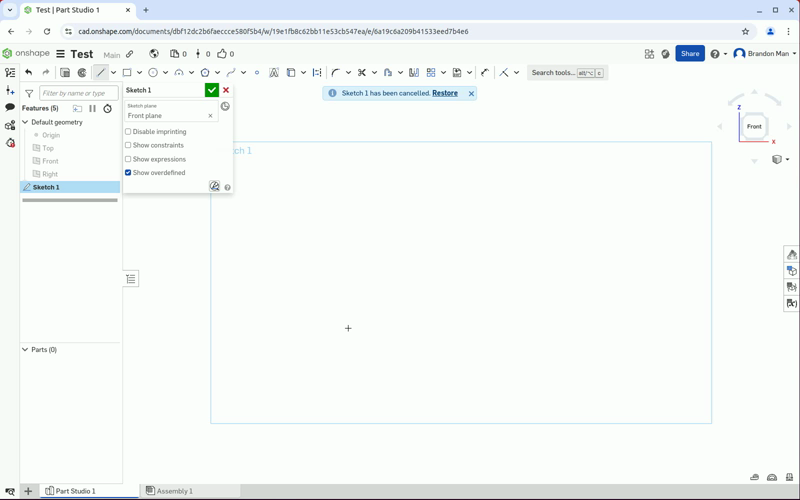
click(348, 327)
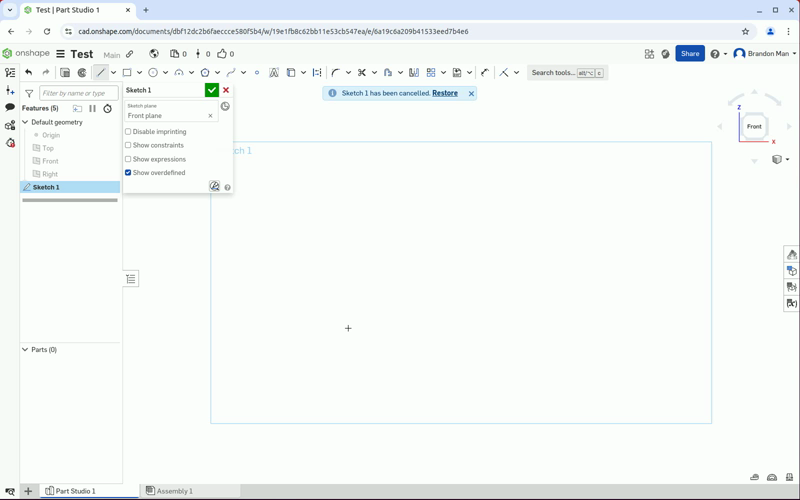
key_up(shift)
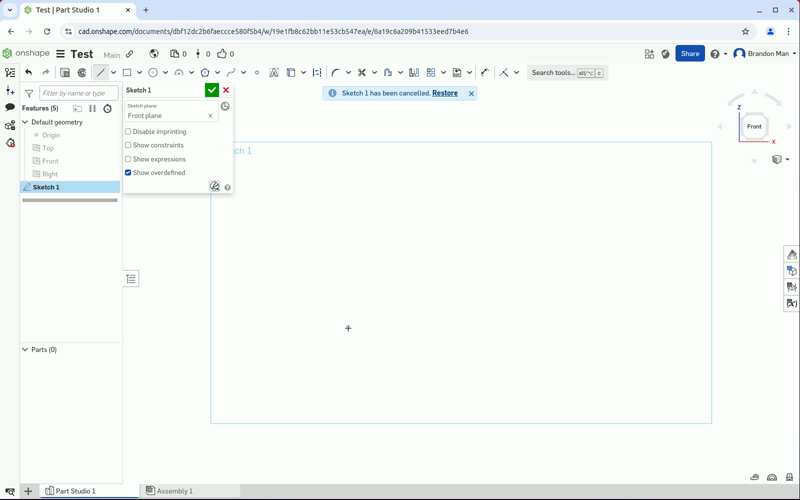
key_down(shift)
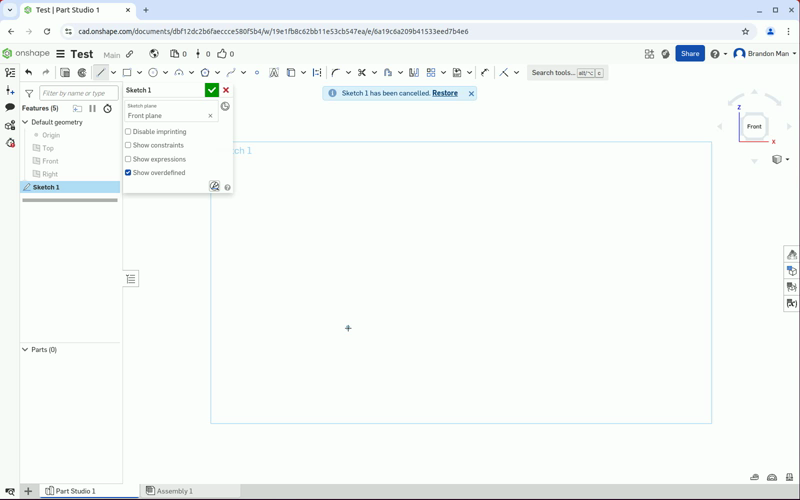
mouse_move(572, 327)
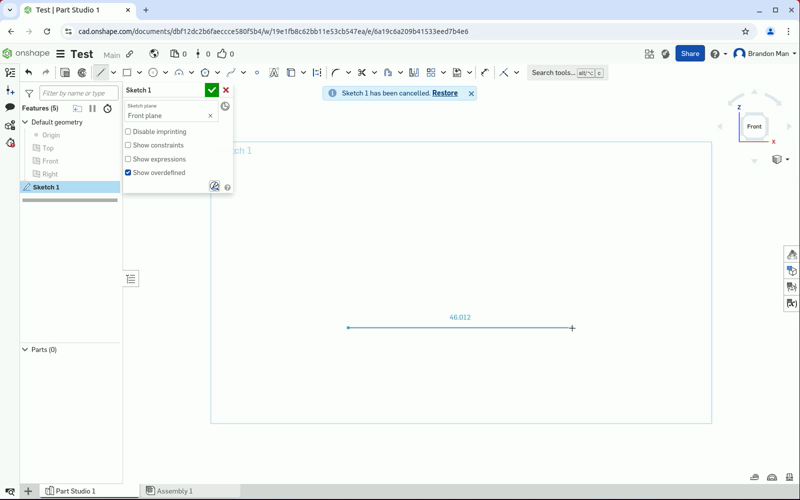
click(572, 327)
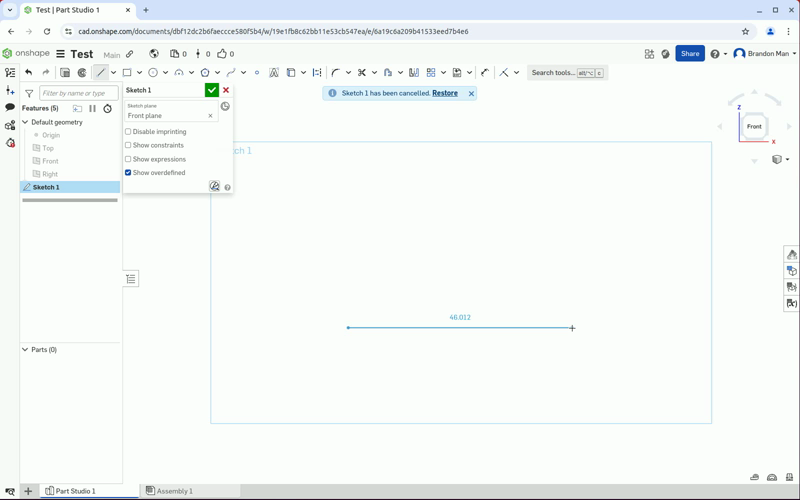
key_up(shift)
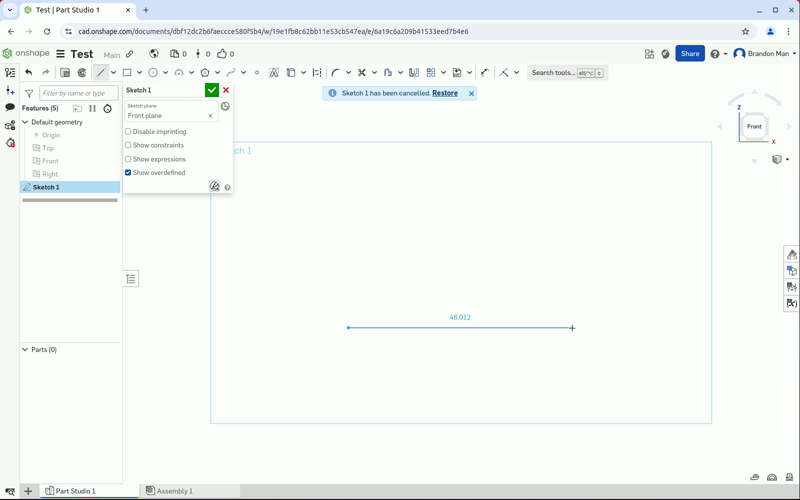
key_down(shift)
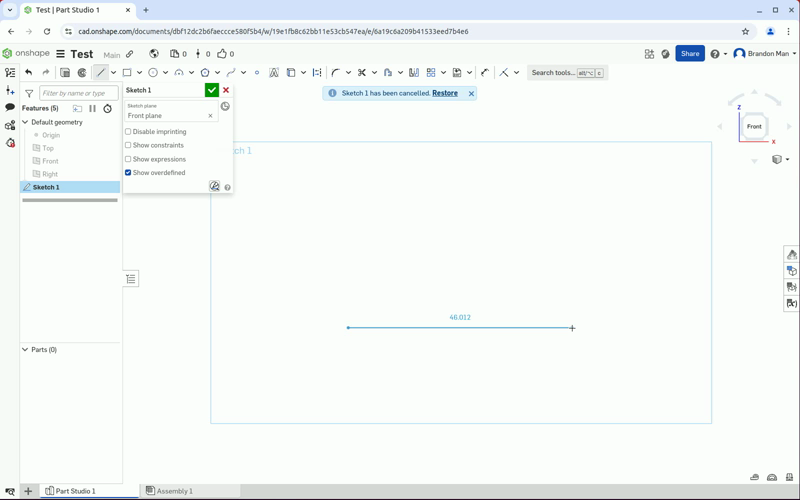
mouse_move(572, 237)
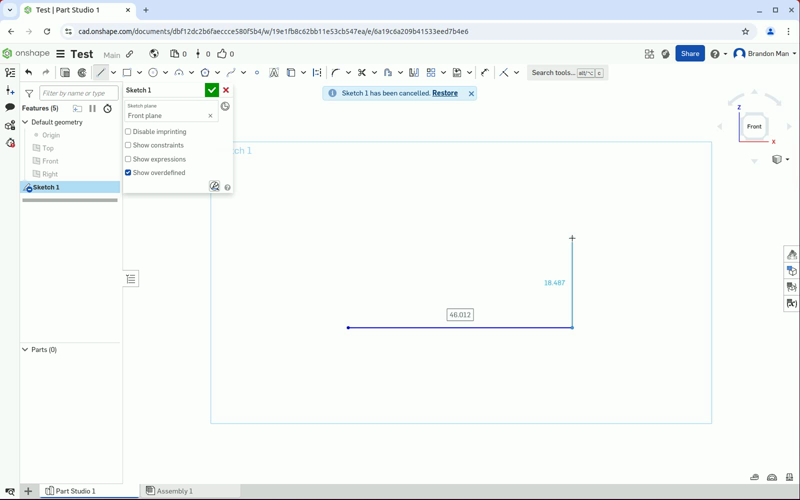
click(572, 237)
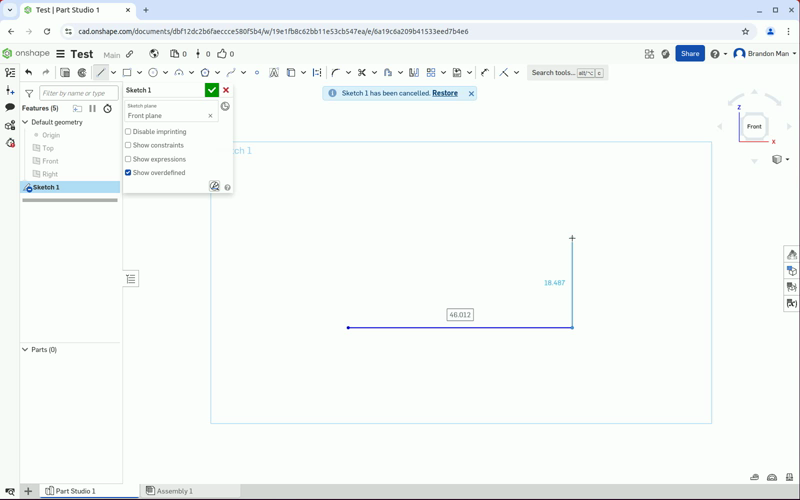
key_up(shift)
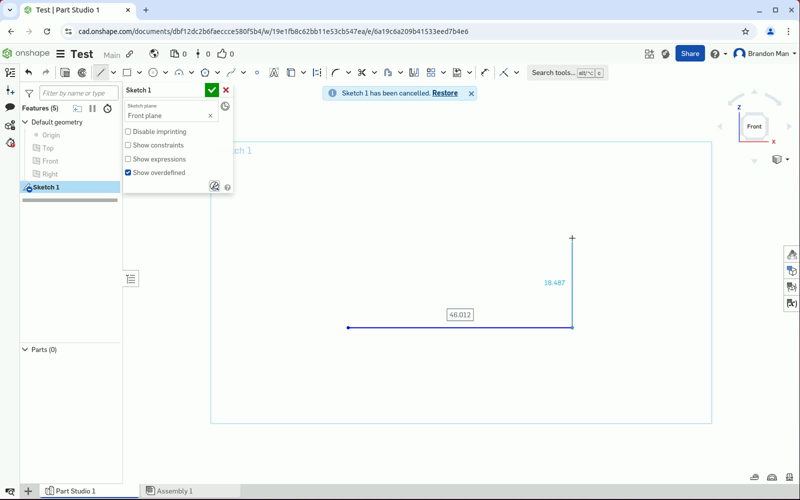
key_down(shift)
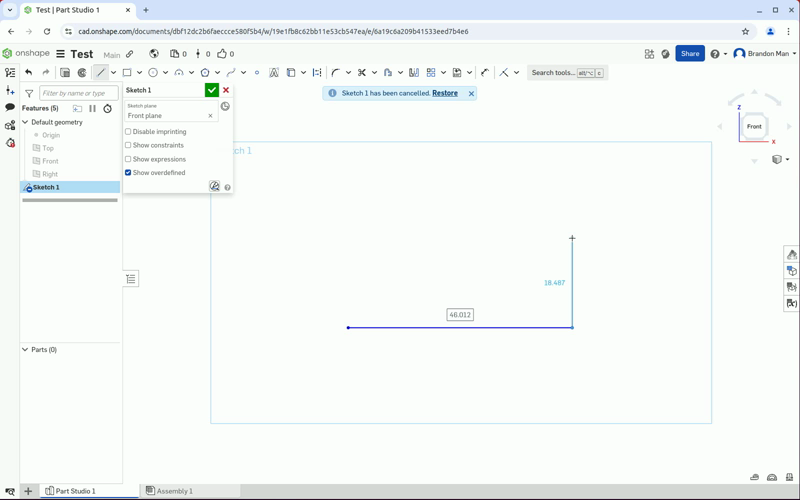
mouse_move(348, 237)
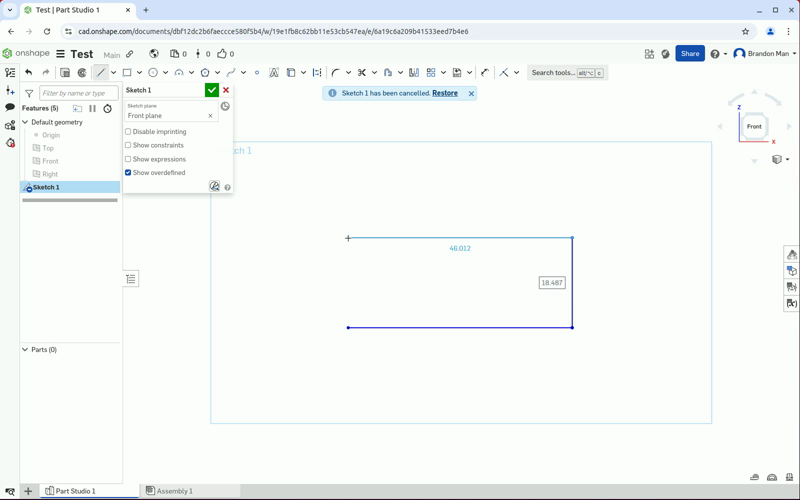
click(348, 237)
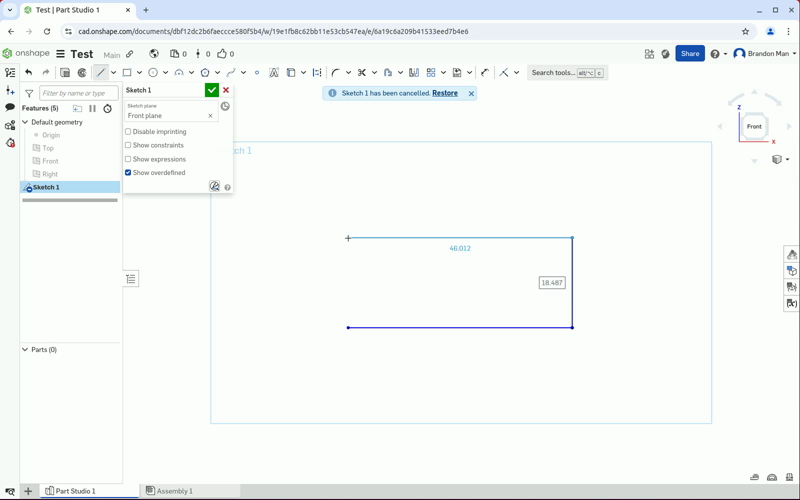
key_up(shift)
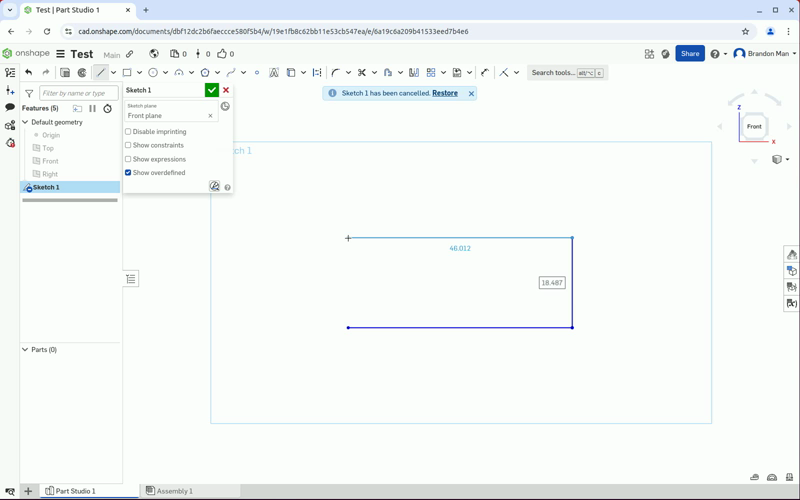
key_down(shift)
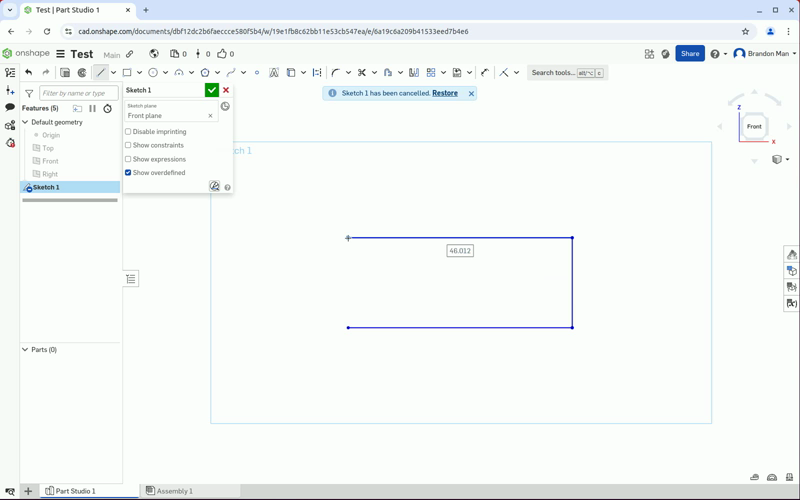
mouse_move(348, 327)
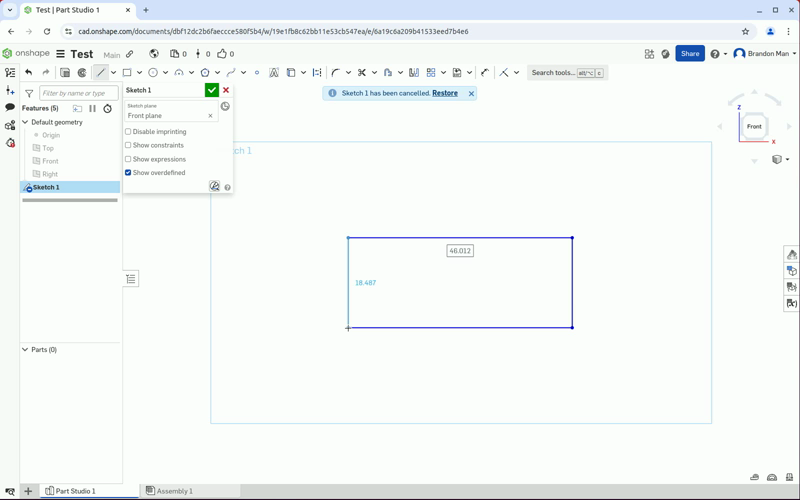
key_up(shift)
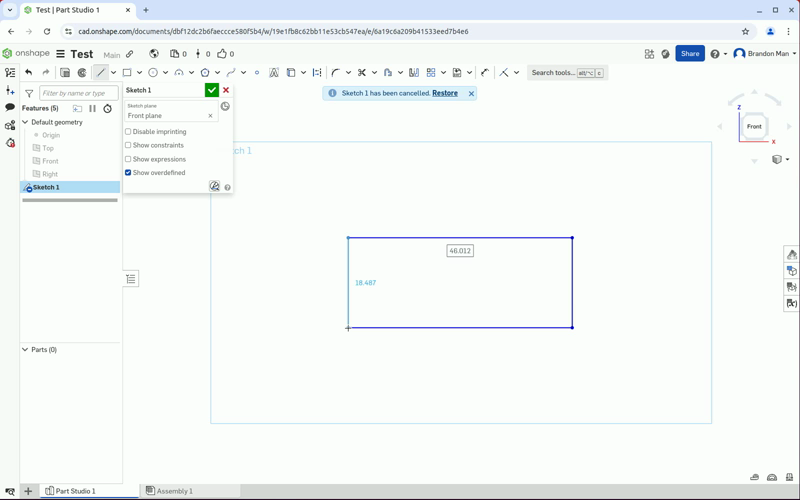
click(348, 327)
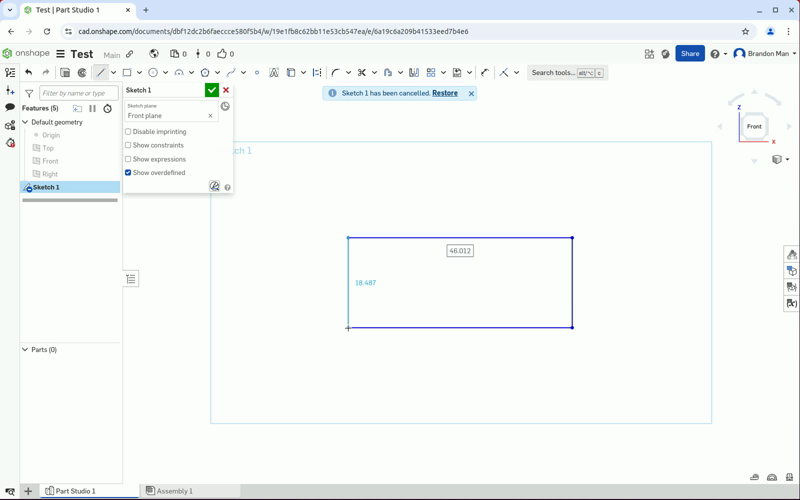
key(esc)
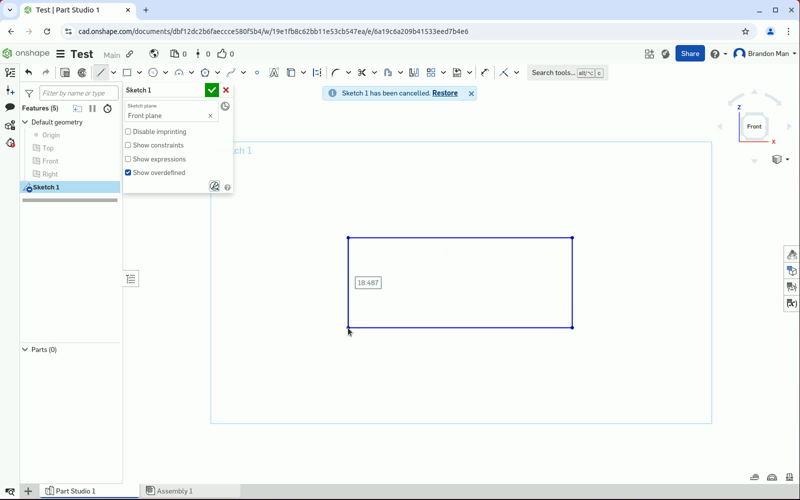
mouse_move(477, 259)
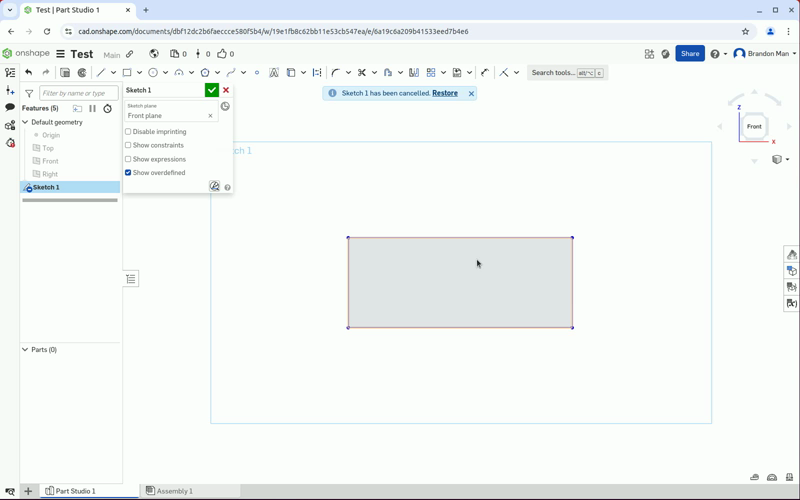
click(477, 259)
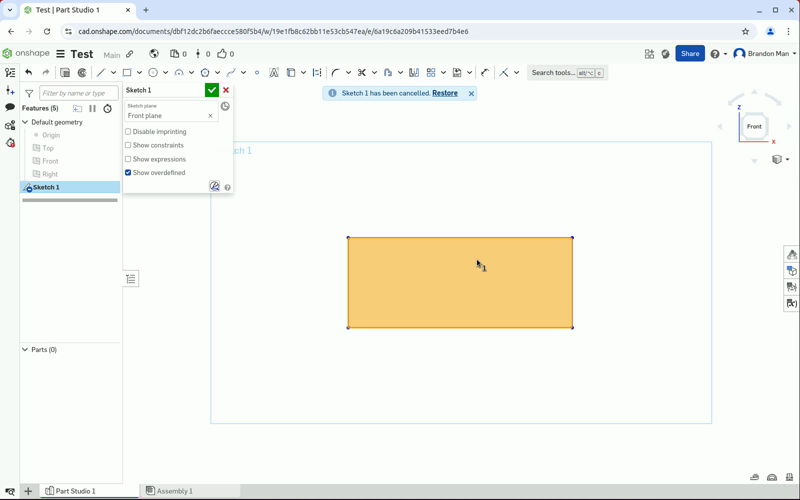
mouse_move(73, 352)
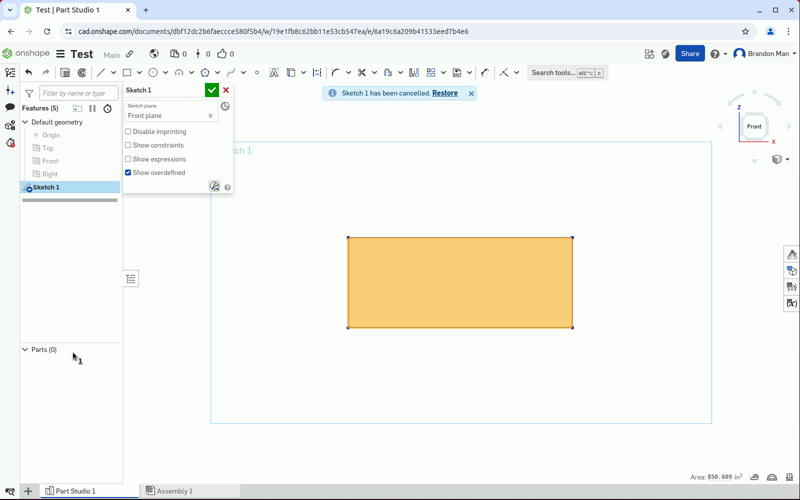
key(shift+y)
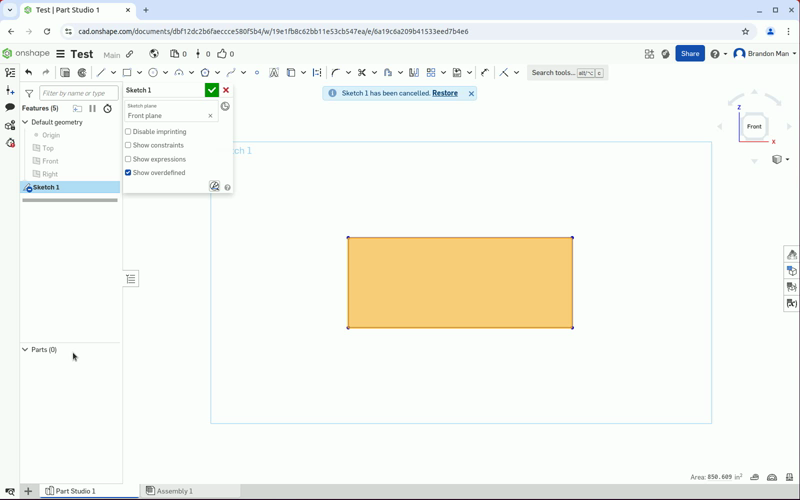
key(shift+e)
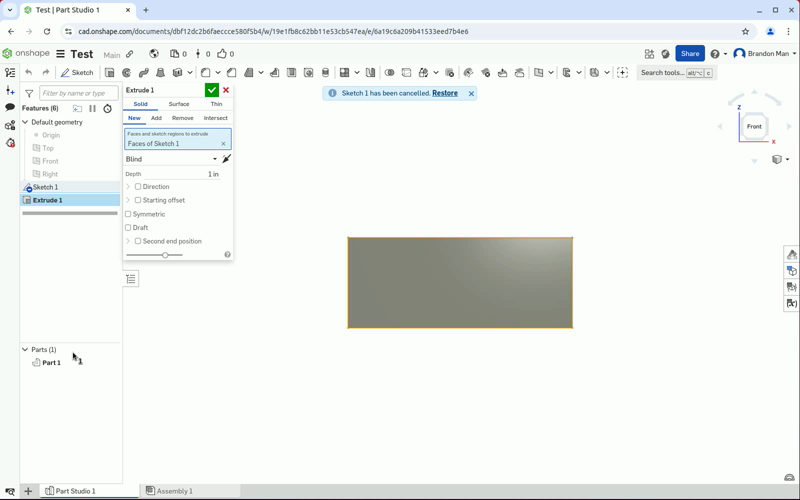
mouse_move(143, 106)
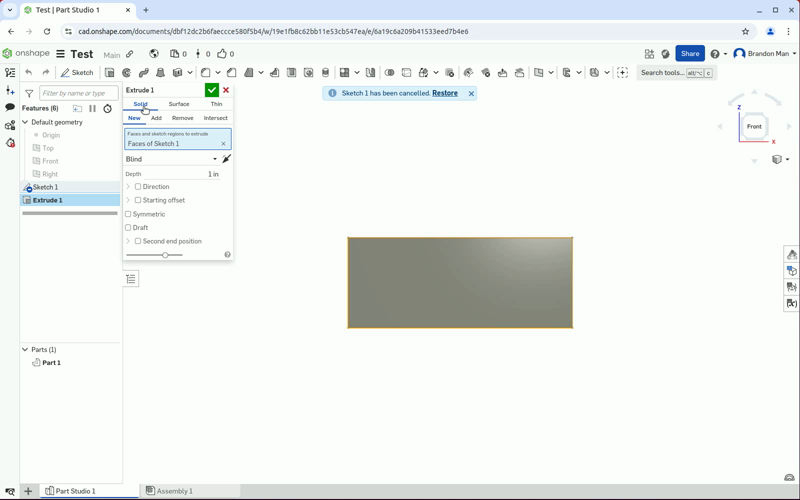
click(143, 106)
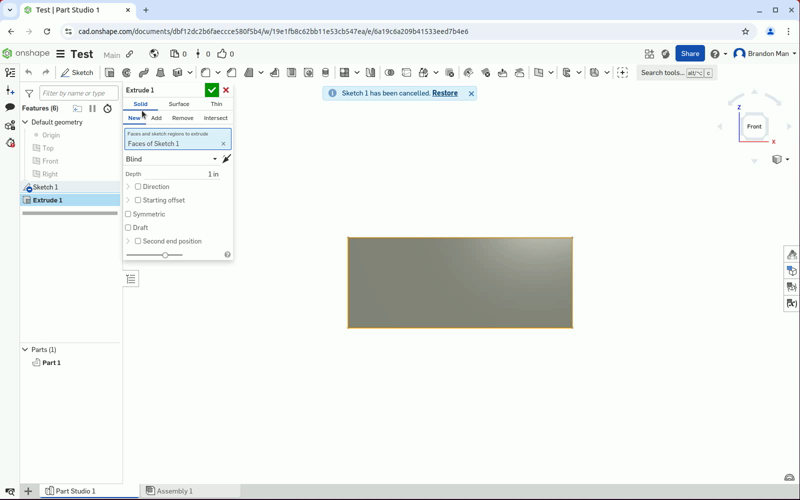
mouse_move(137, 120)
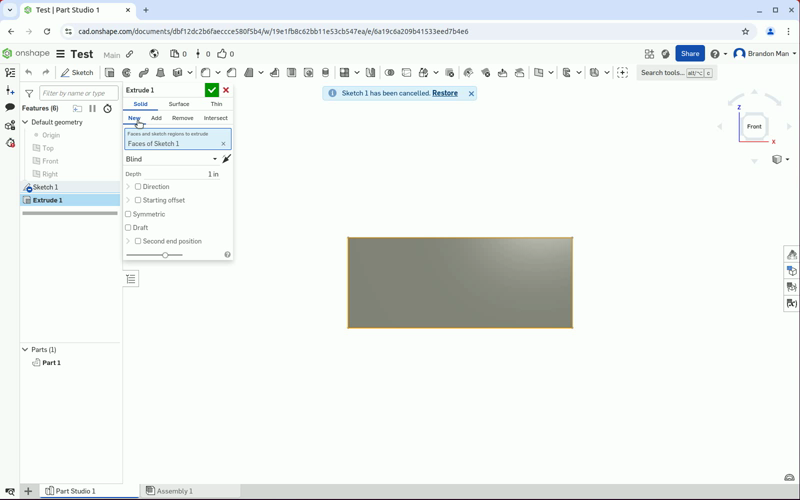
click(137, 120)
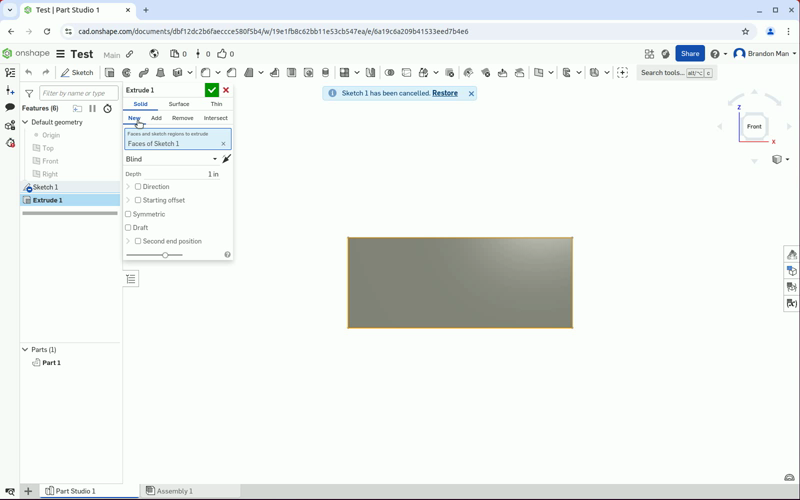
key(tab, 4)
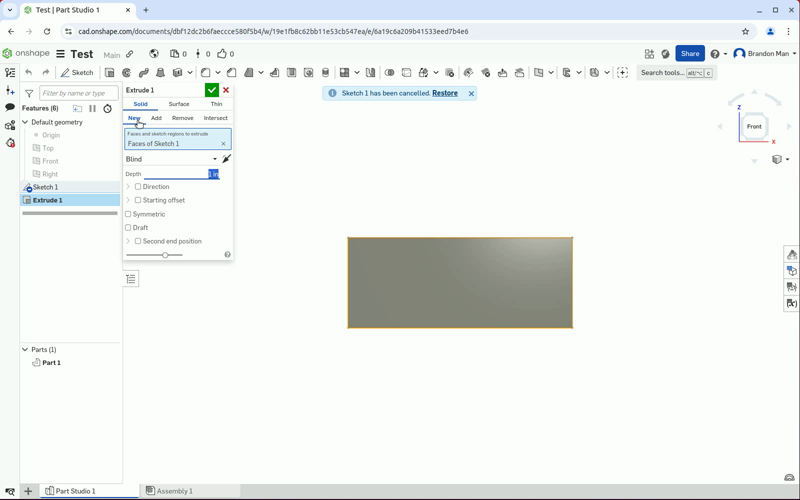
text(4.574)
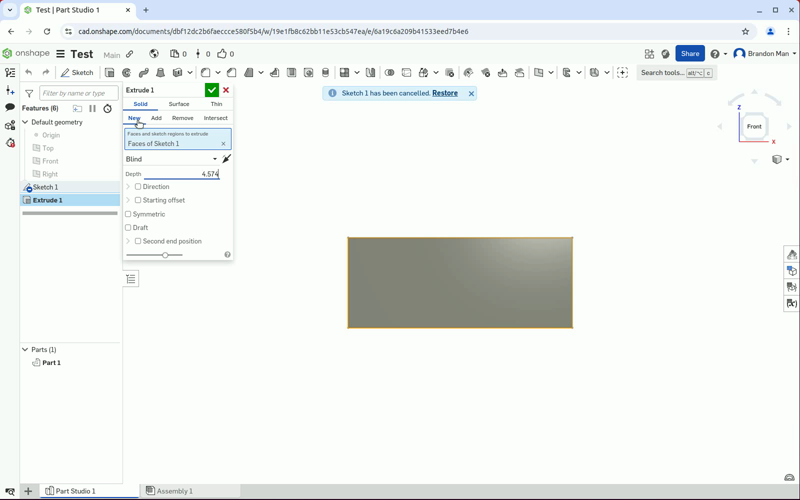
key(enter)
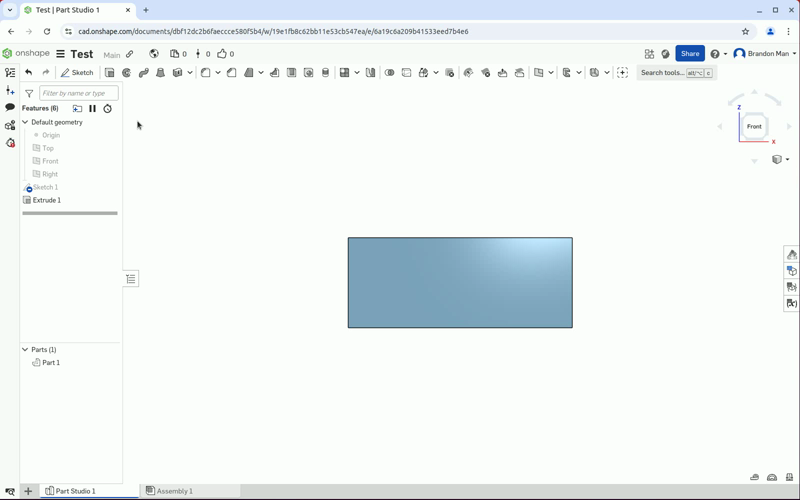
key(shift+h)
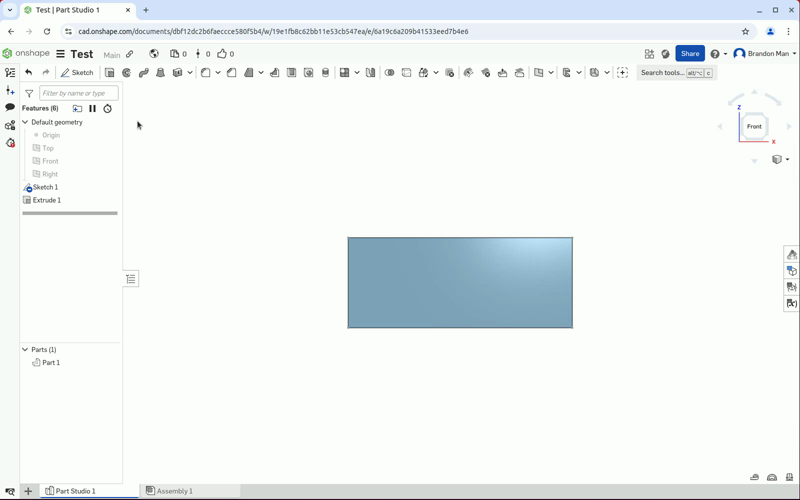
key(shift+h)
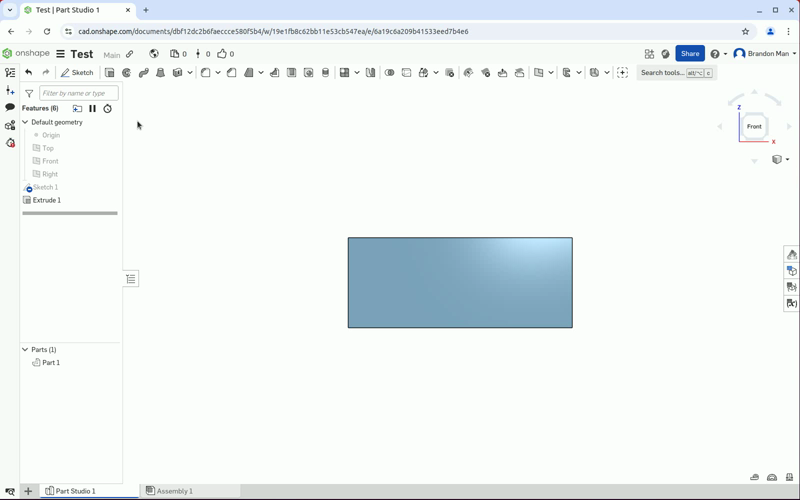
mouse_move(73, 189)
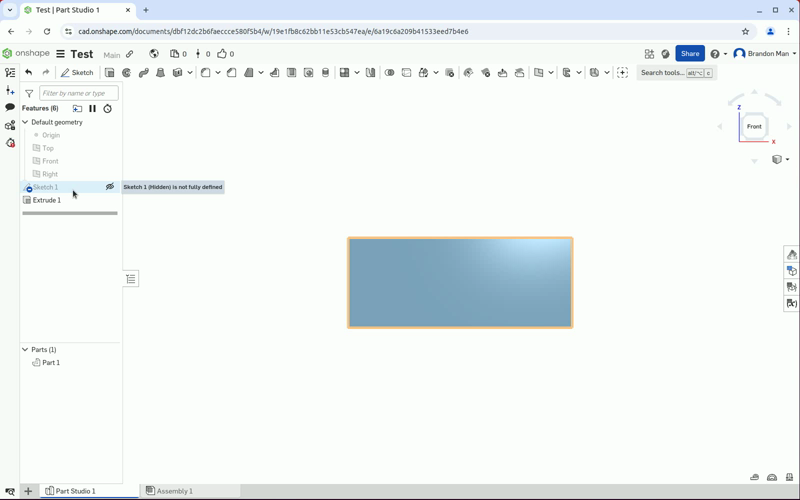
click(73, 189)
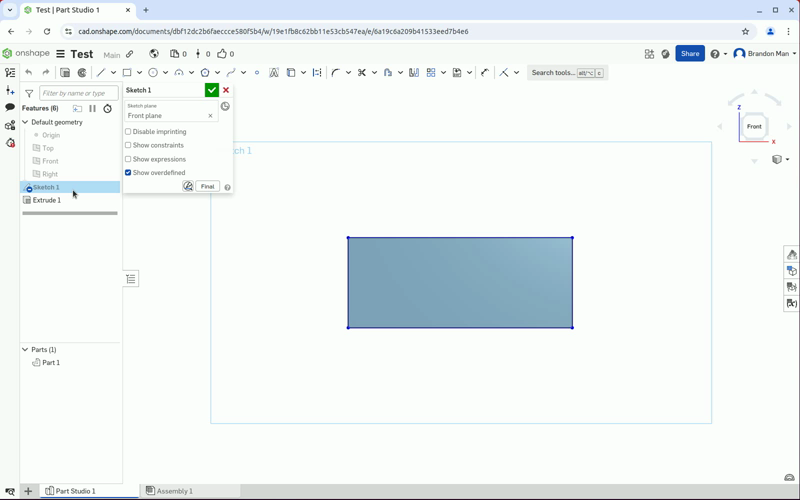
mouse_move(229, 92)
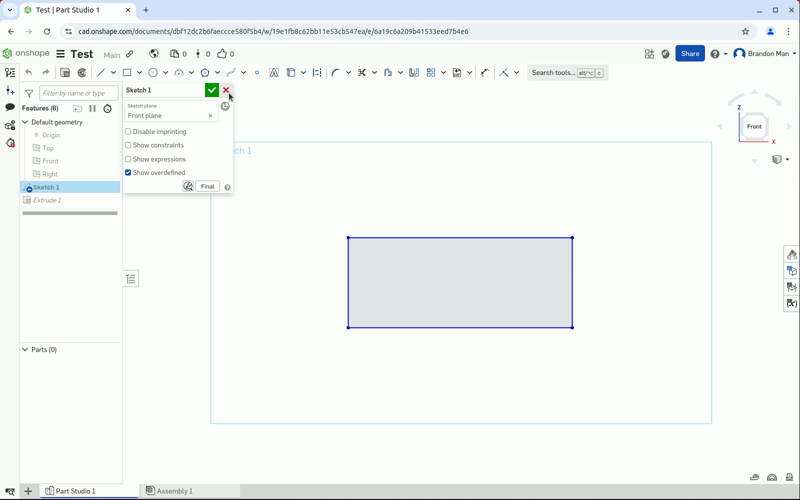
click(229, 92)
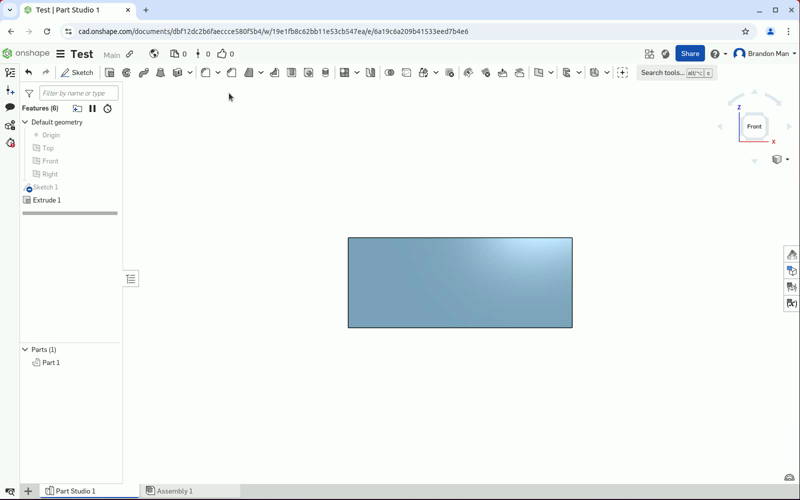
mouse_move(541, 75)
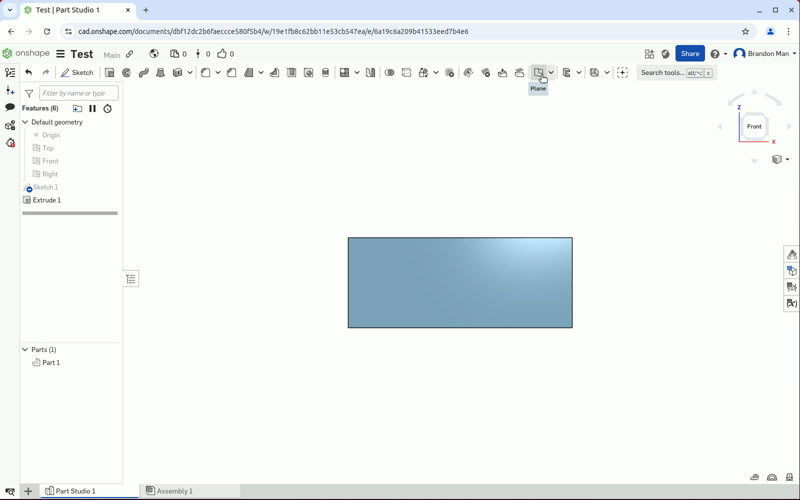
click(541, 75)
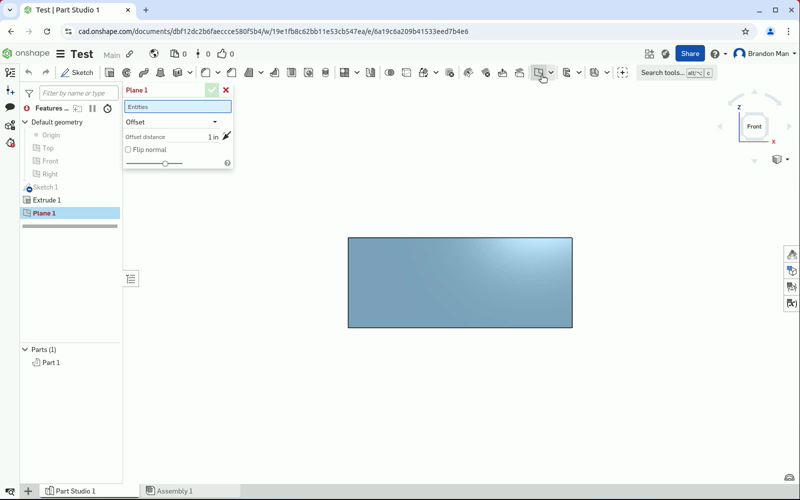
mouse_move(73, 163)
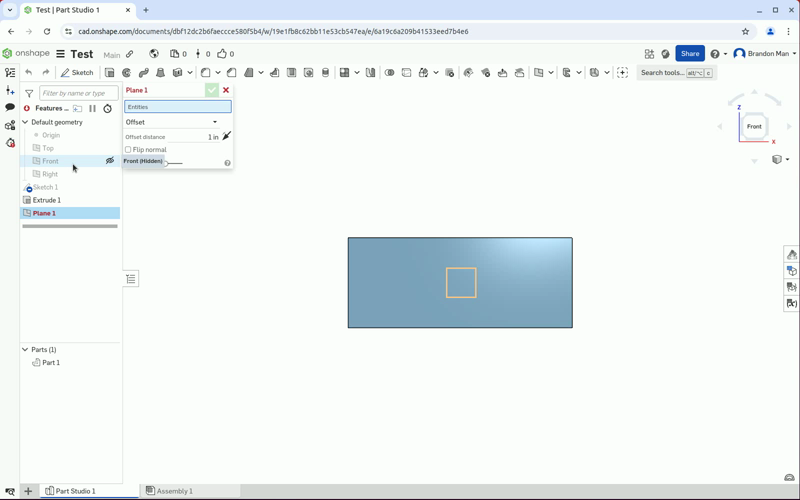
click(73, 163)
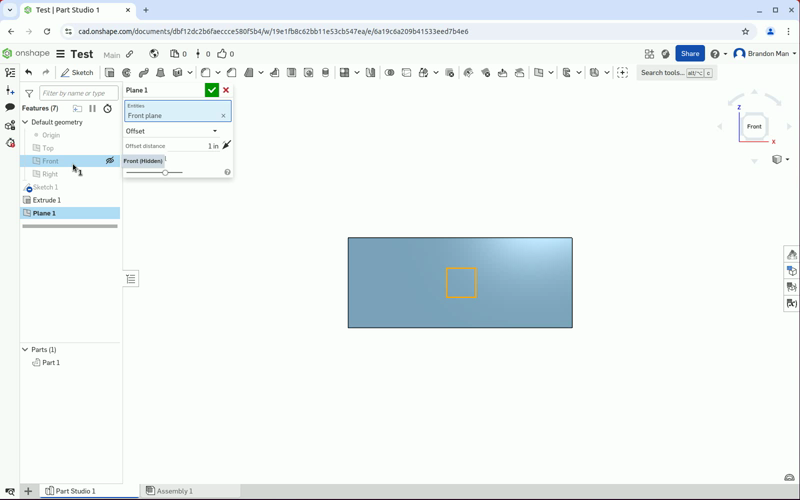
key(tab, 2)
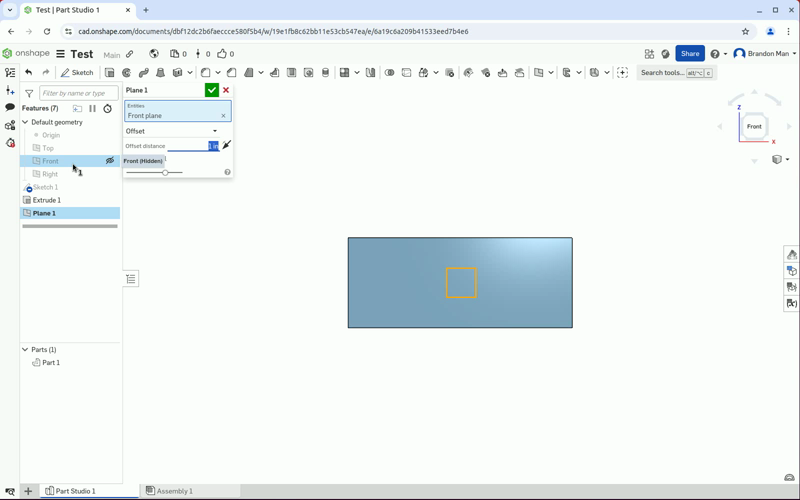
text(4.56)
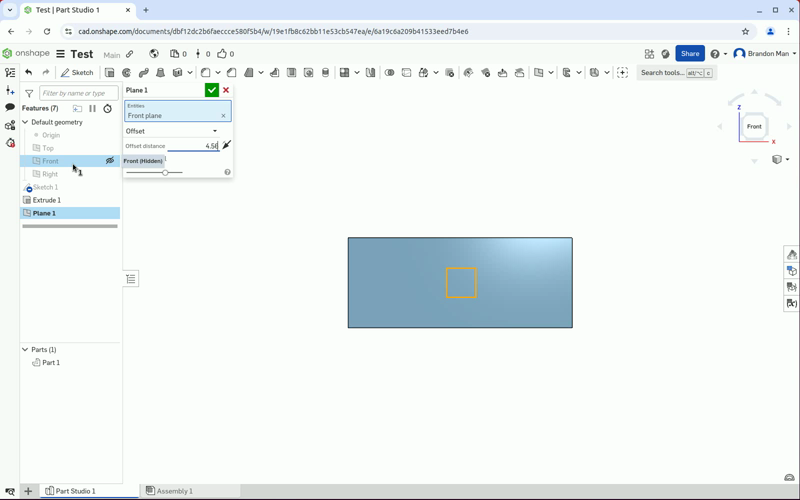
key(enter, 2)
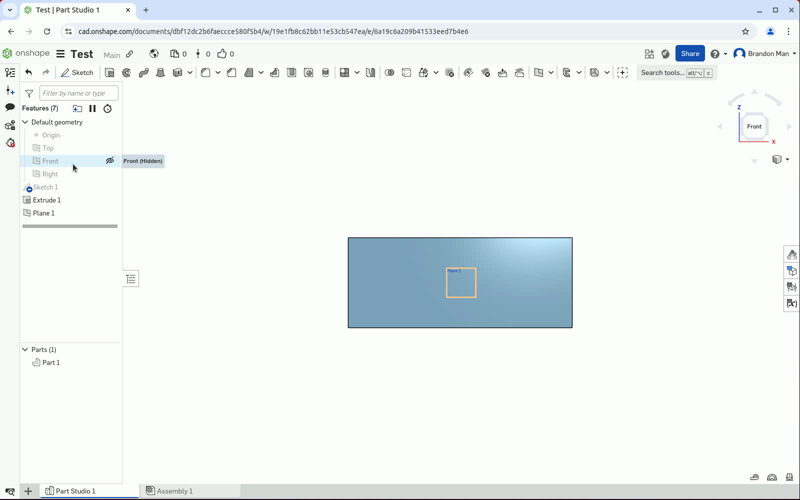
key(shift+s)
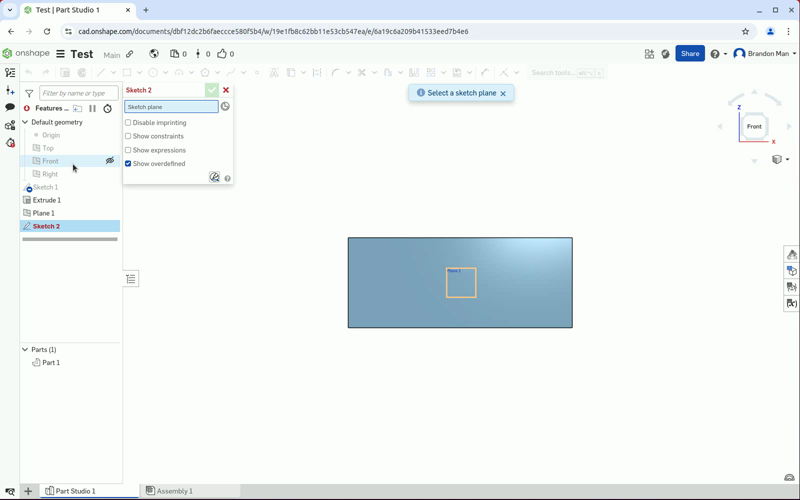
mouse_move(73, 215)
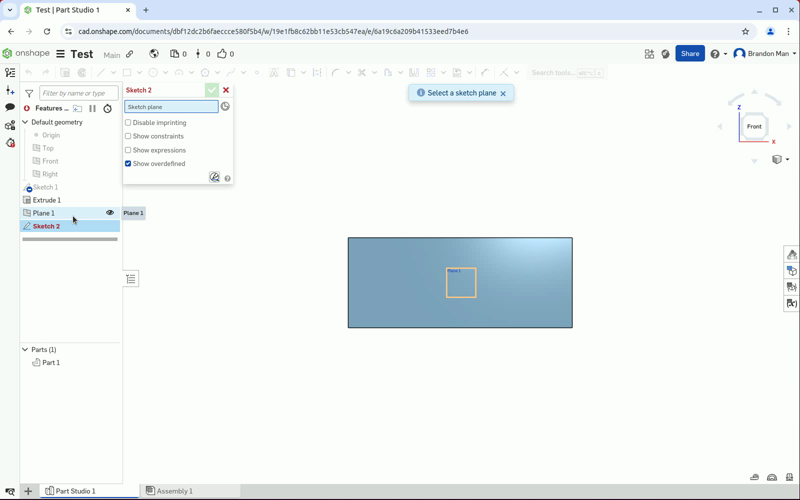
click(73, 215)
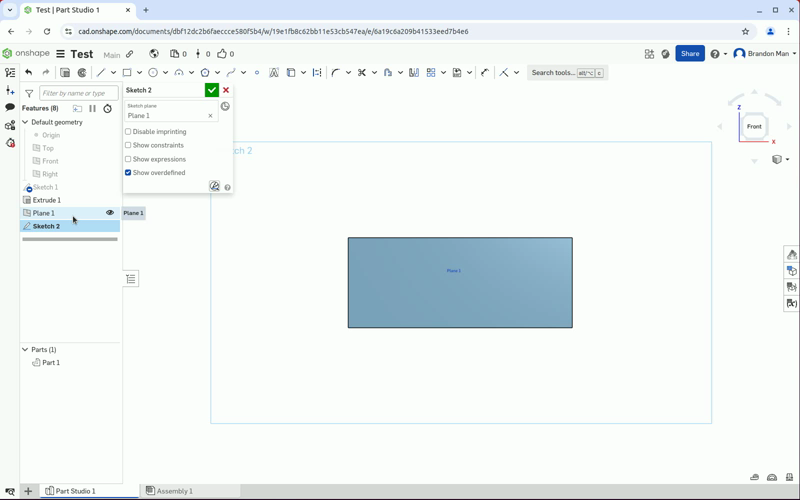
mouse_move(73, 352)
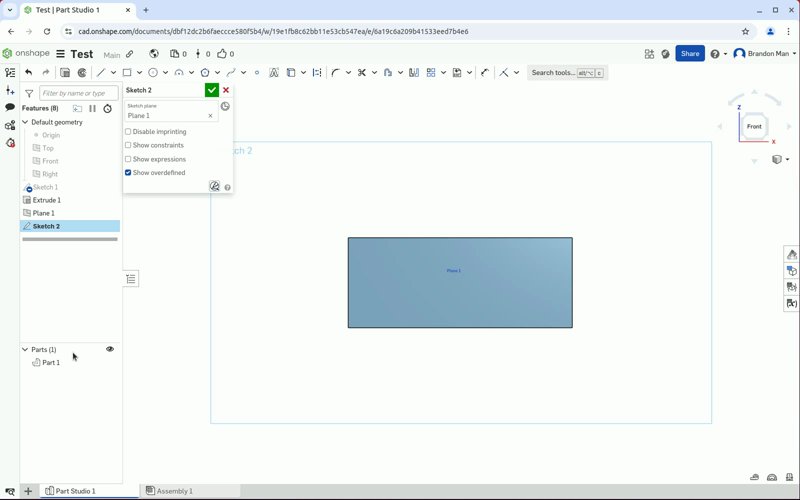
key(y)
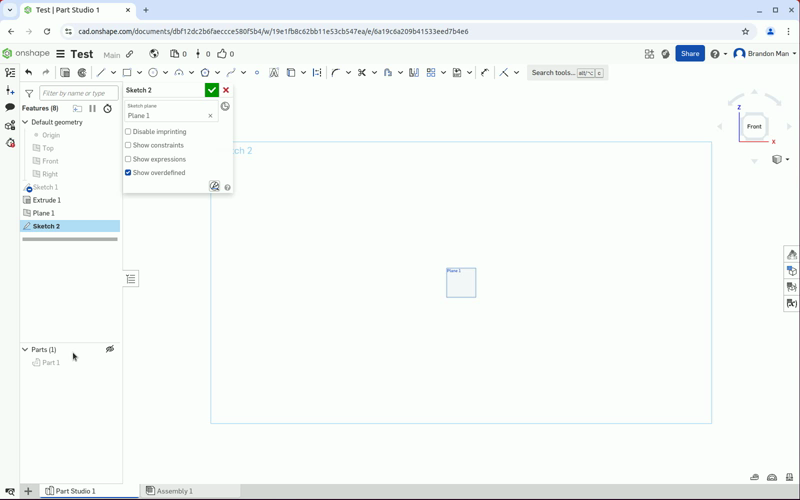
key(c)
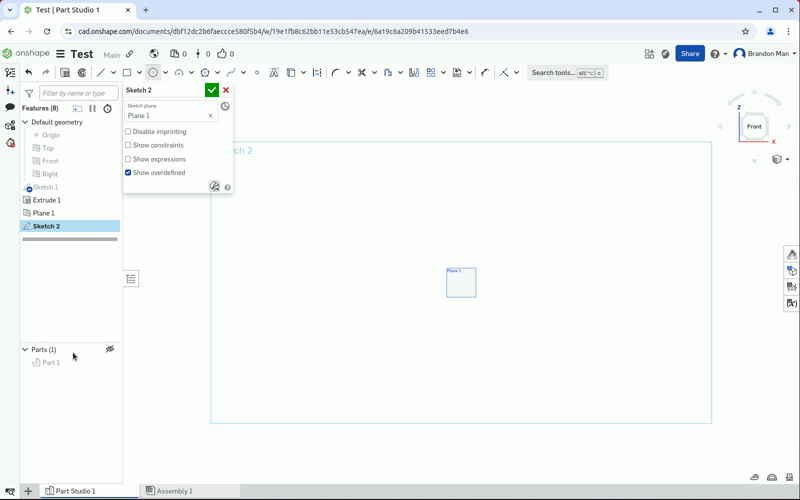
key_down(shift)
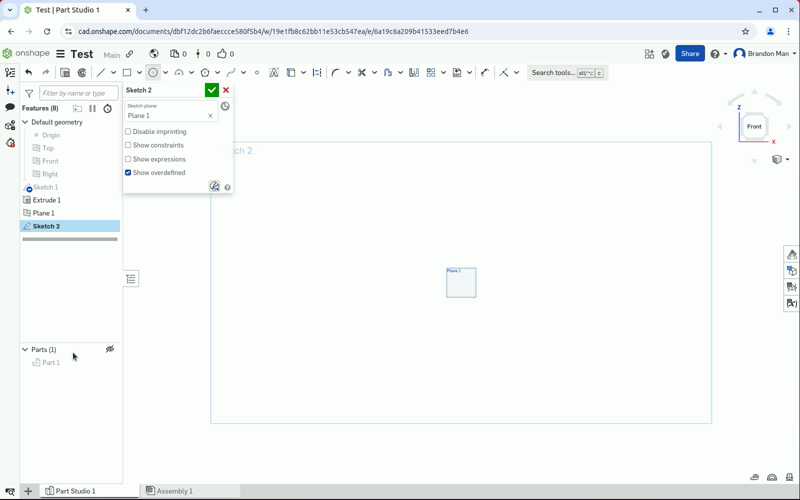
mouse_move(388, 282)
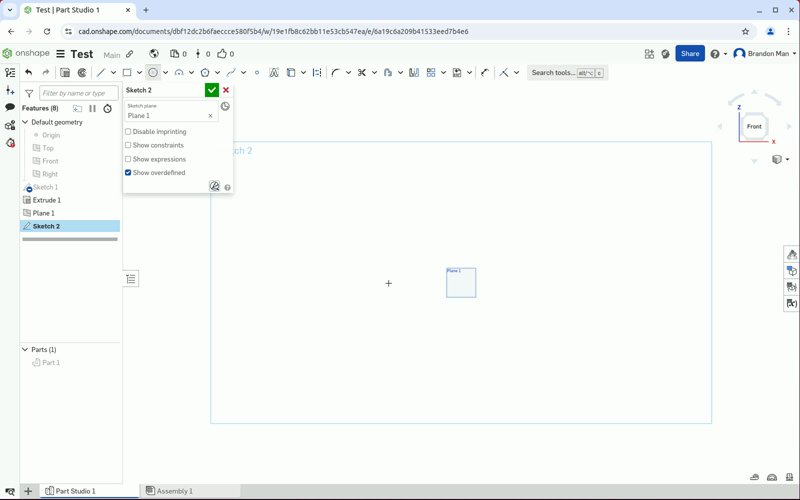
click(388, 282)
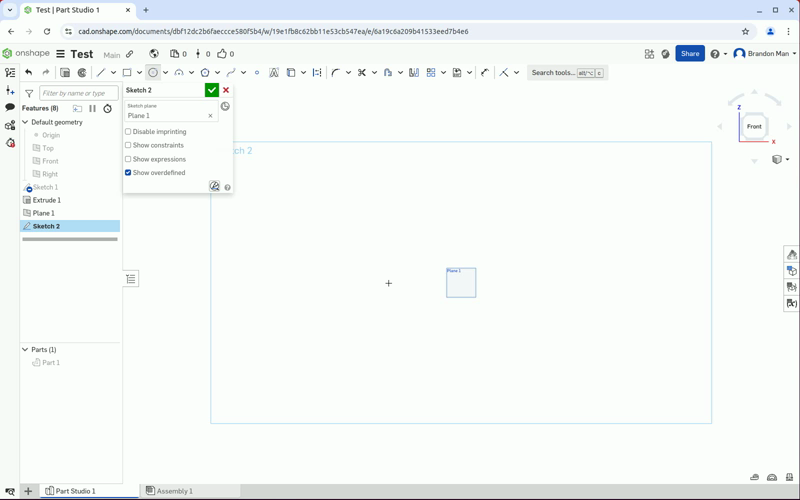
key_up(shift)
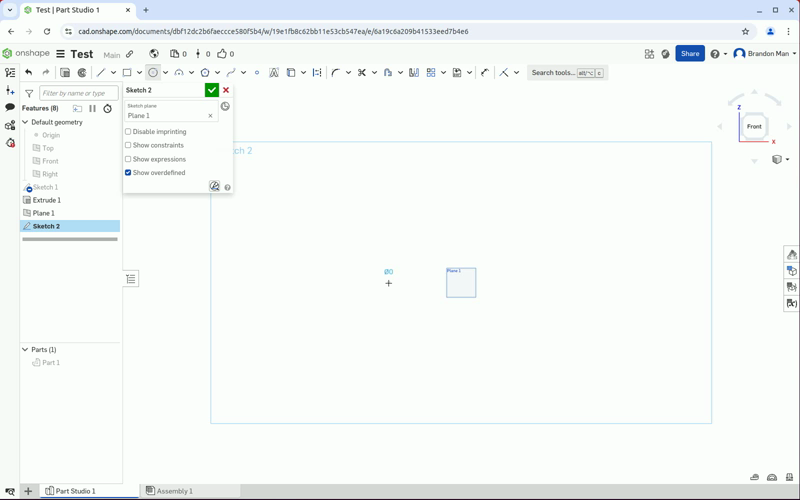
mouse_move(395, 282)
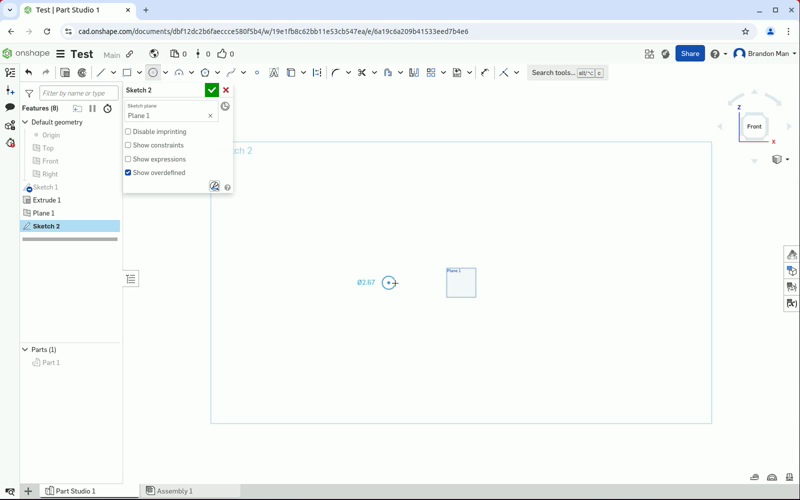
click(395, 282)
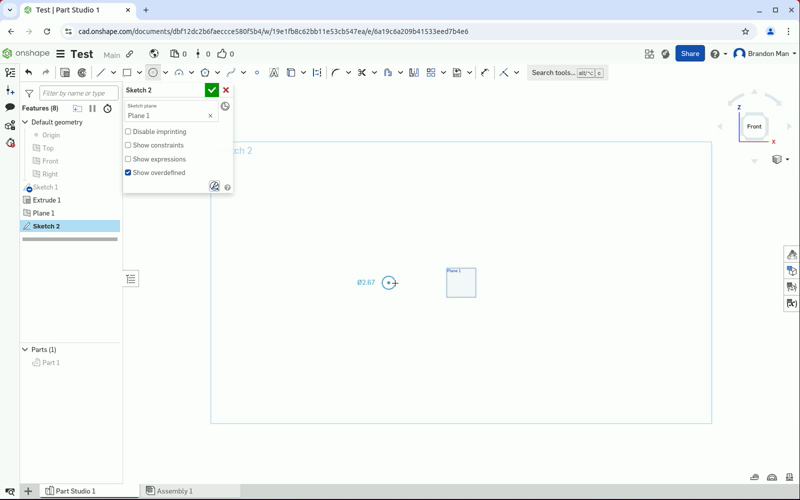
key(esc)
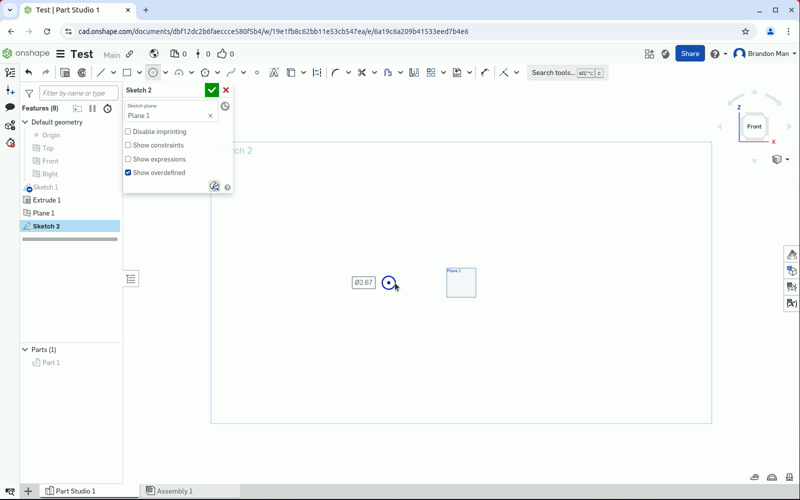
mouse_move(392, 281)
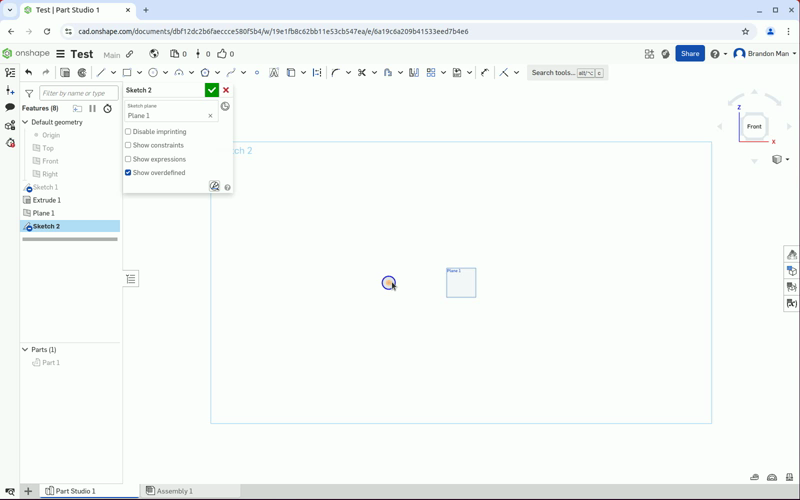
scroll(6)
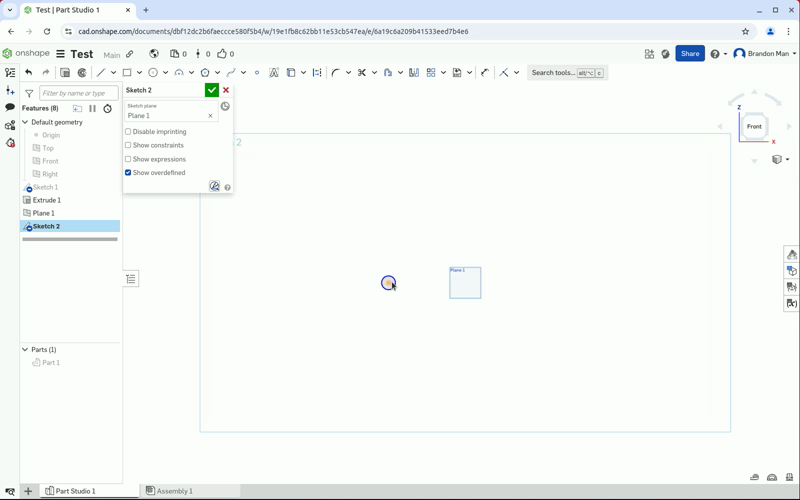
scroll(6)
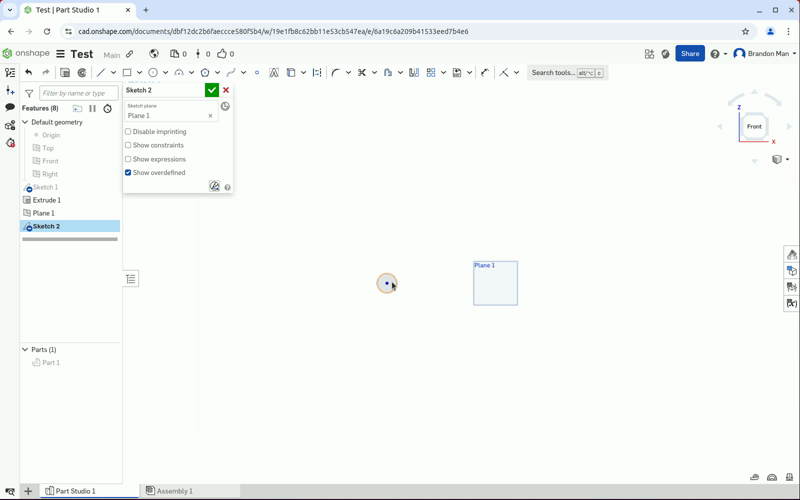
scroll(6)
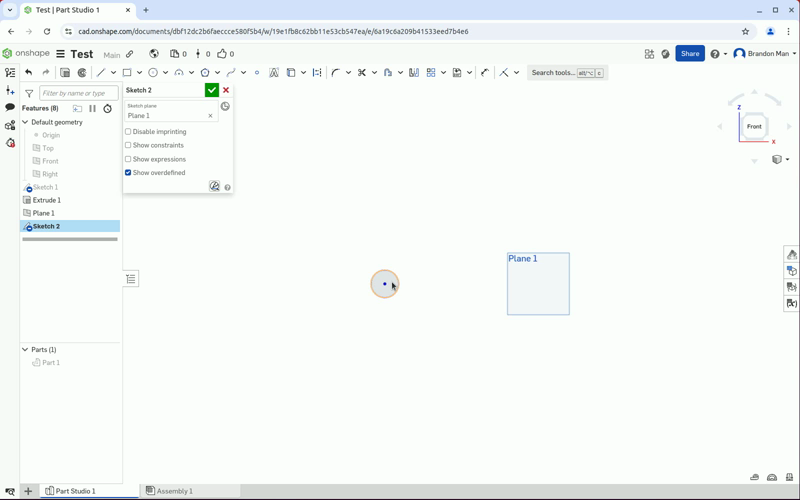
scroll(6)
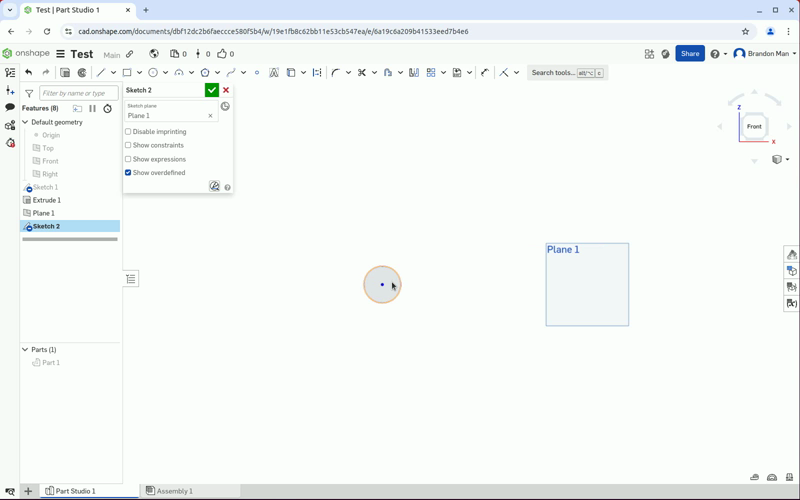
scroll(6)
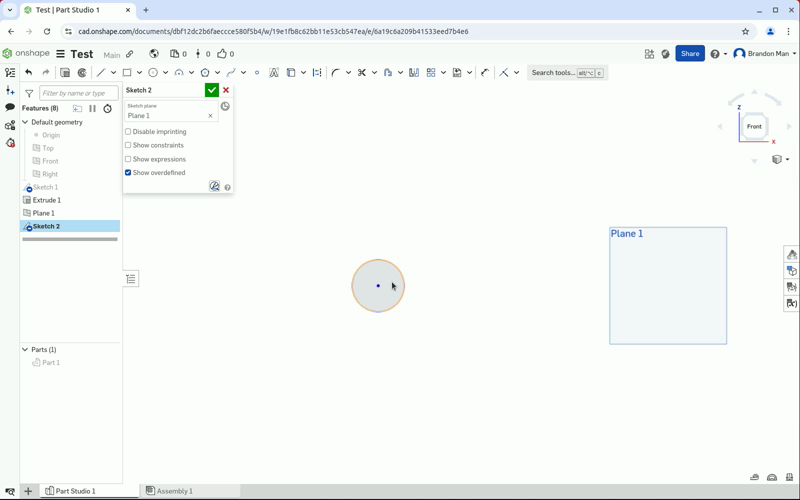
scroll(6)
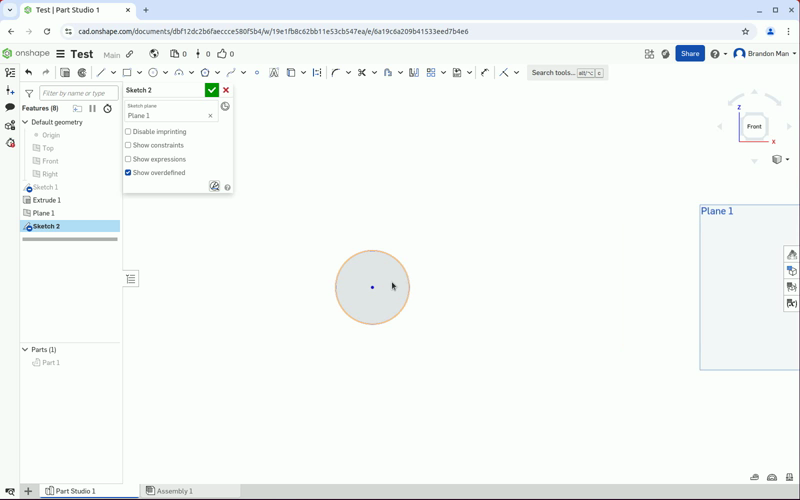
scroll(6)
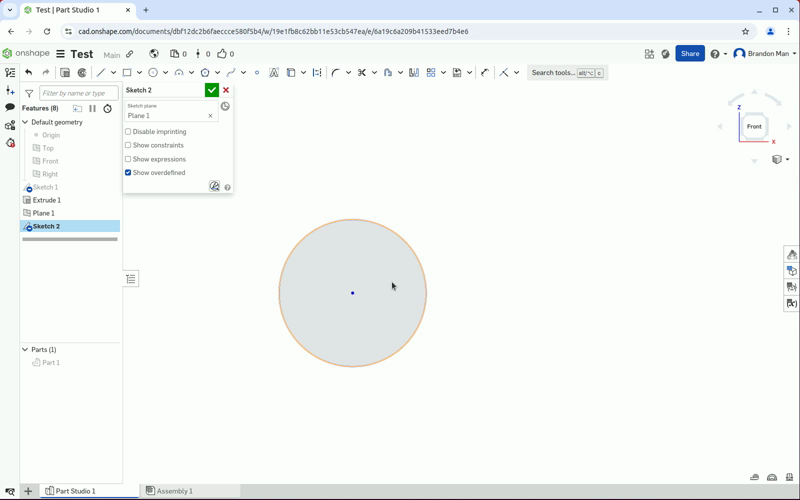
click(392, 281)
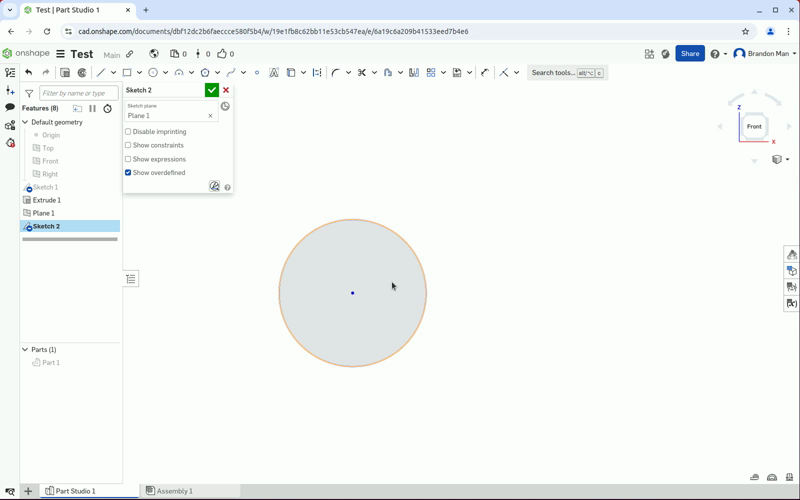
scroll(-6)
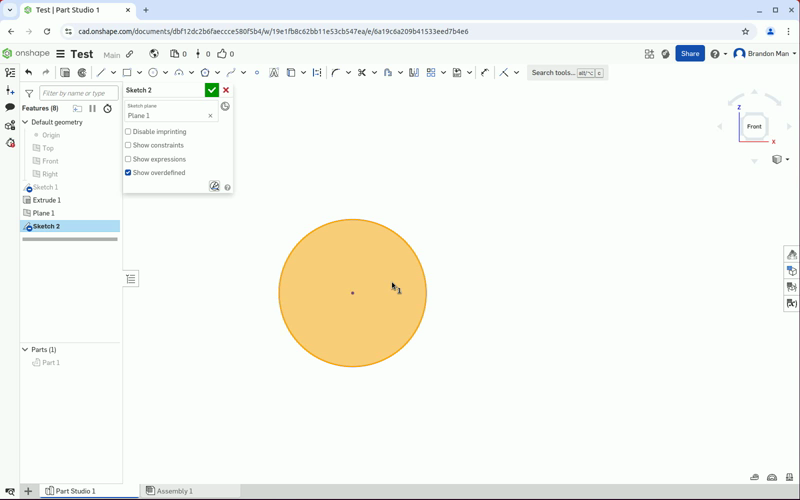
scroll(-6)
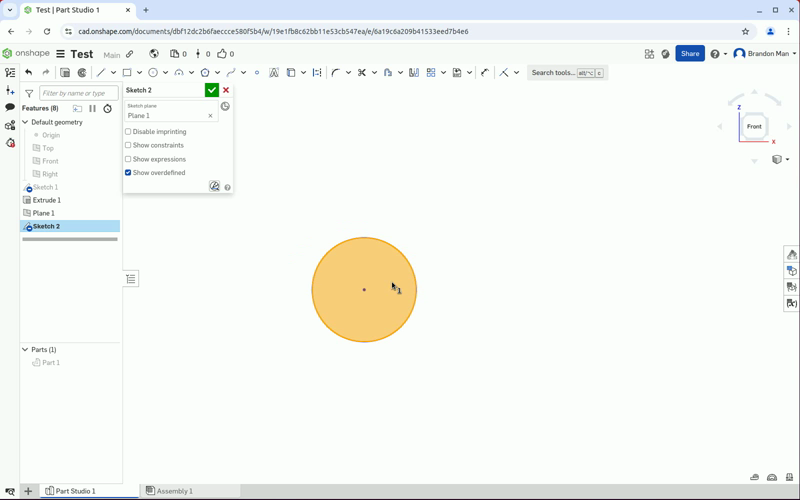
scroll(-6)
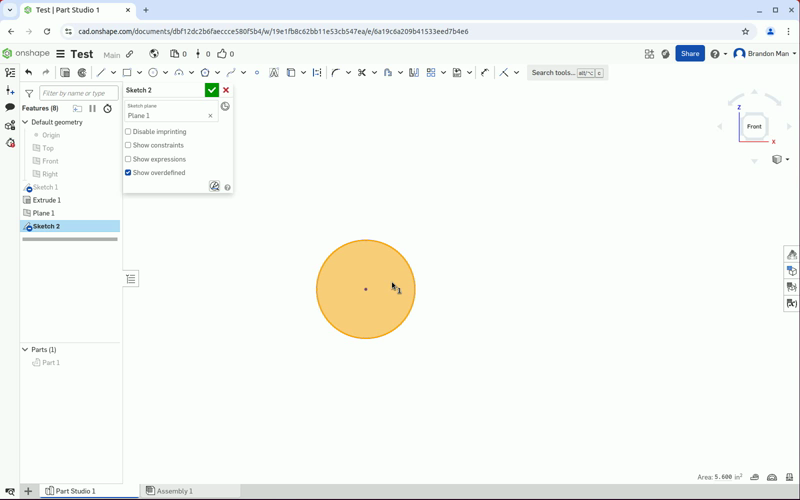
scroll(-6)
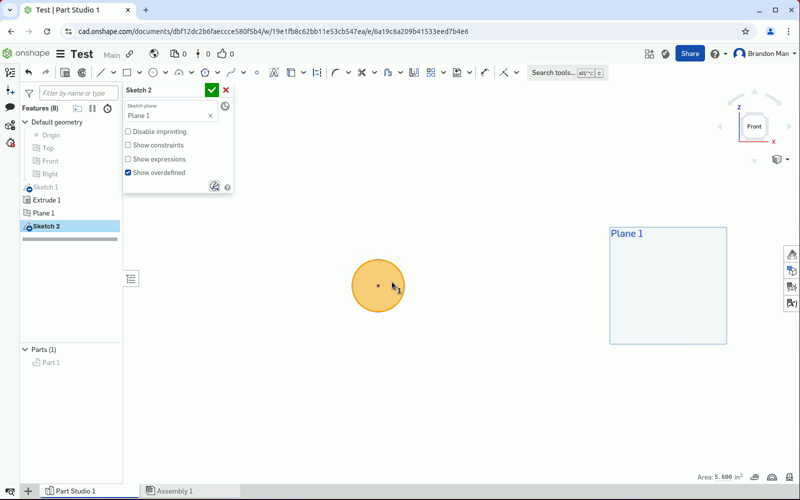
scroll(-6)
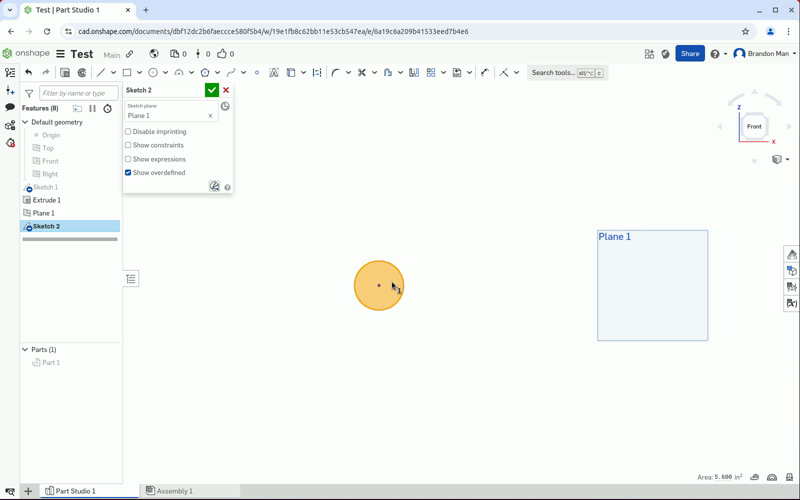
scroll(-6)
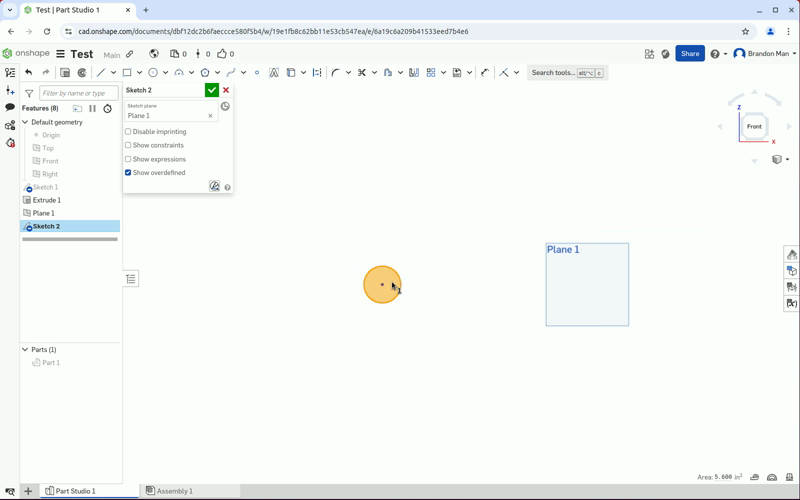
scroll(-6)
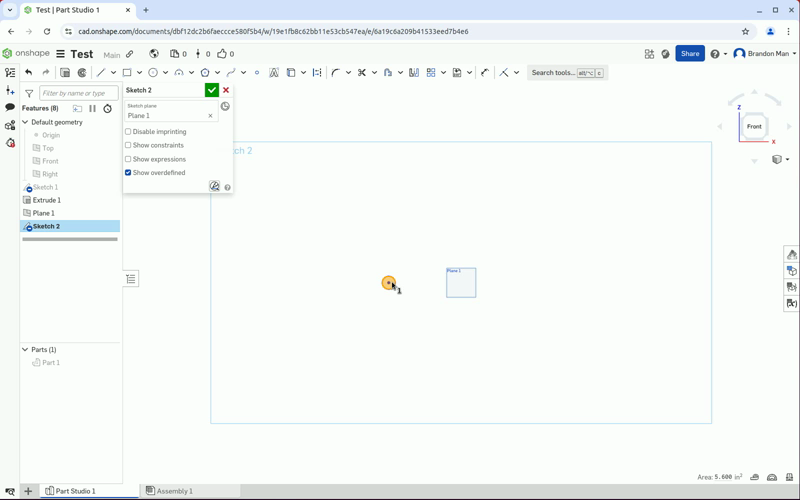
mouse_move(73, 352)
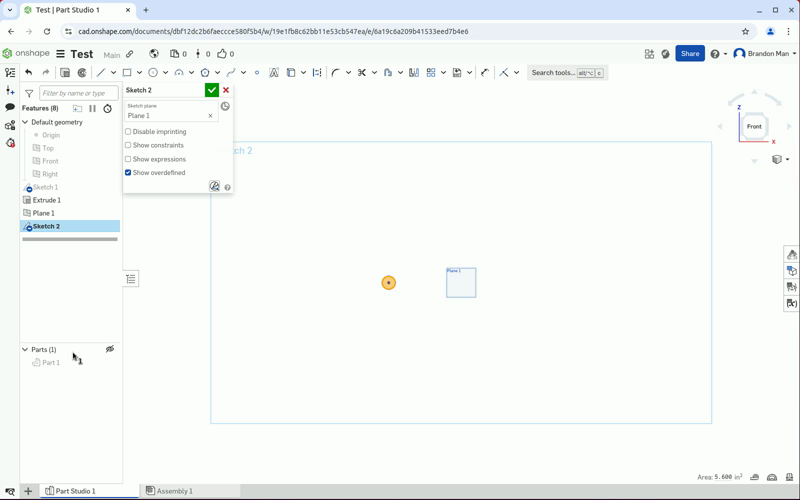
key(shift+y)
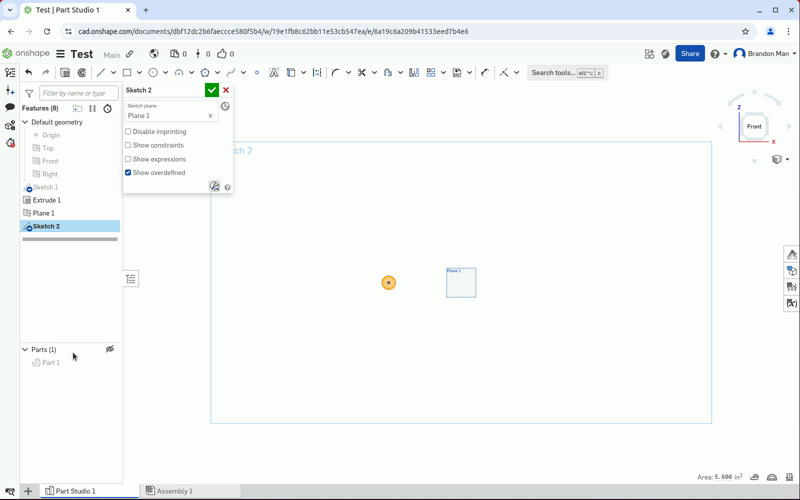
key(shift+e)
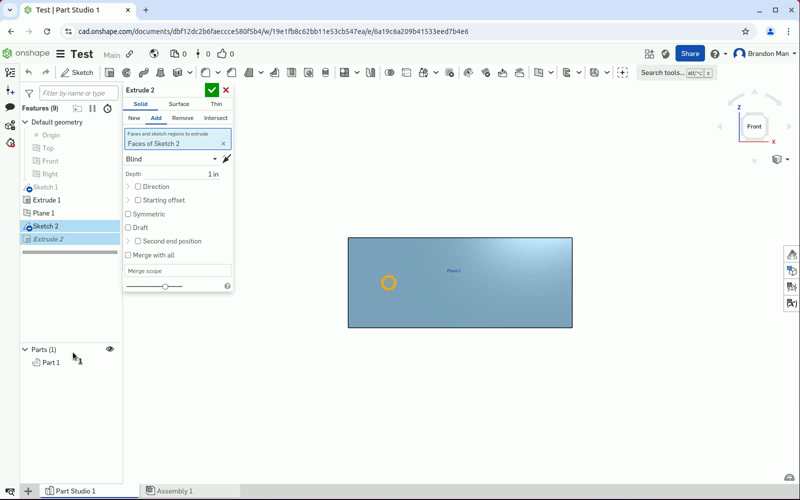
mouse_move(143, 106)
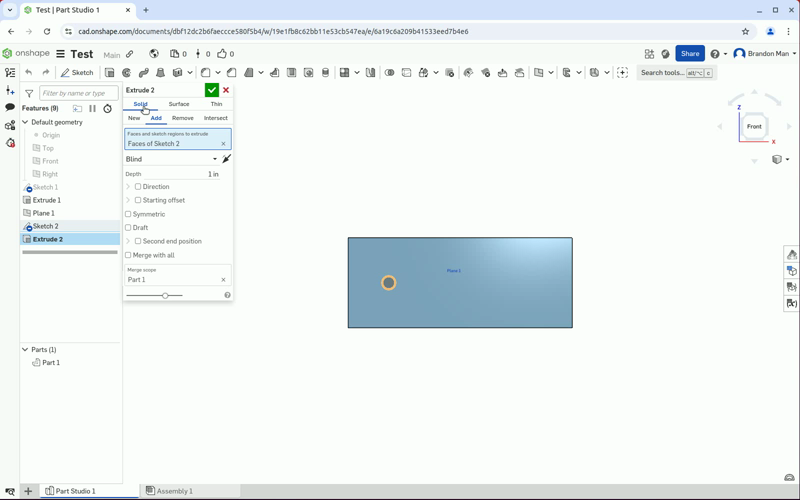
click(143, 106)
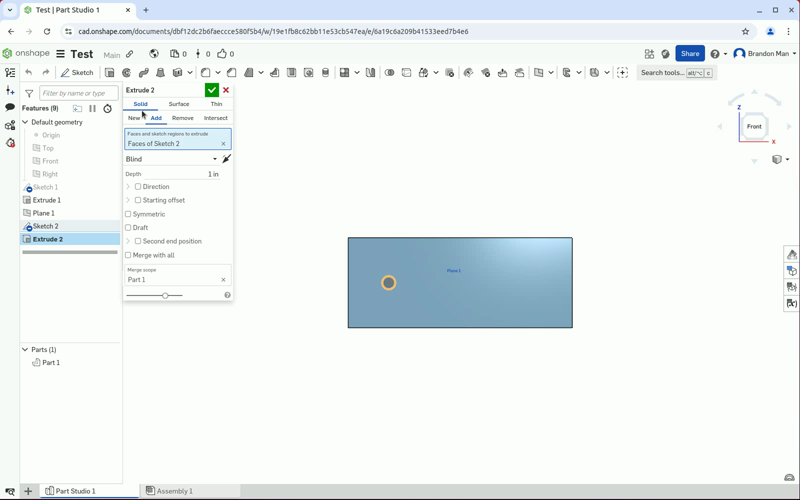
mouse_move(137, 120)
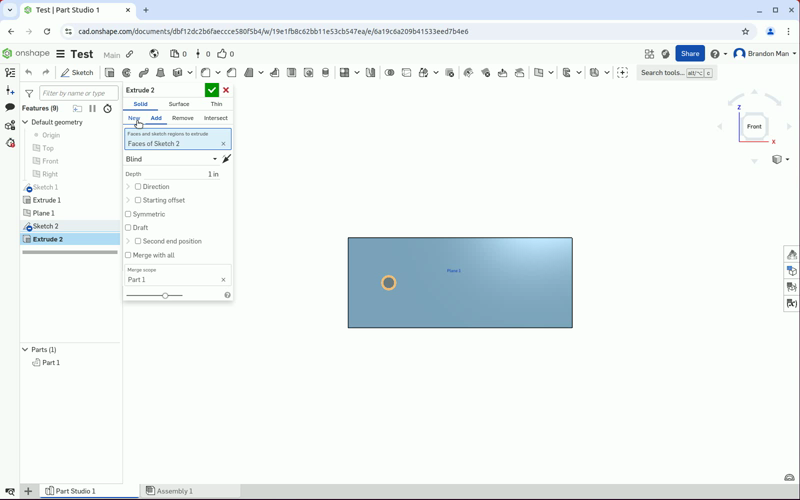
click(137, 120)
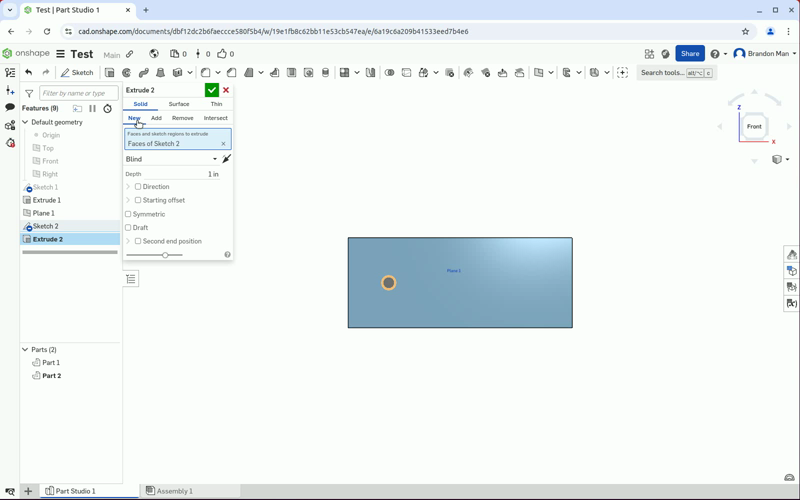
key(tab, 4)
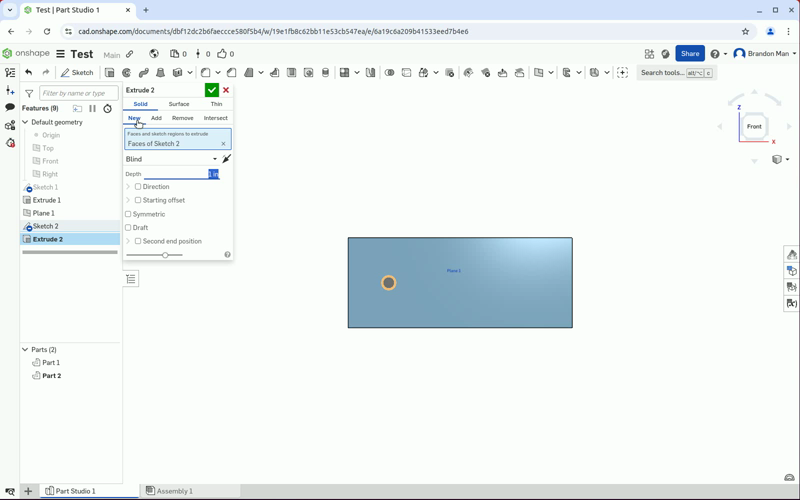
text(4.574)
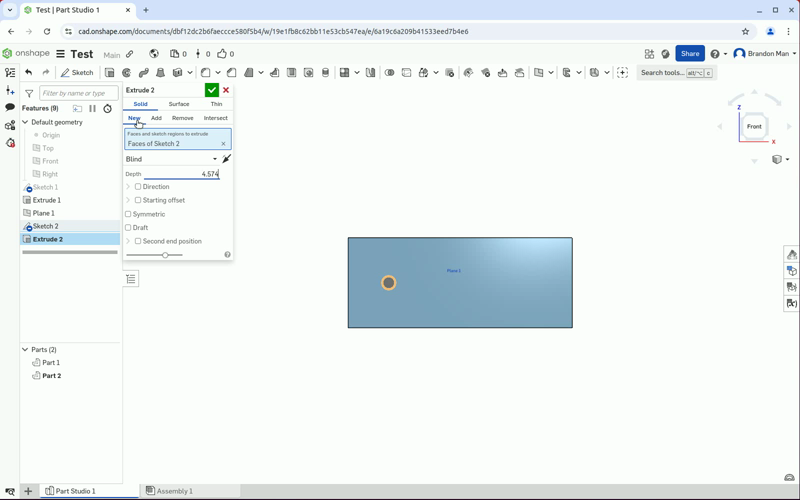
key(enter)
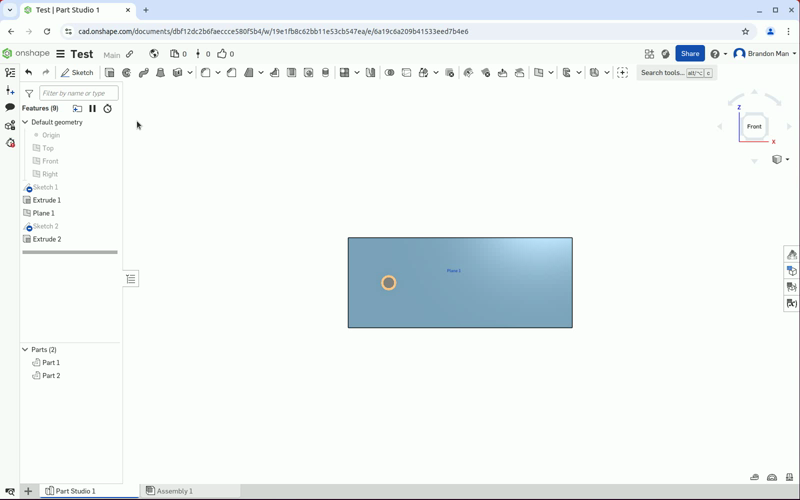
key(shift+h)
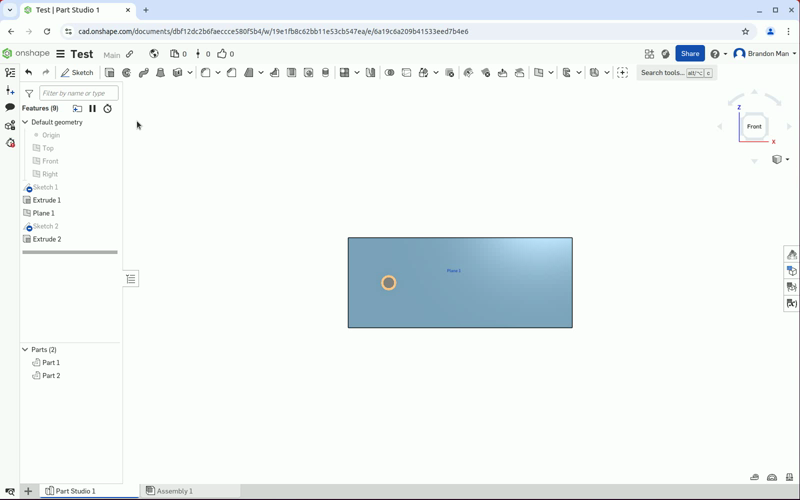
key(shift+h)
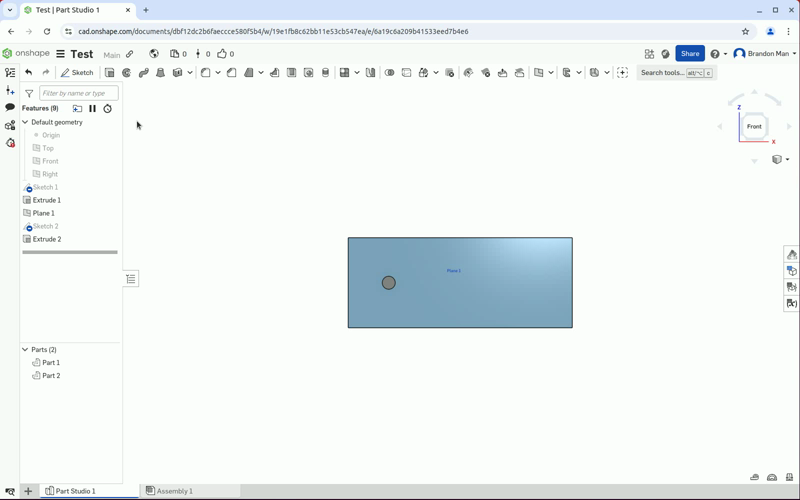
mouse_move(73, 189)
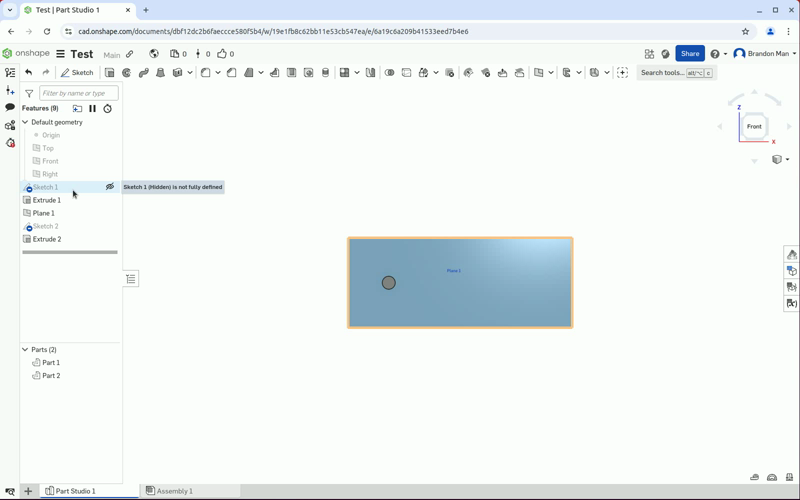
click(73, 189)
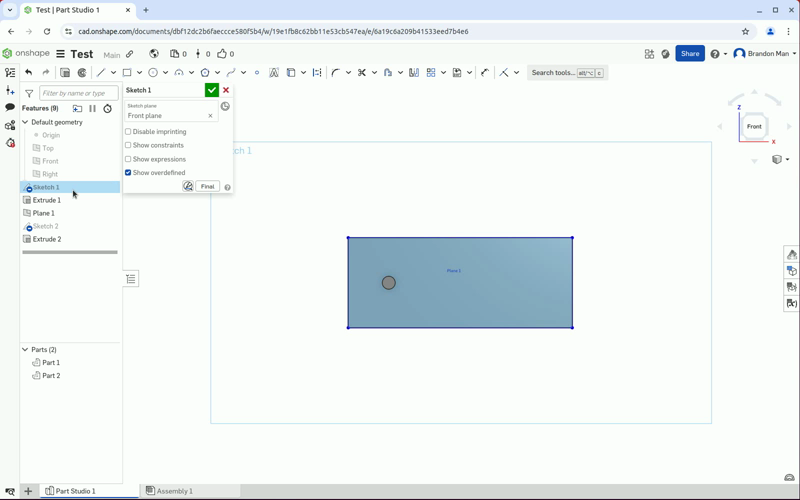
mouse_move(229, 92)
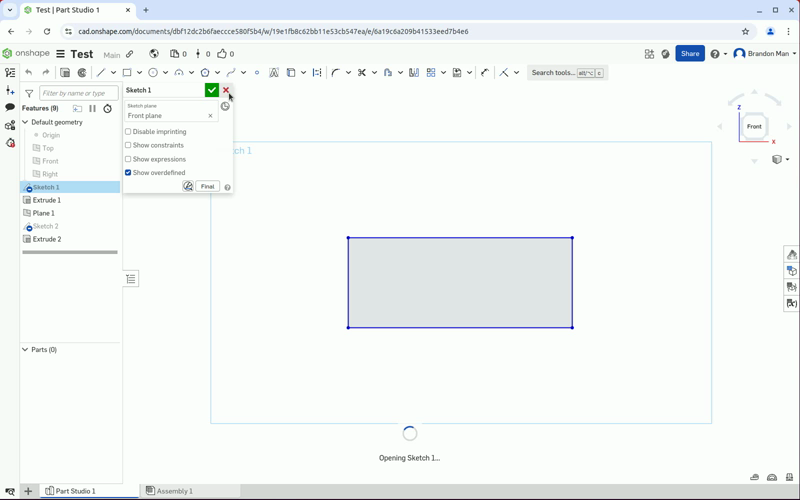
click(229, 92)
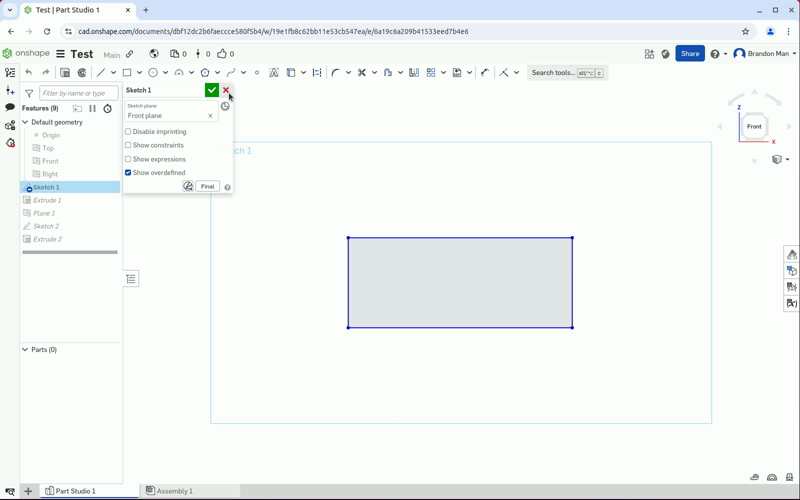
key(shift+s)
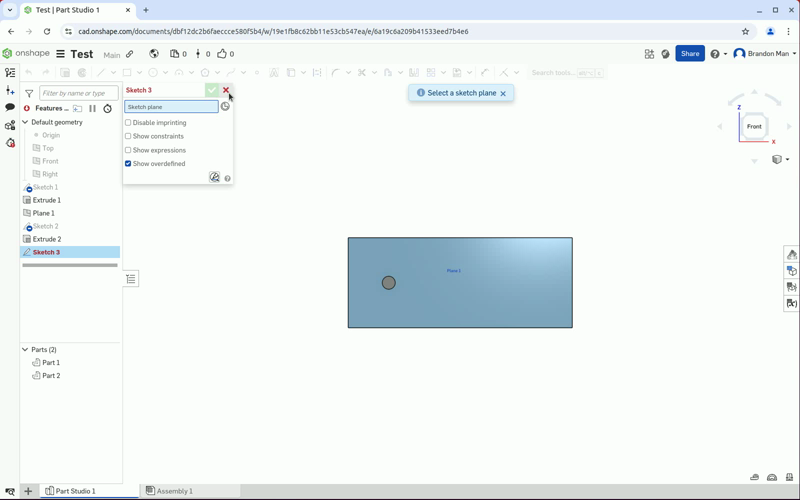
mouse_move(73, 215)
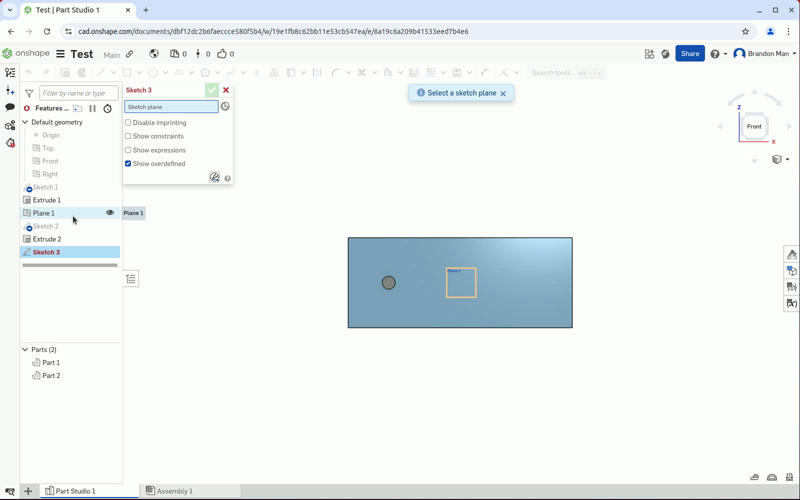
click(73, 215)
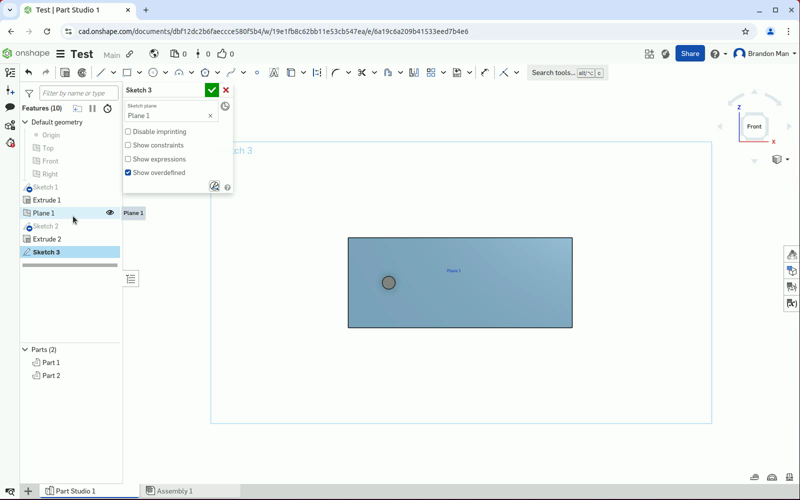
mouse_move(73, 352)
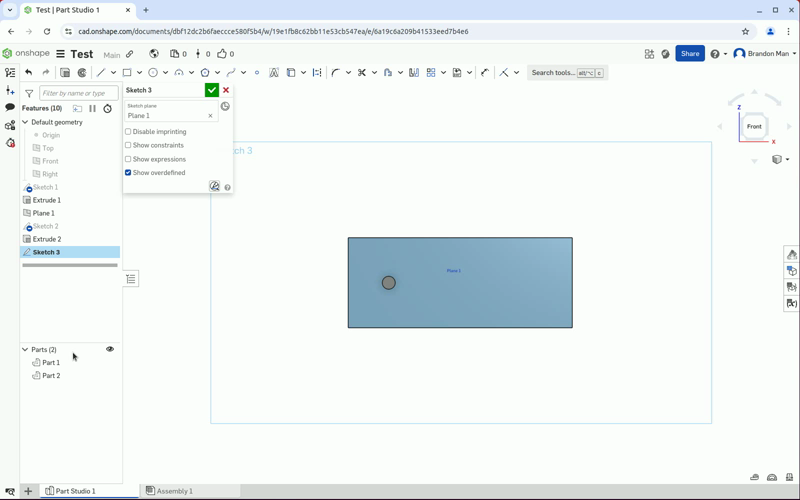
key(y)
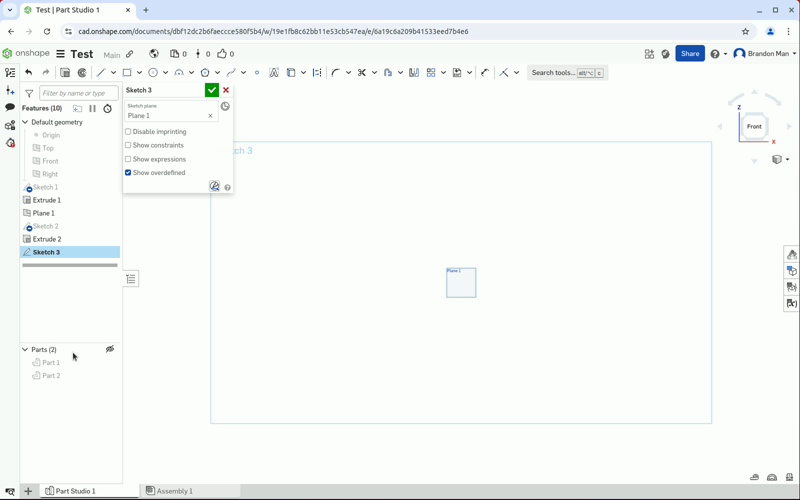
key(c)
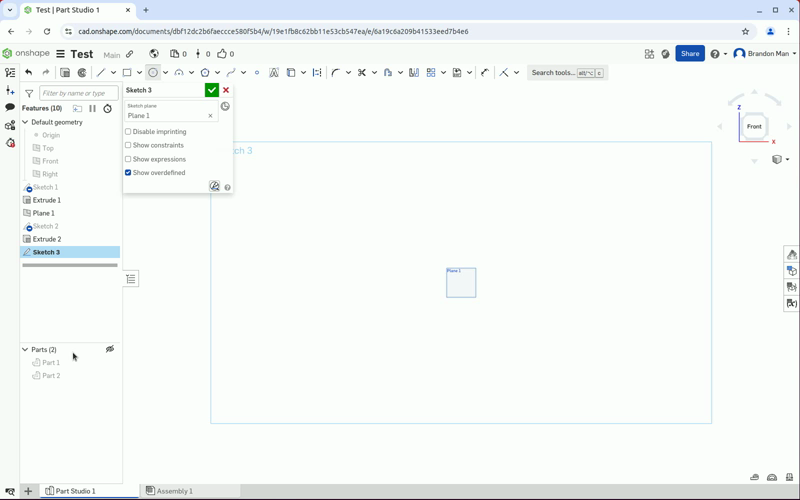
key_down(shift)
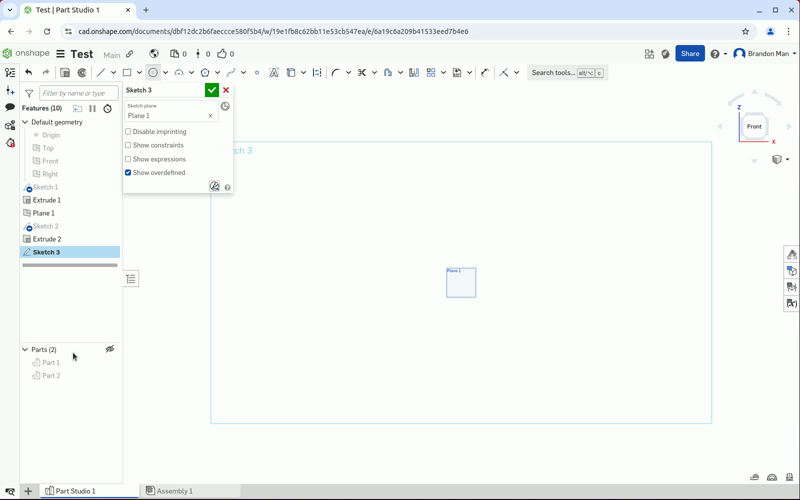
mouse_move(440, 282)
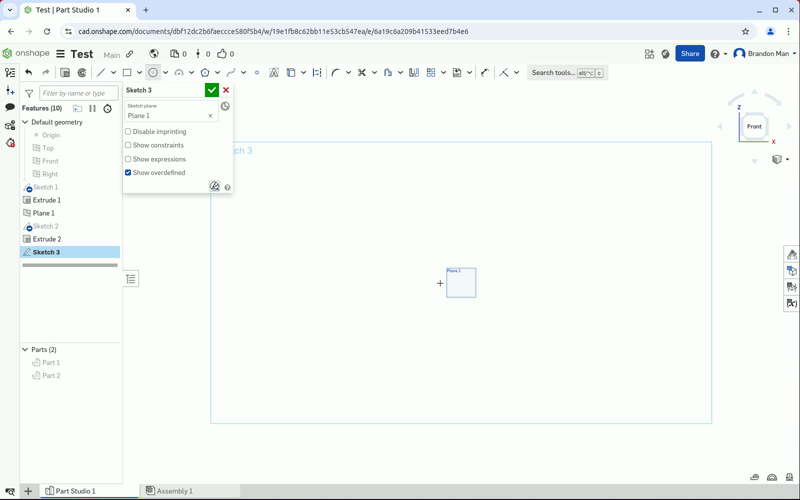
click(440, 282)
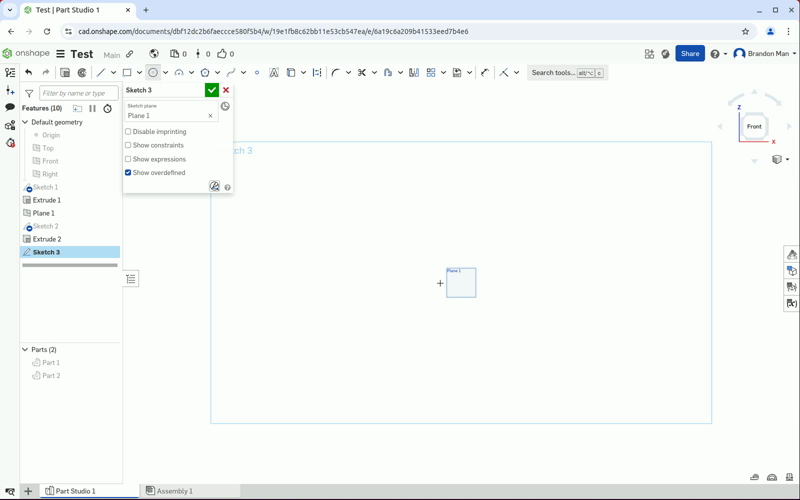
key_up(shift)
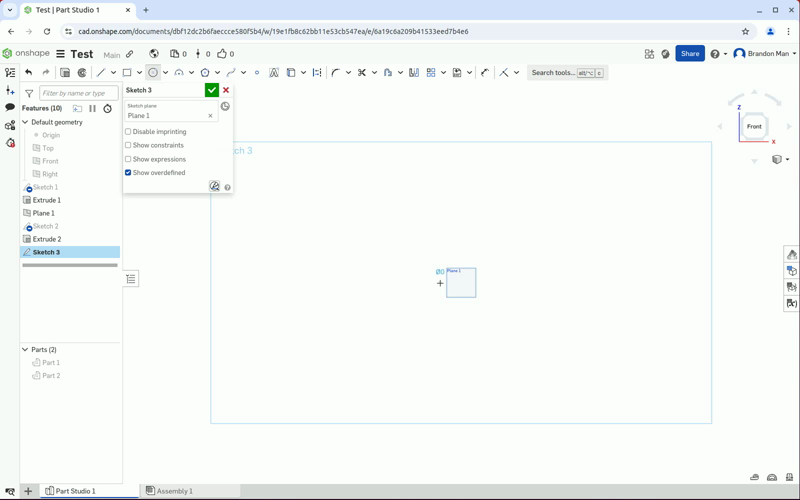
mouse_move(446, 282)
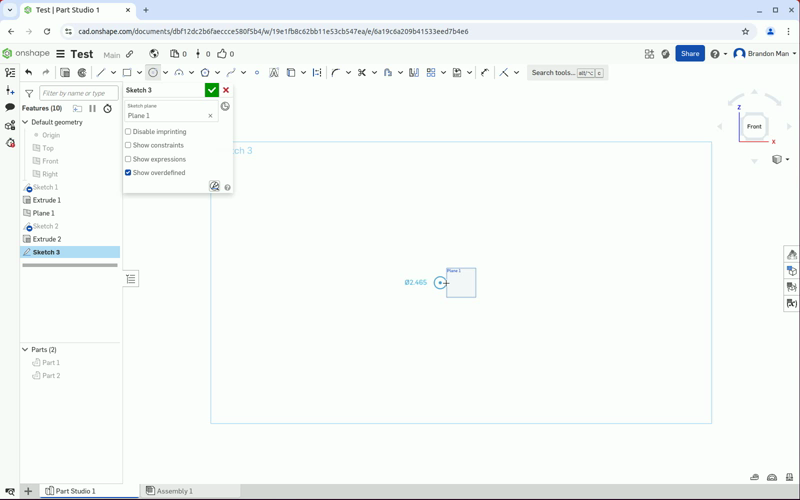
click(446, 282)
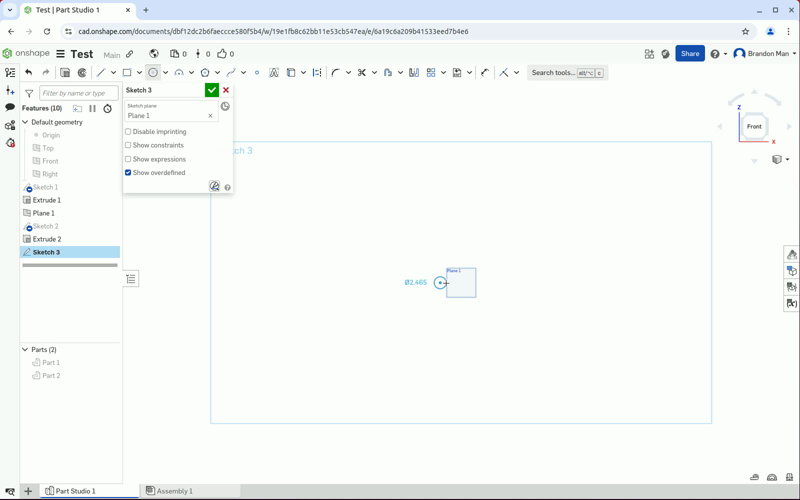
key(esc)
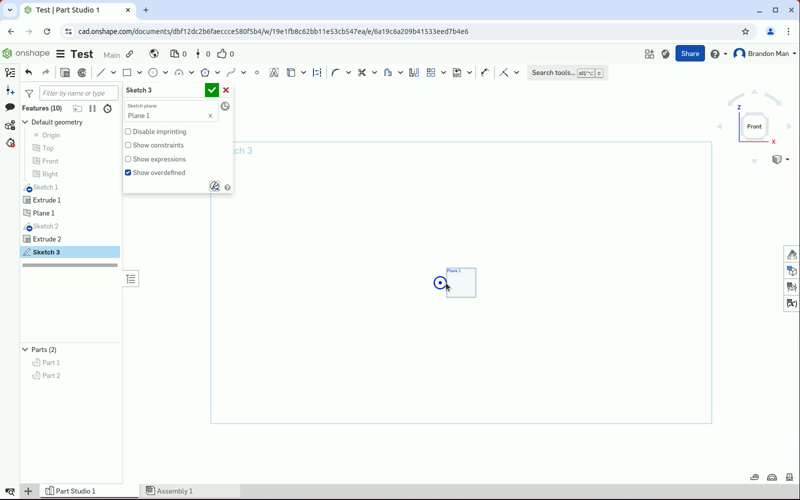
mouse_move(440, 282)
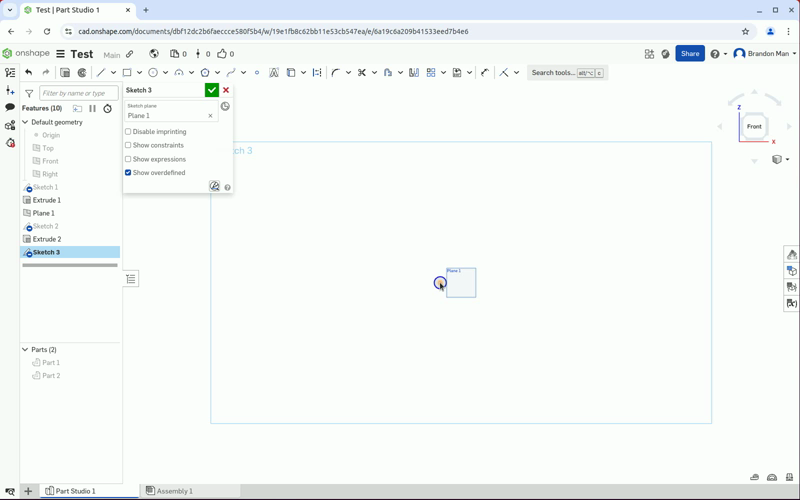
scroll(6)
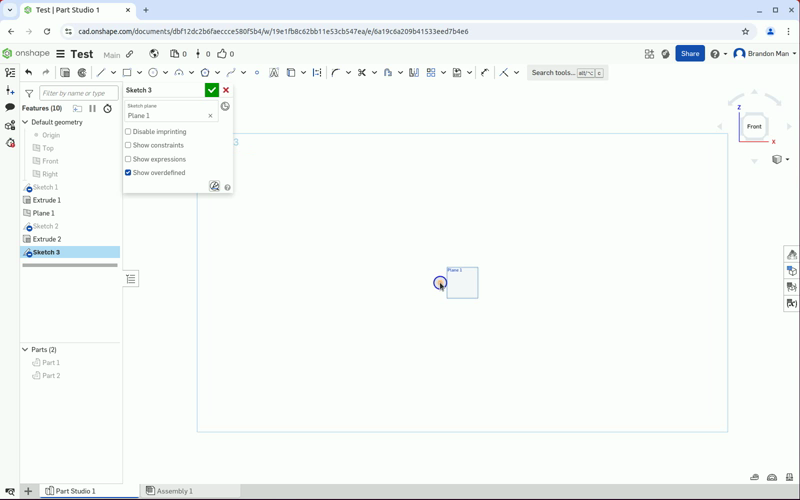
scroll(6)
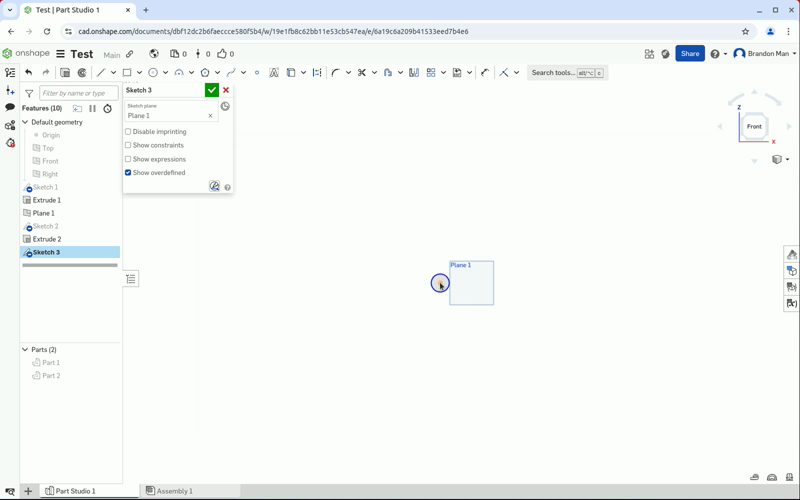
scroll(6)
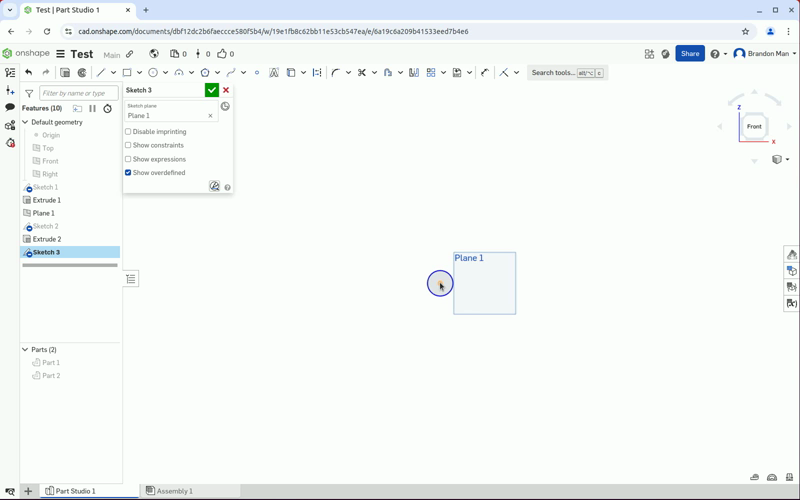
scroll(6)
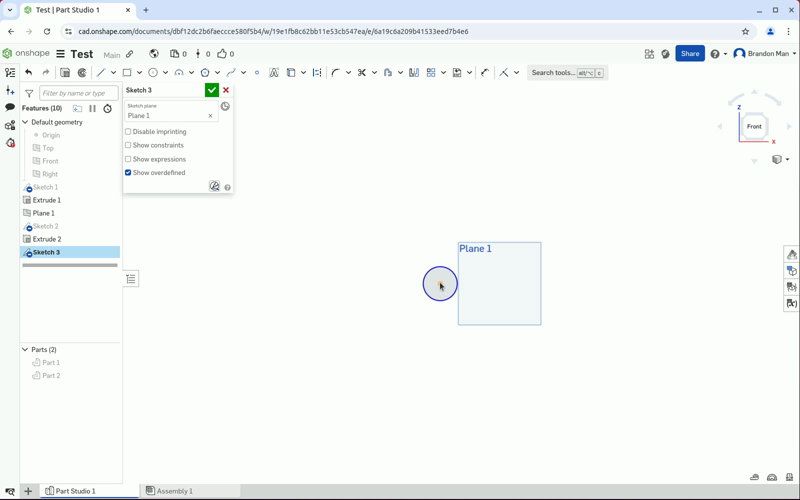
scroll(6)
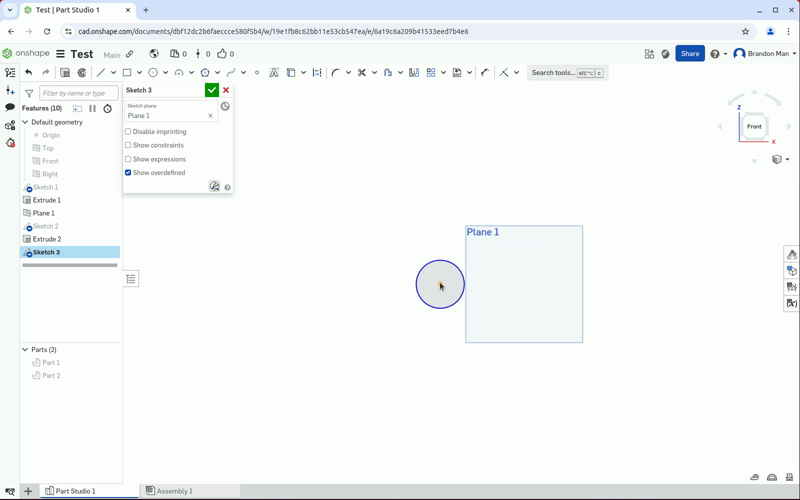
scroll(6)
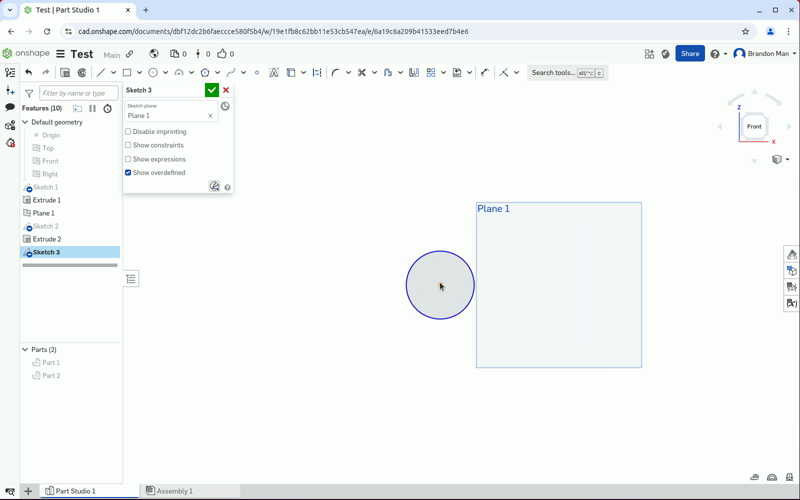
scroll(6)
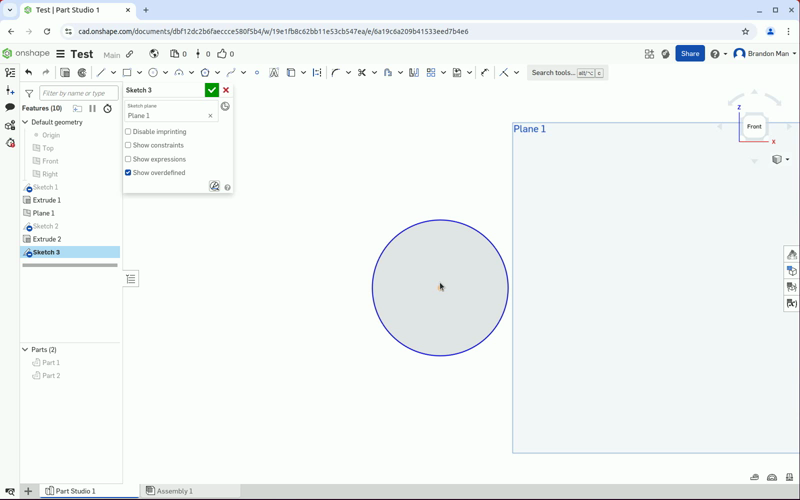
click(440, 282)
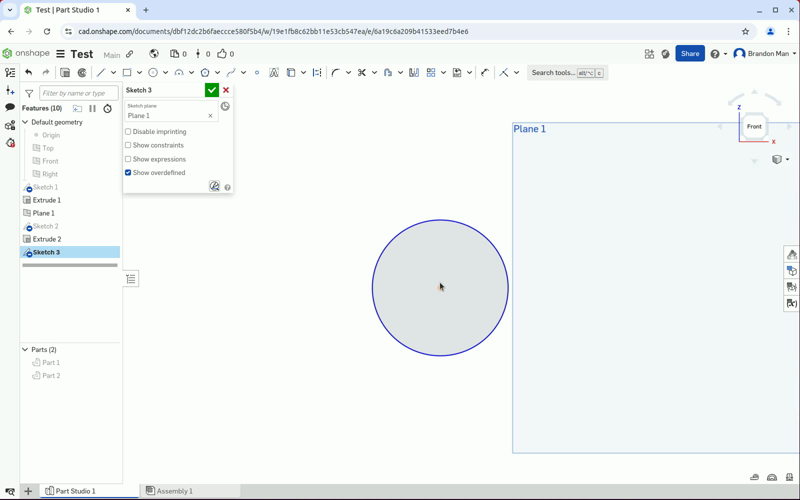
scroll(-6)
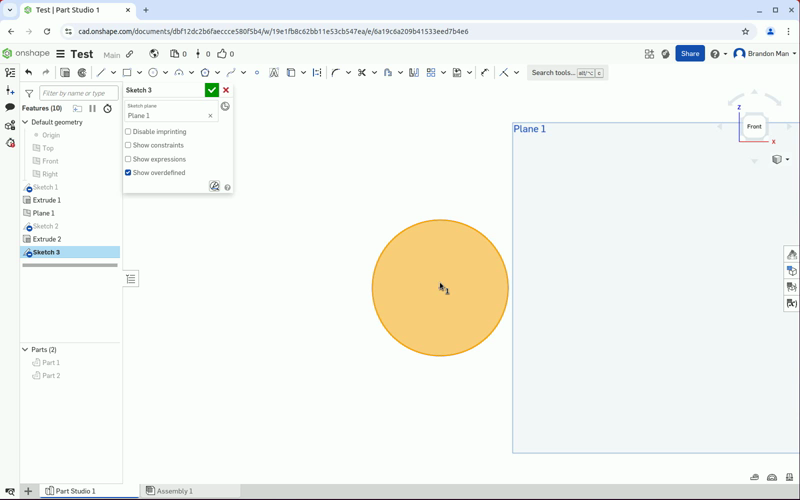
scroll(-6)
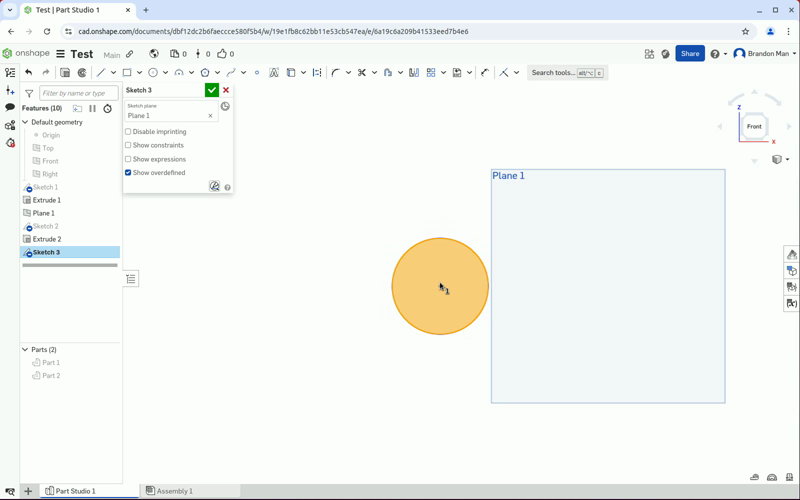
scroll(-6)
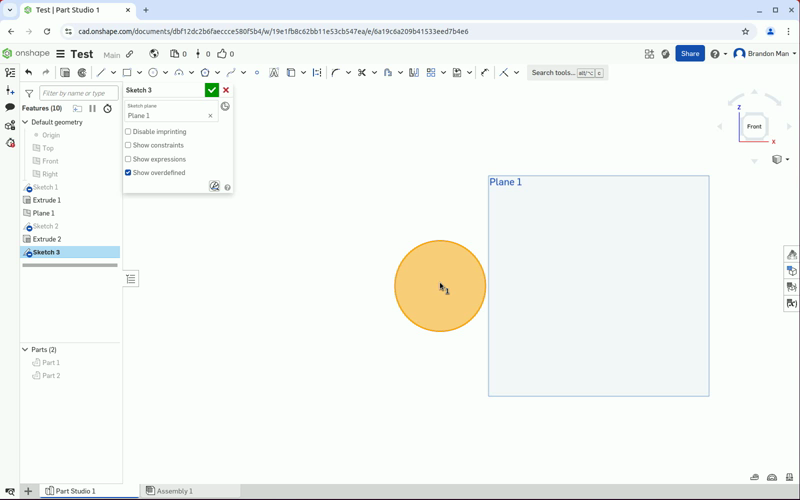
scroll(-6)
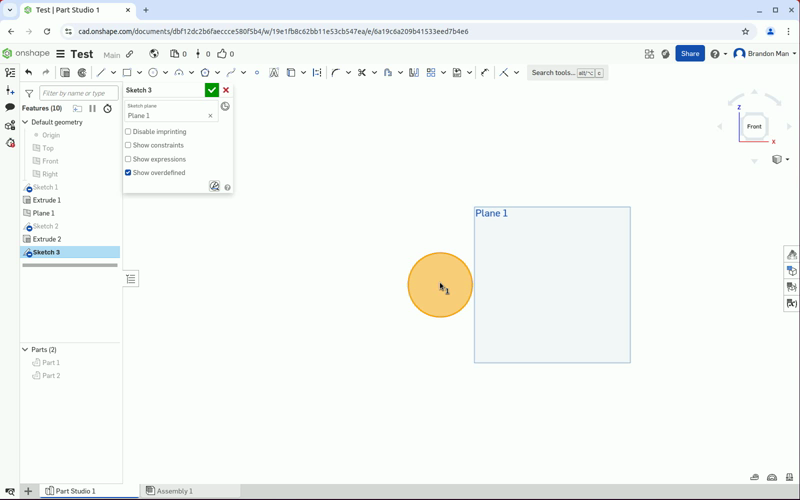
scroll(-6)
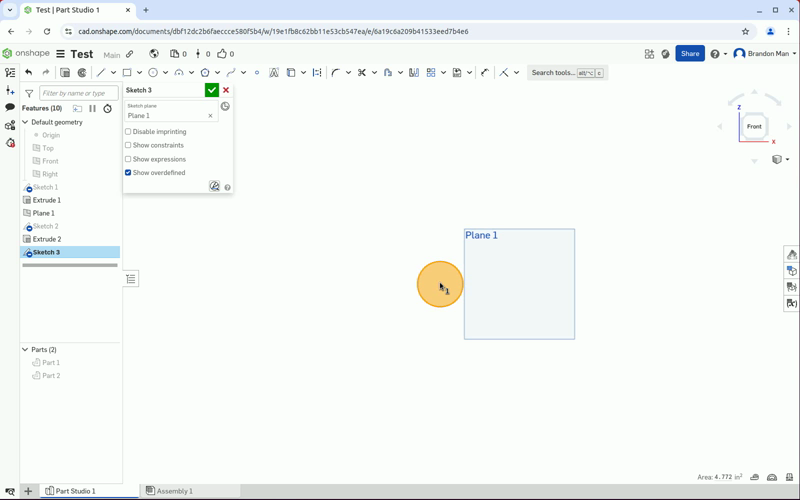
scroll(-6)
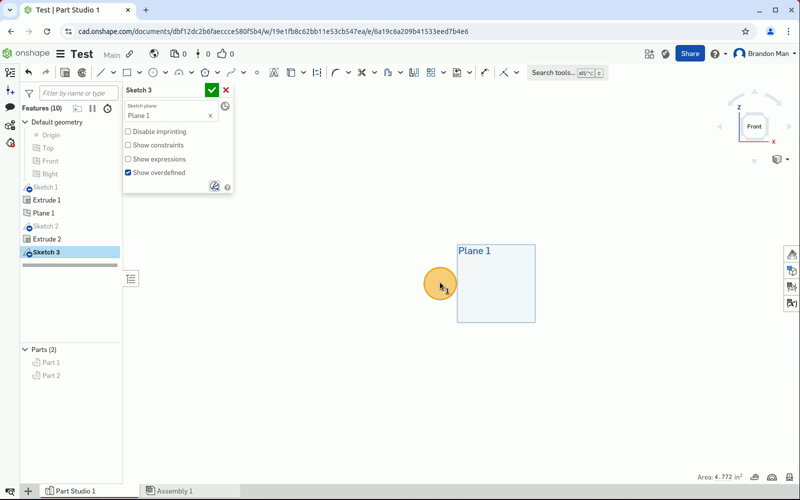
scroll(-6)
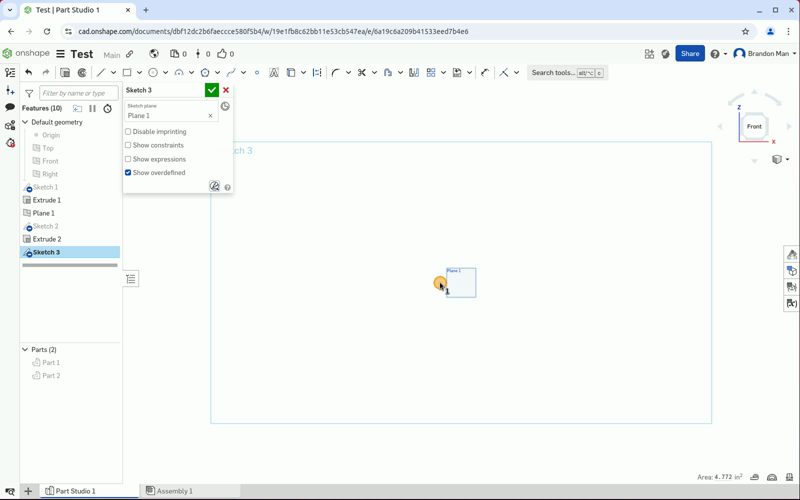
mouse_move(73, 352)
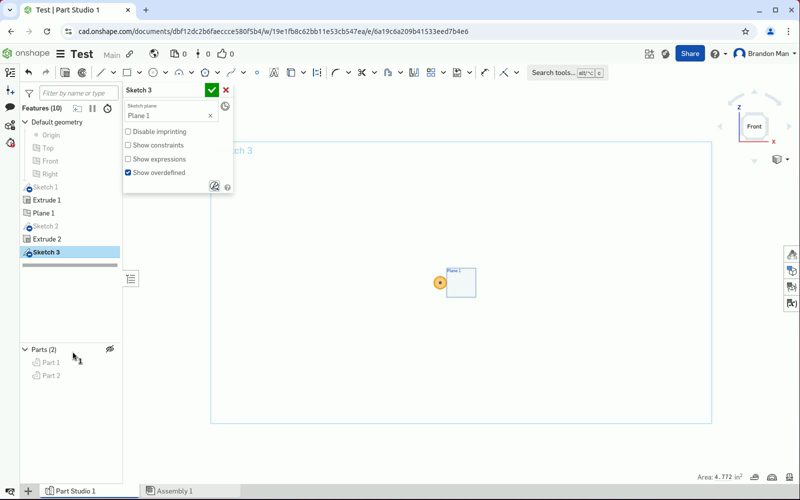
key(shift+y)
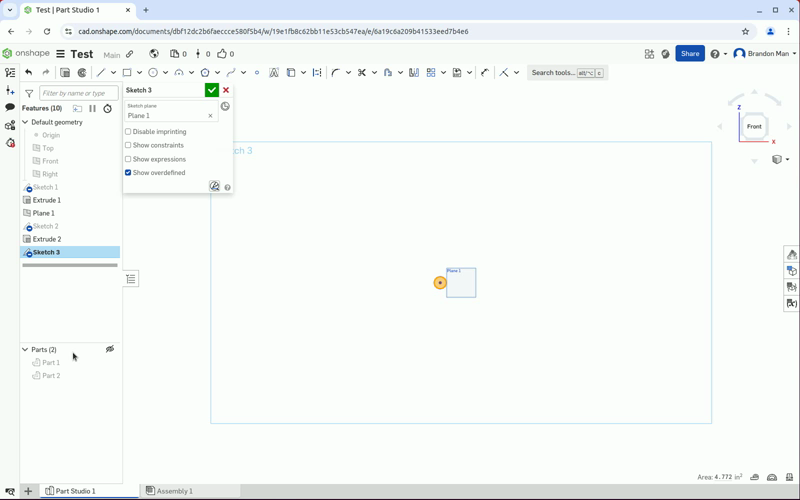
key(shift+e)
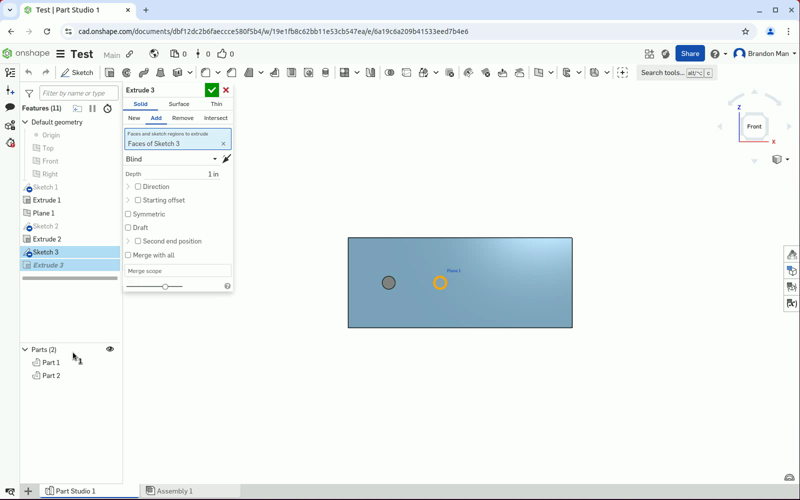
mouse_move(143, 106)
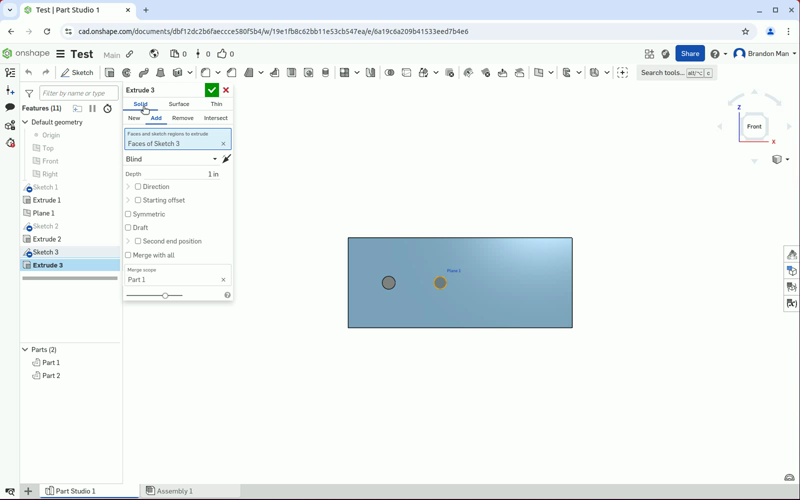
click(143, 106)
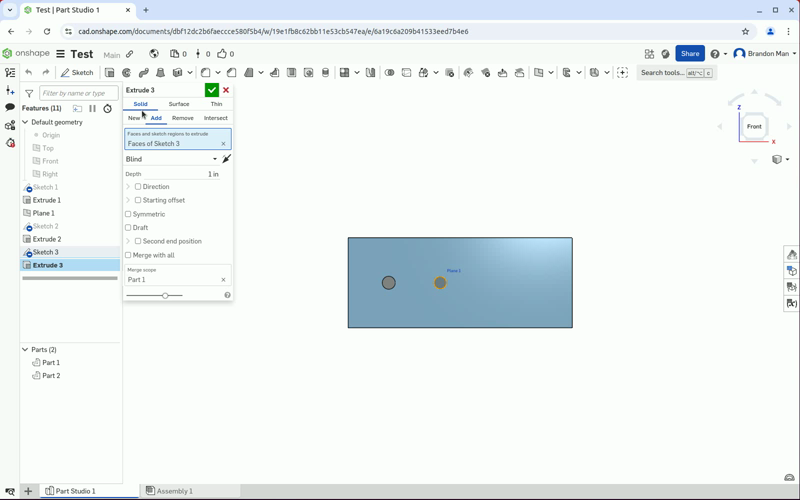
mouse_move(137, 120)
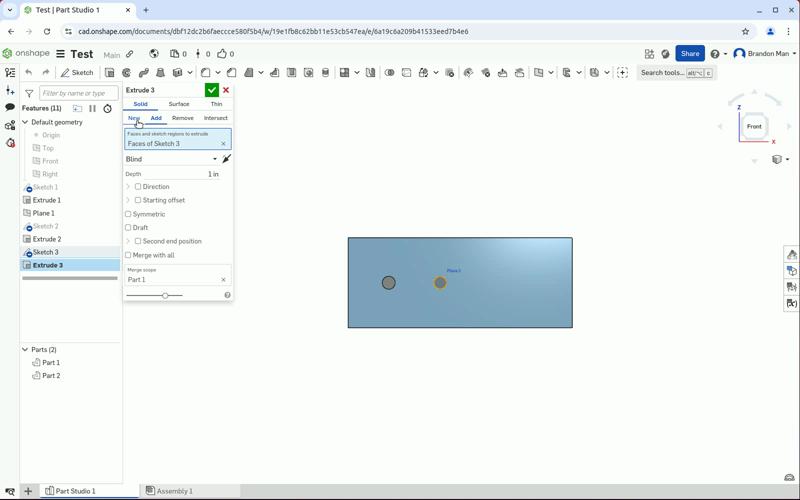
click(137, 120)
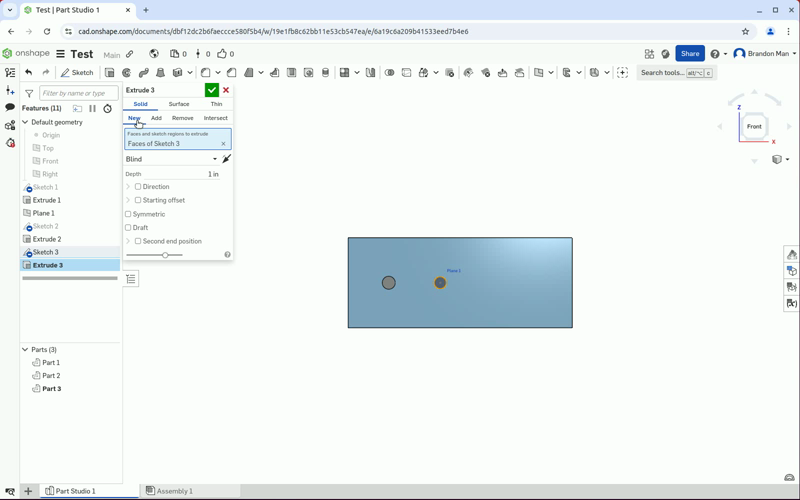
key(tab, 4)
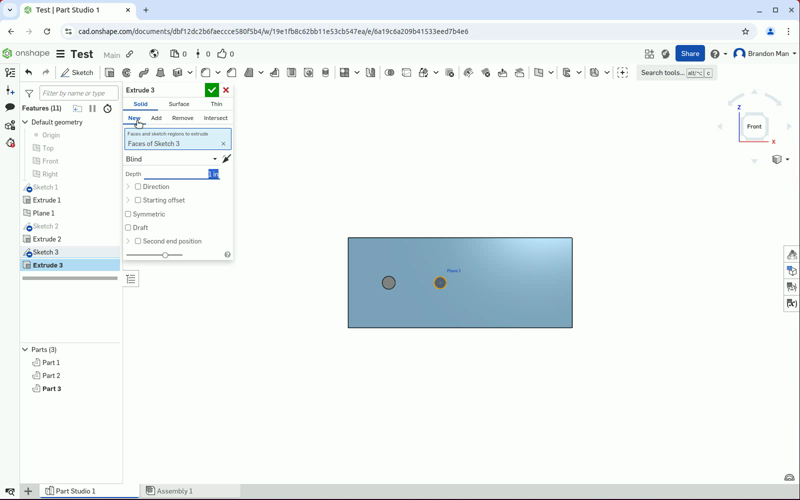
text(4.574)
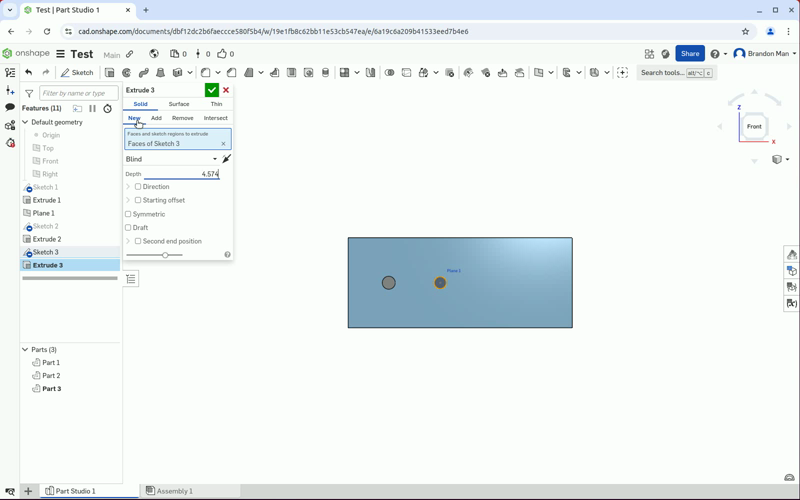
key(enter)
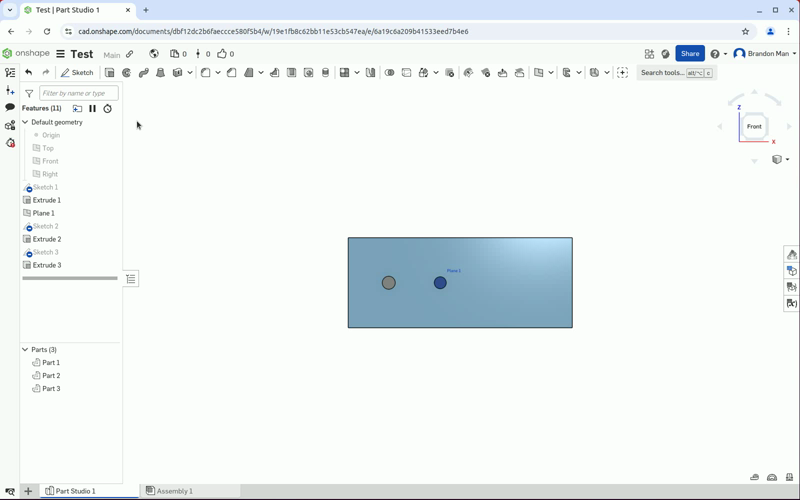
key(shift+h)
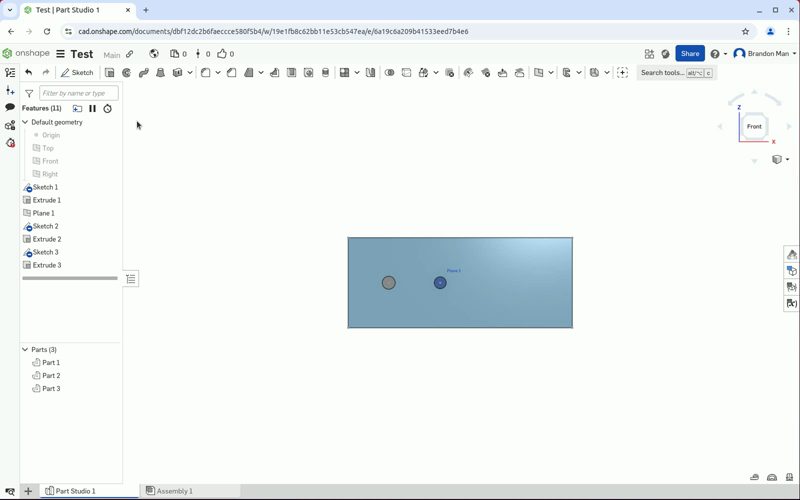
key(shift+h)
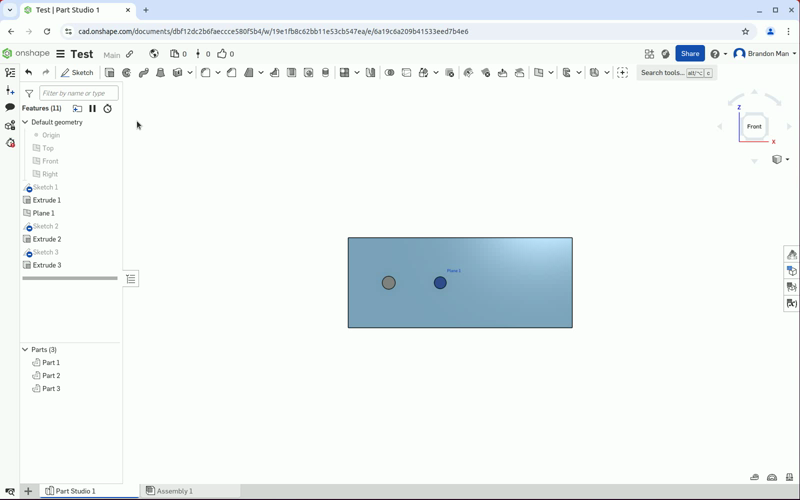
mouse_move(73, 189)
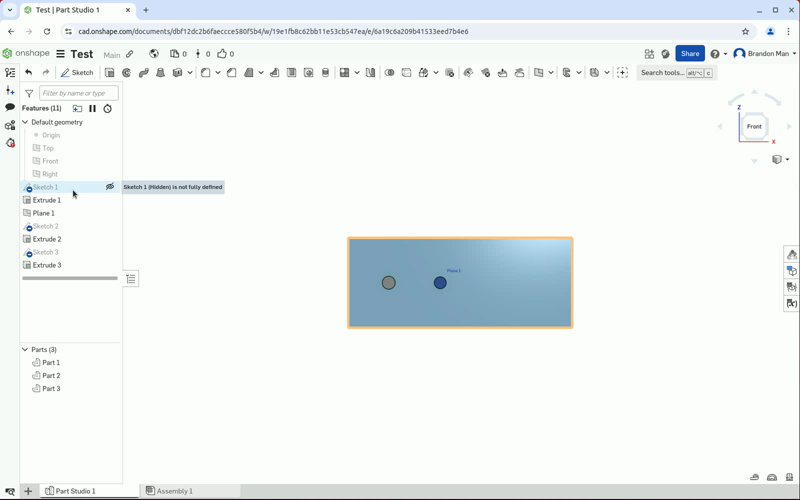
click(73, 189)
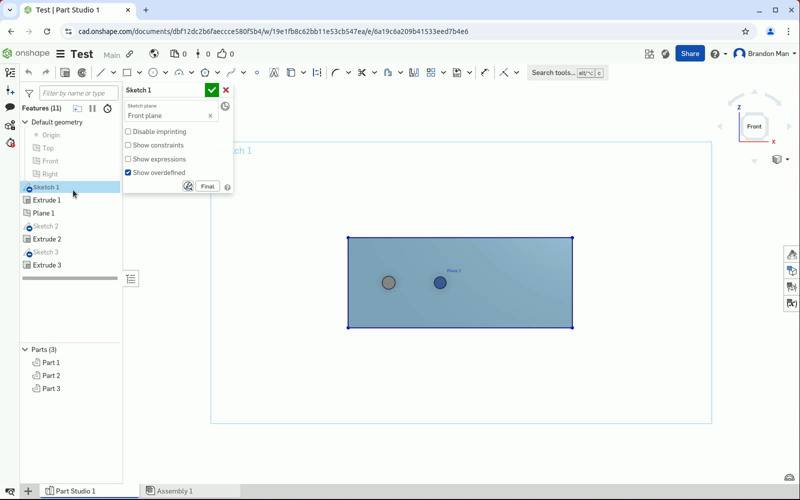
mouse_move(229, 92)
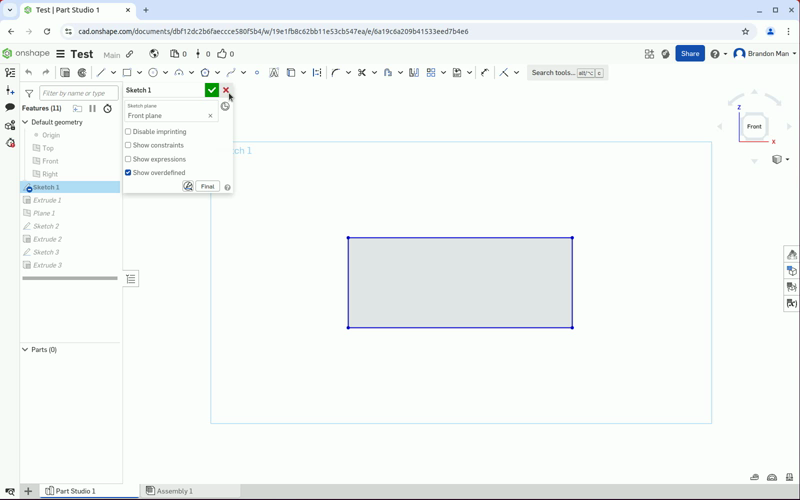
click(229, 92)
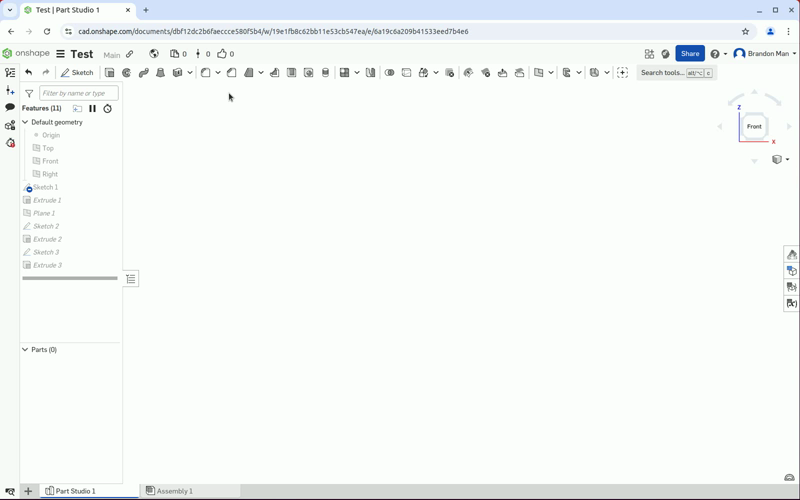
key(shift+s)
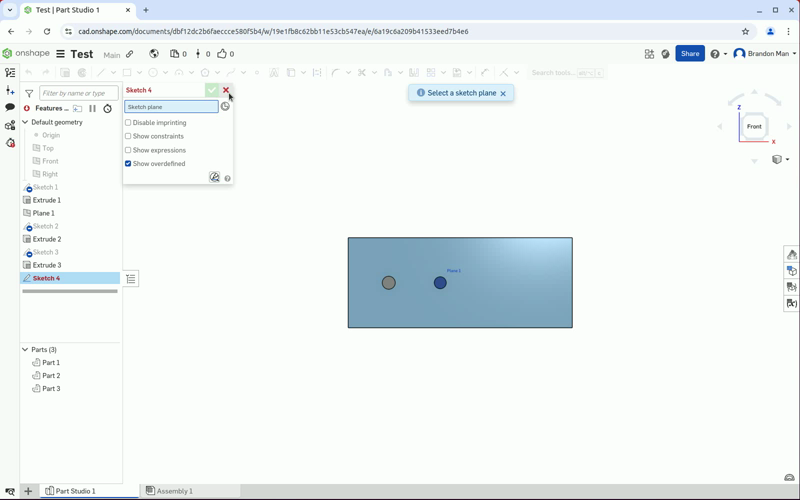
mouse_move(73, 215)
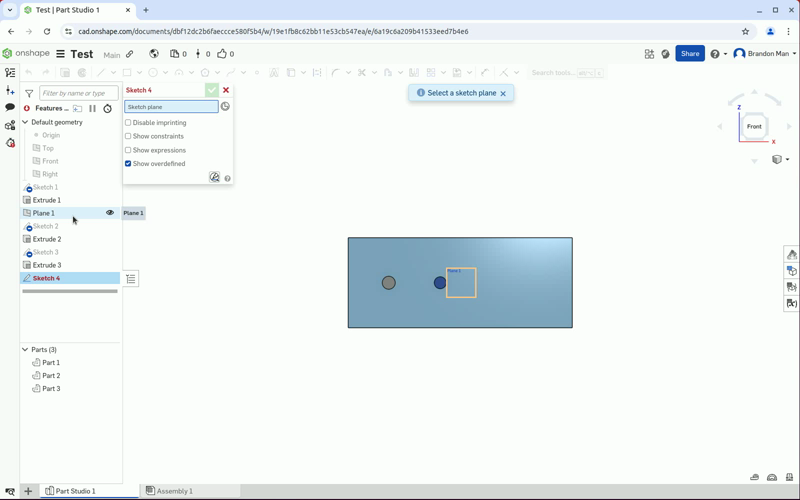
click(73, 215)
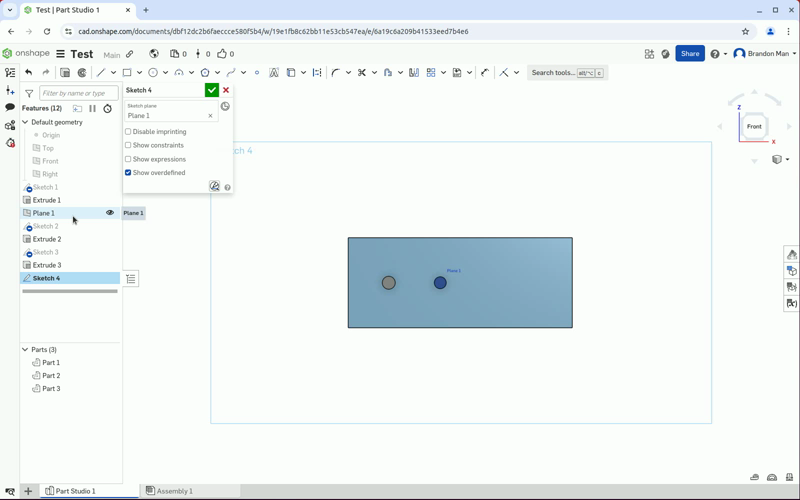
mouse_move(73, 352)
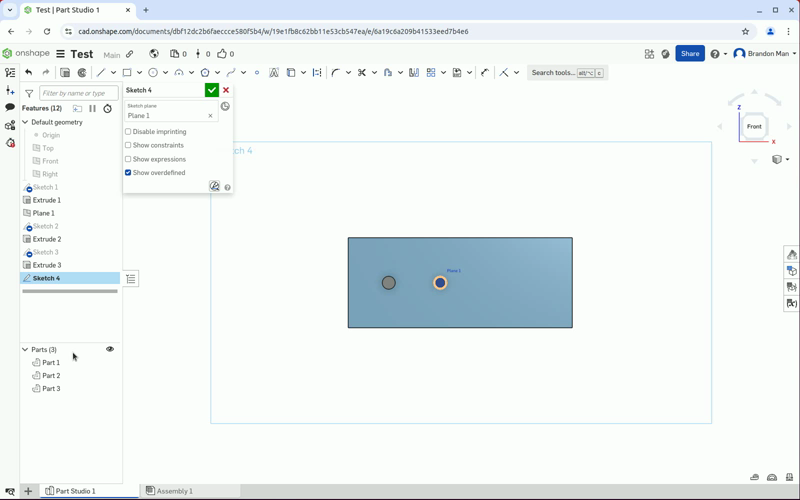
key(y)
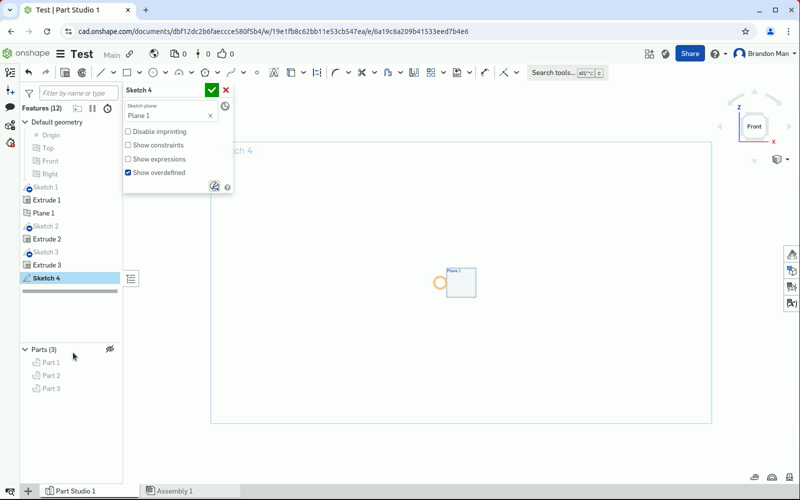
key(c)
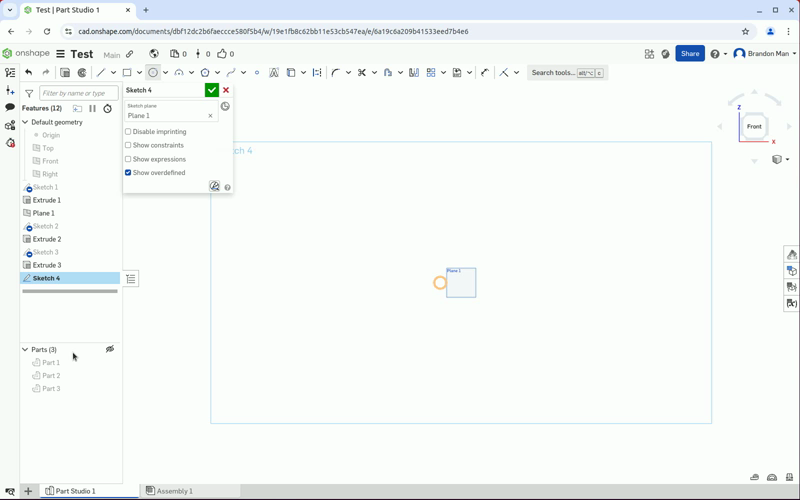
key_down(shift)
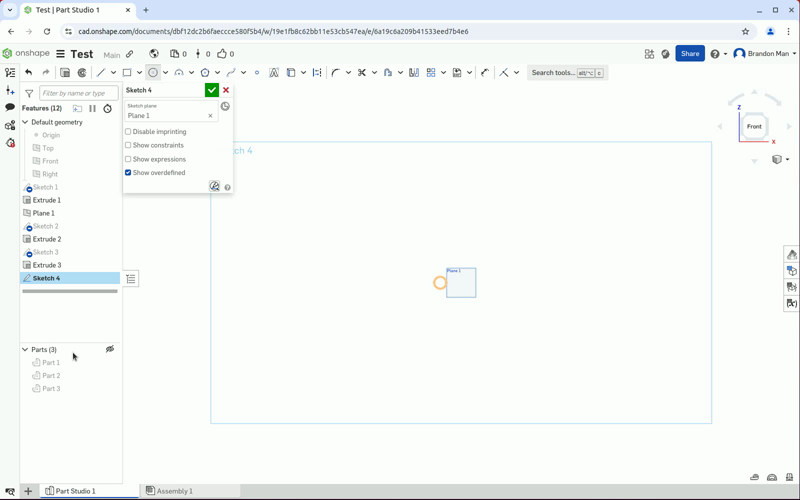
mouse_move(489, 282)
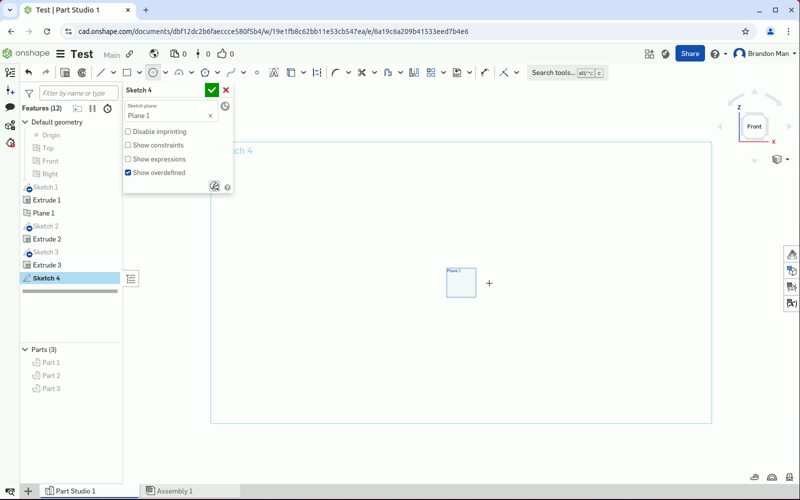
click(489, 282)
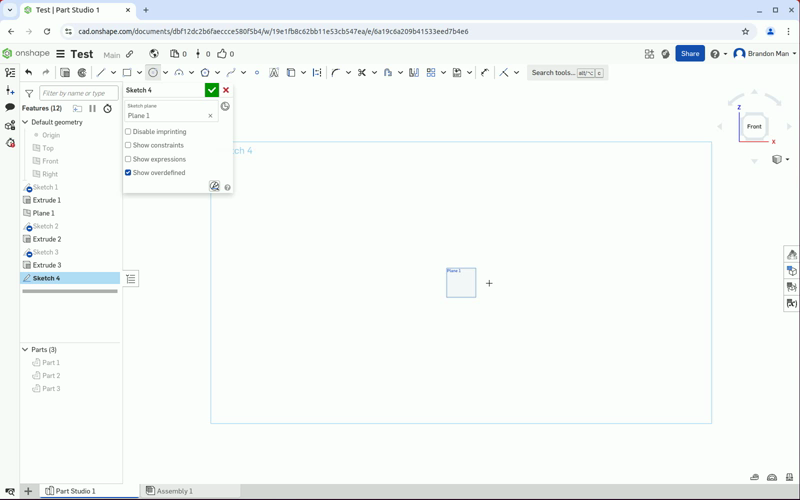
key_up(shift)
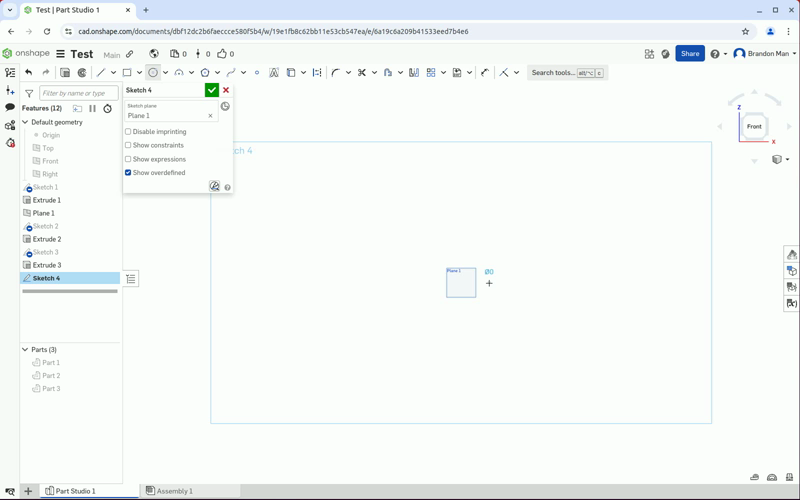
mouse_move(495, 282)
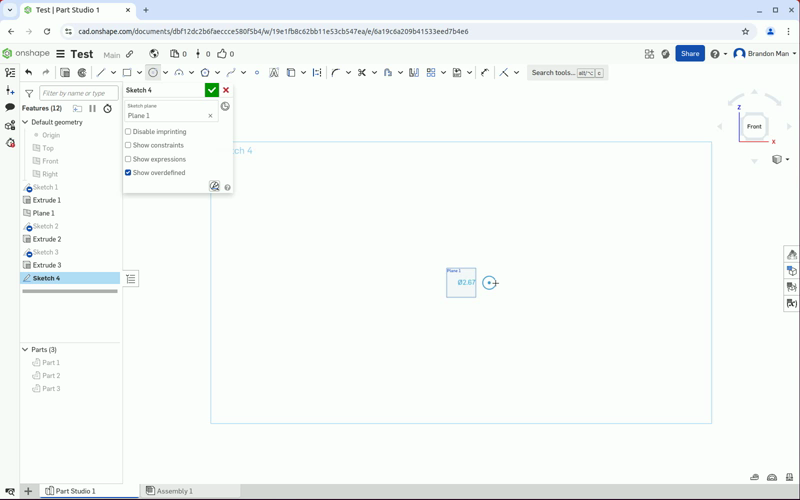
click(495, 282)
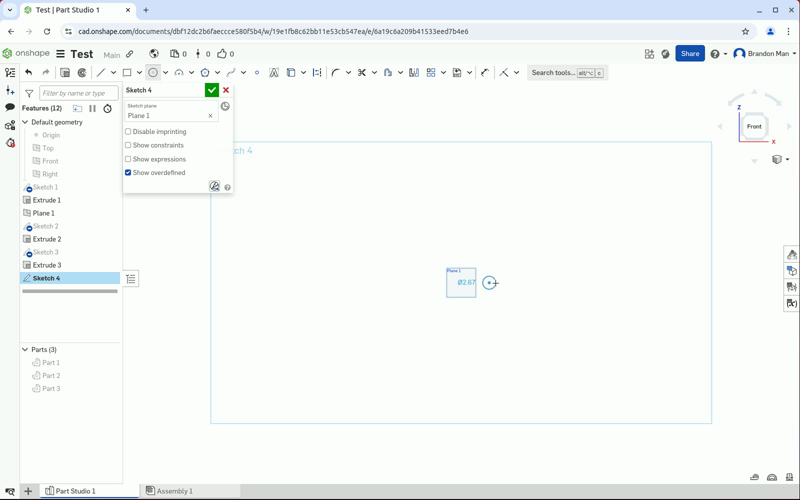
key(esc)
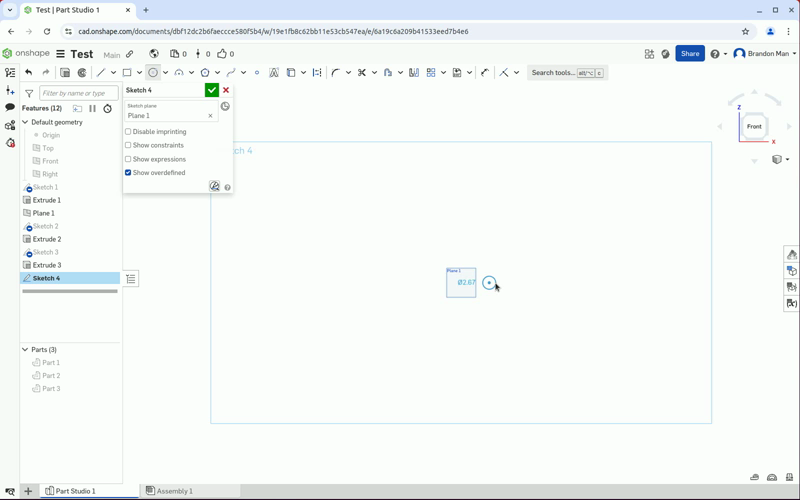
mouse_move(484, 282)
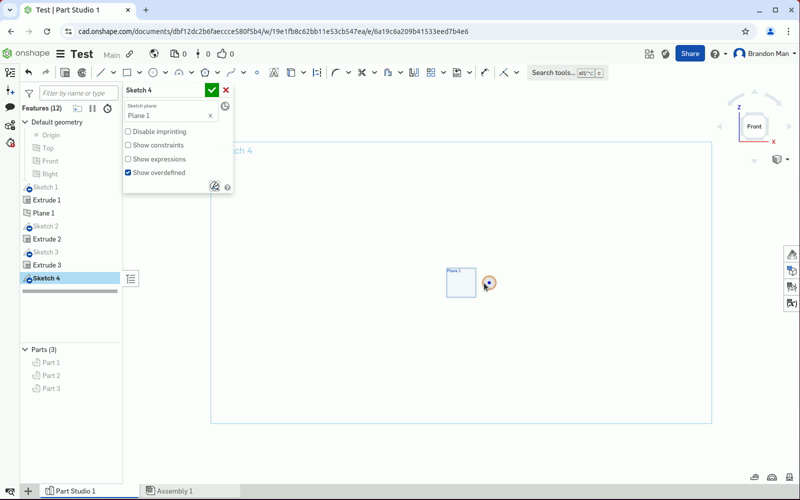
scroll(6)
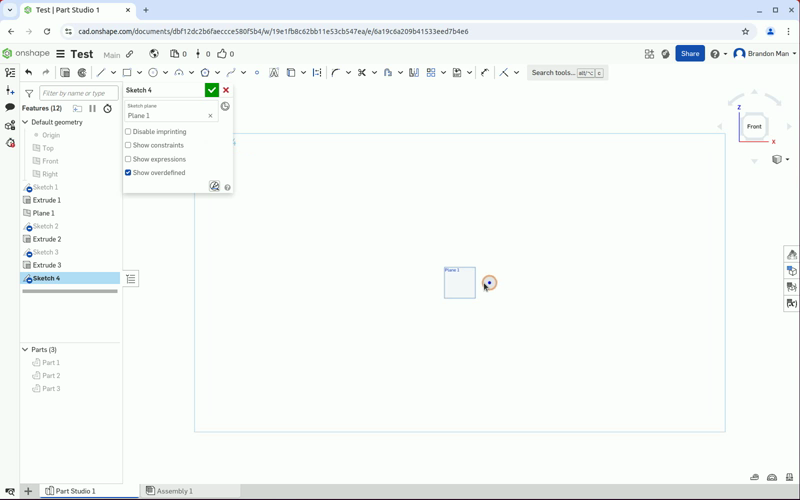
scroll(6)
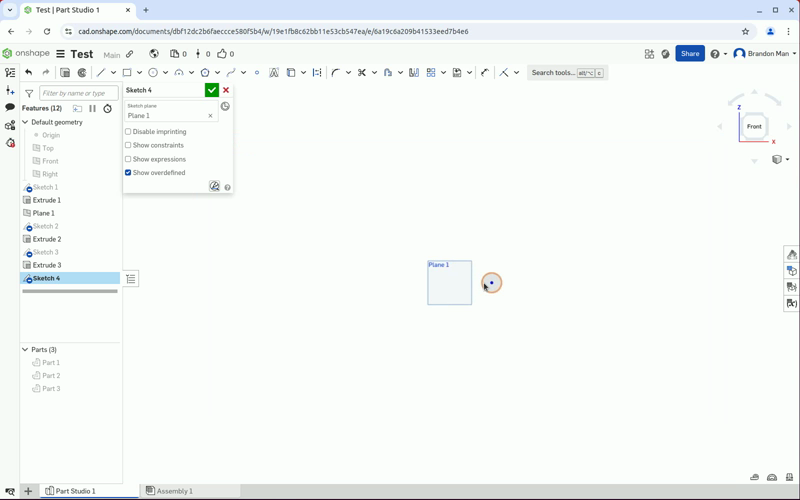
scroll(6)
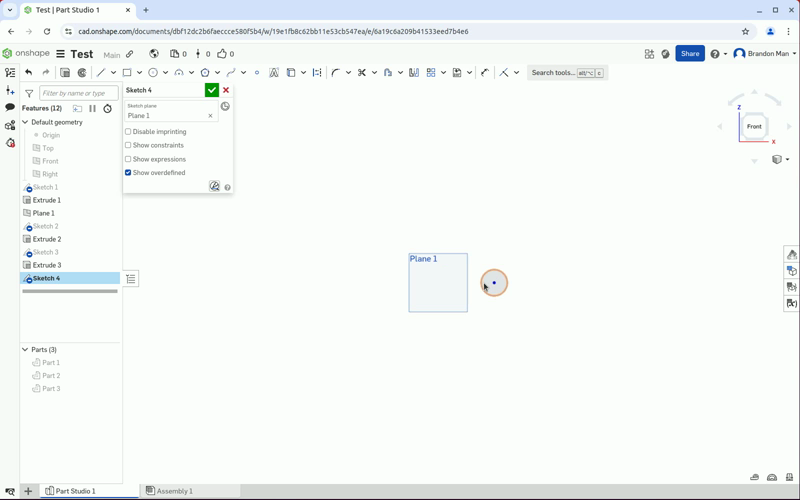
scroll(6)
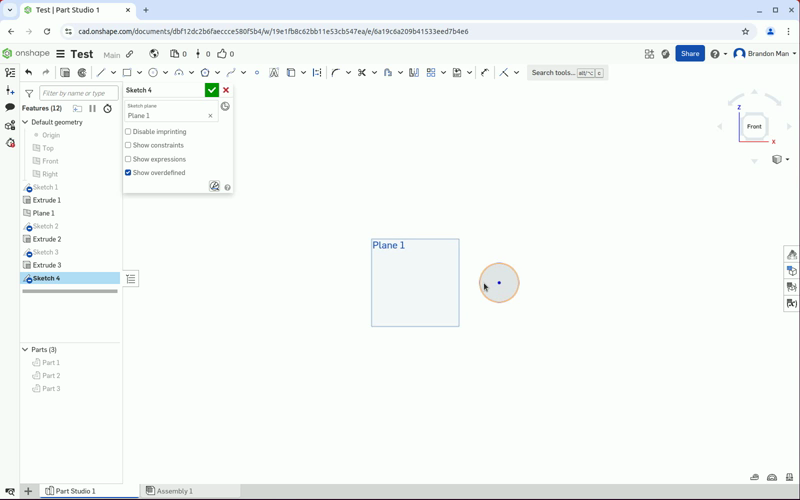
scroll(6)
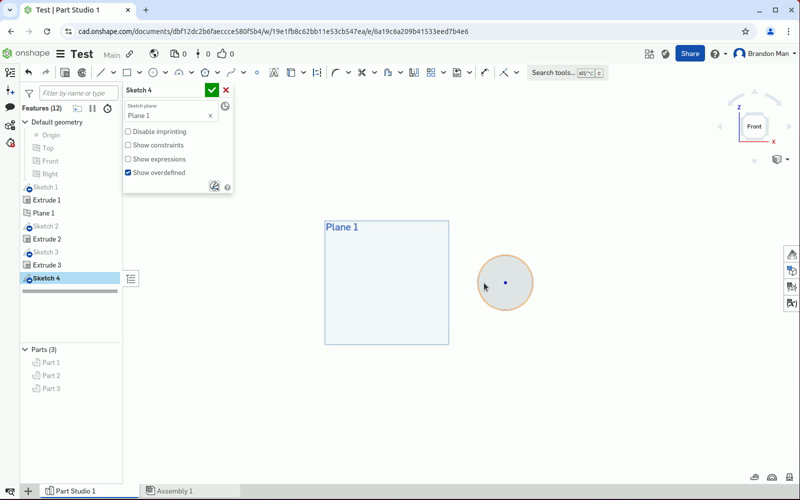
scroll(6)
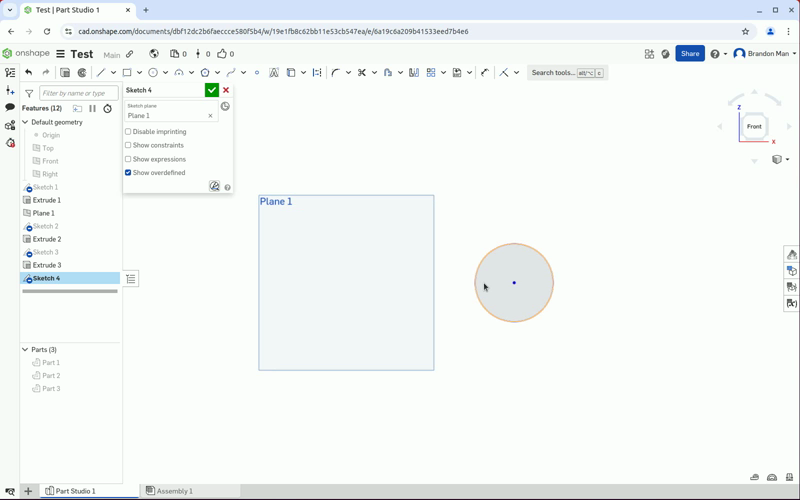
scroll(6)
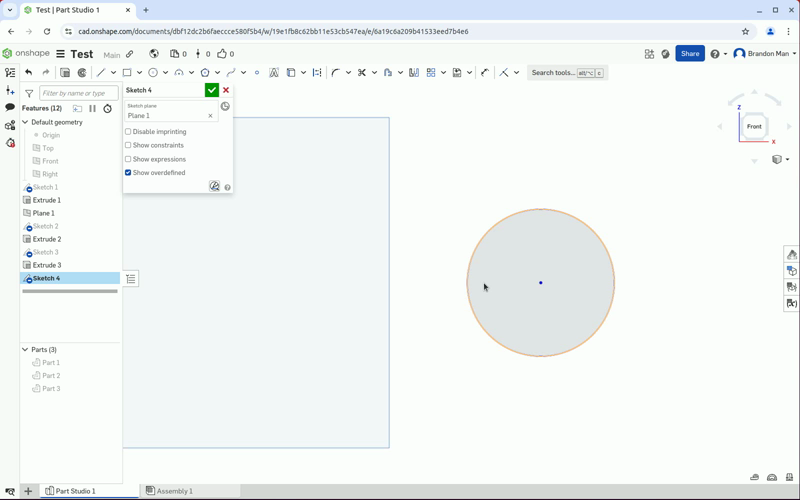
click(484, 282)
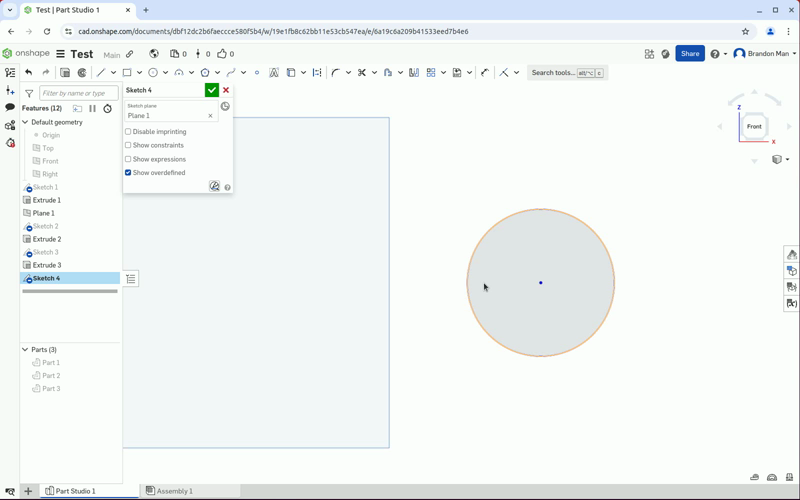
scroll(-6)
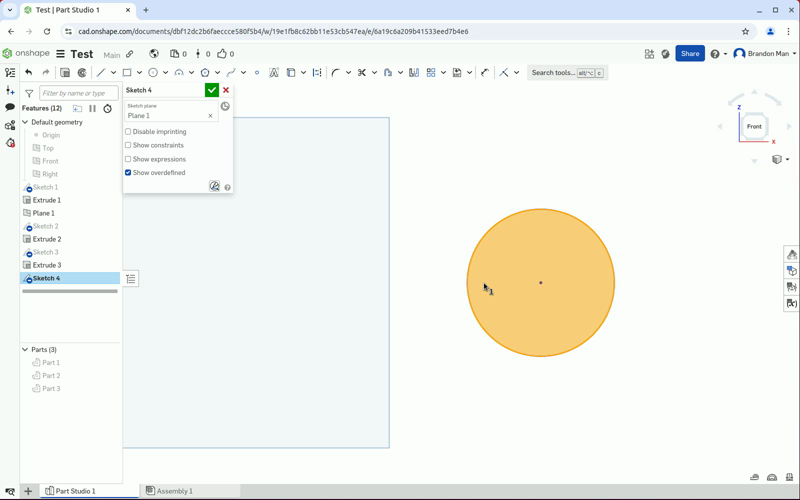
scroll(-6)
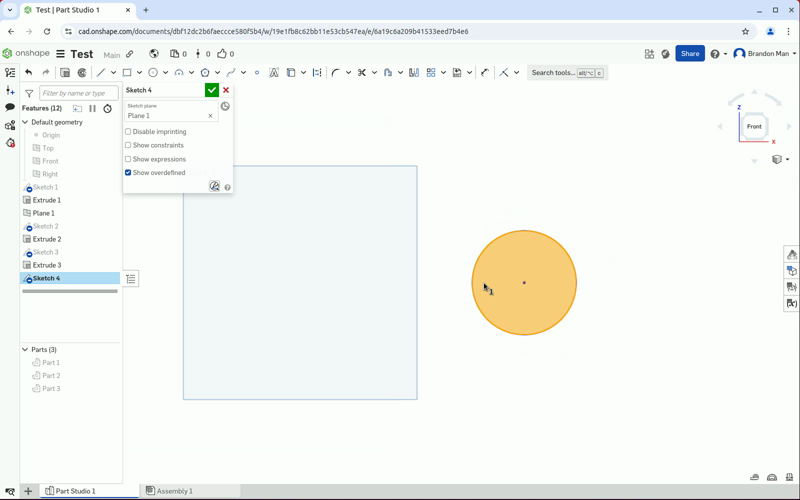
scroll(-6)
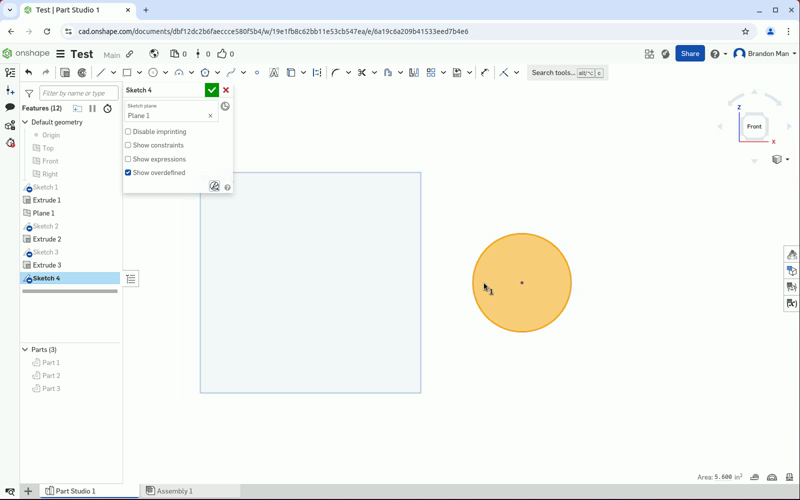
scroll(-6)
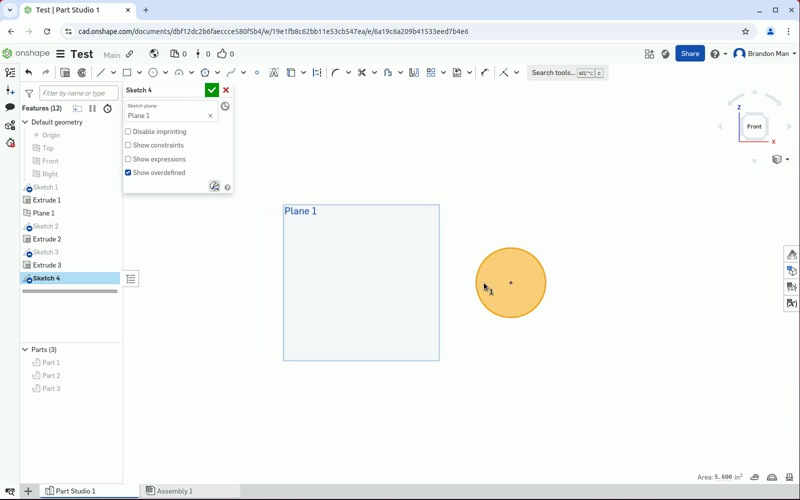
scroll(-6)
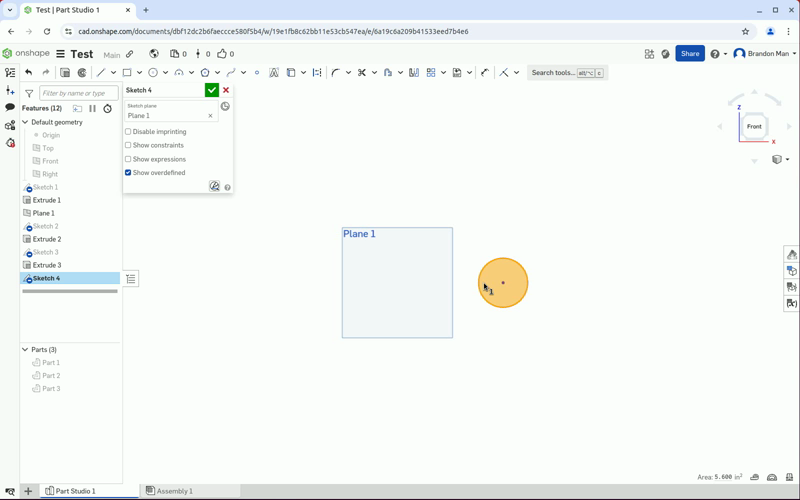
scroll(-6)
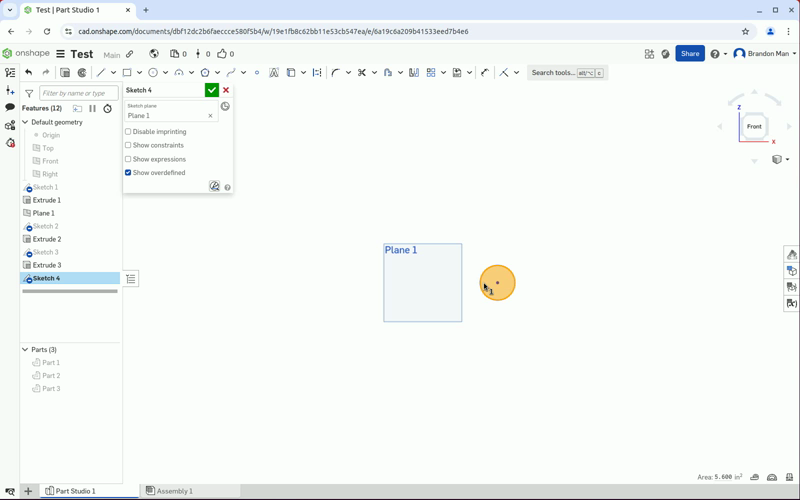
scroll(-6)
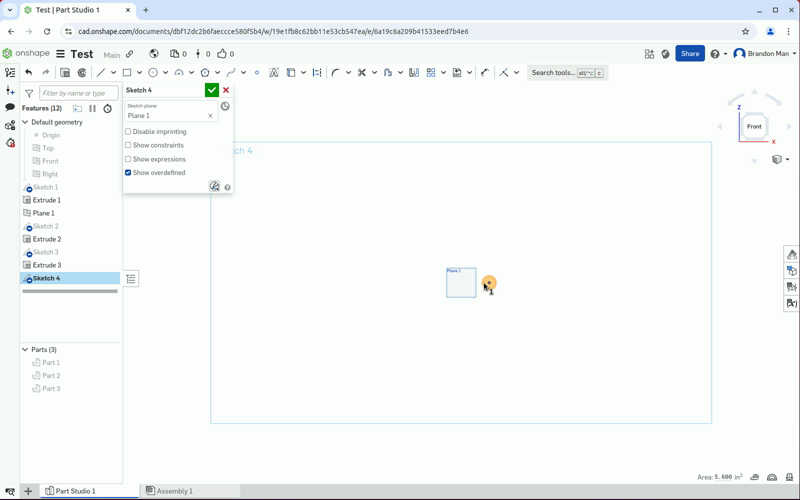
mouse_move(73, 352)
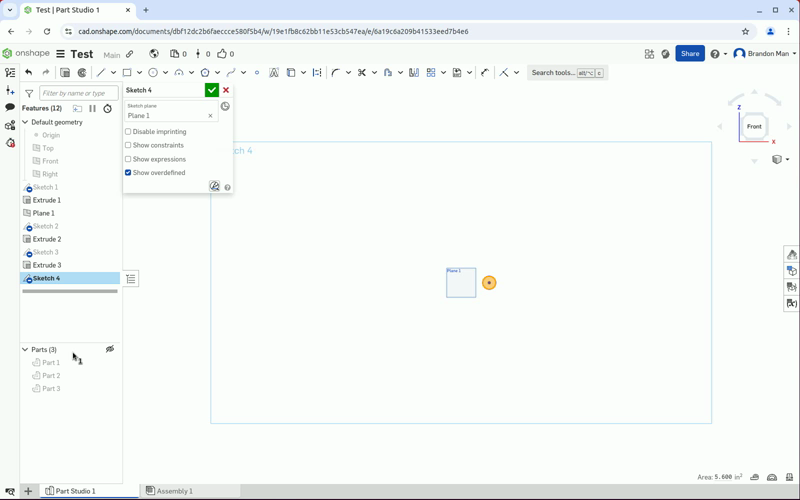
key(shift+y)
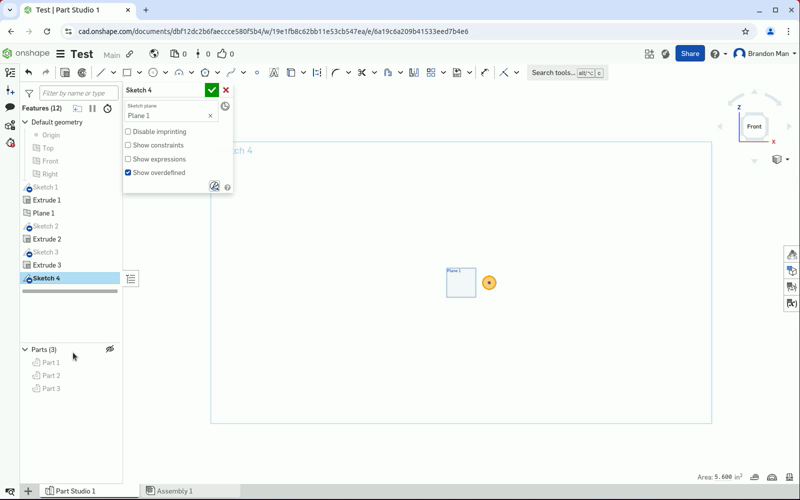
key(shift+e)
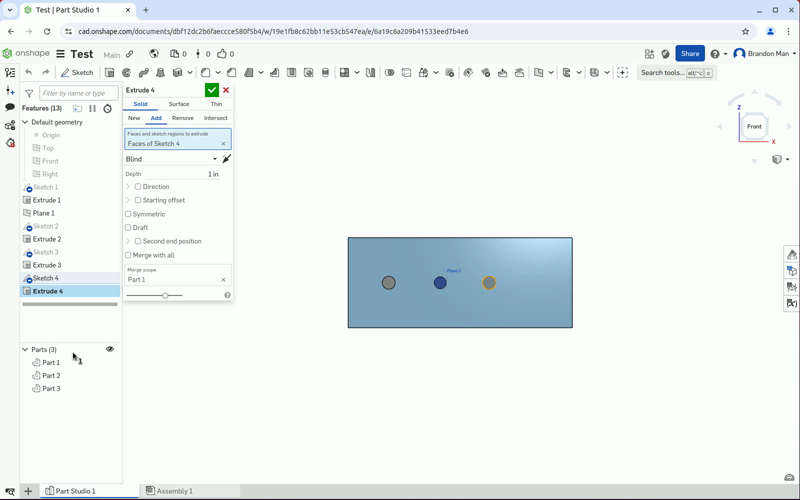
mouse_move(143, 106)
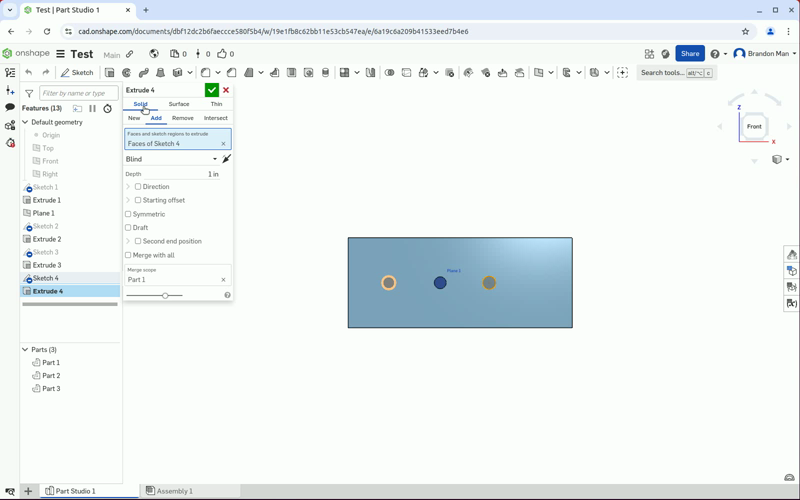
click(143, 106)
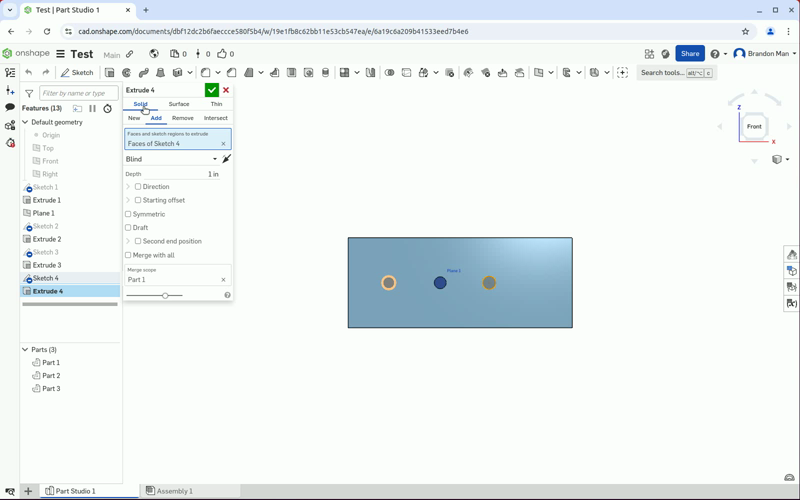
mouse_move(137, 120)
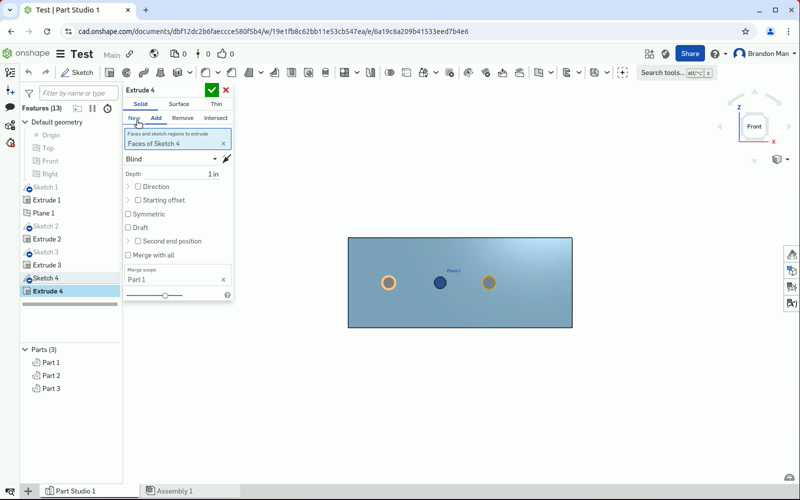
click(137, 120)
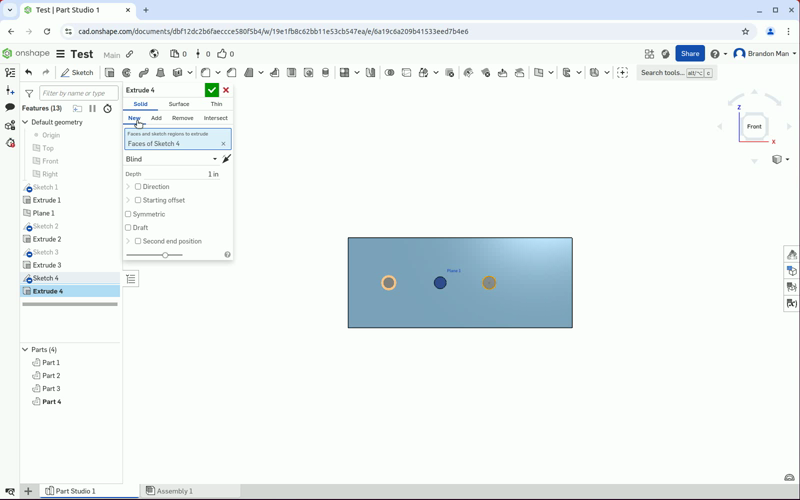
key(tab, 4)
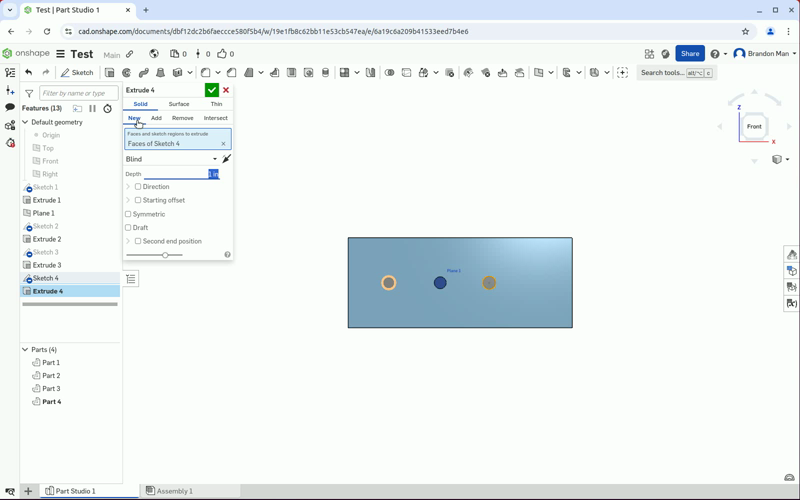
text(4.574)
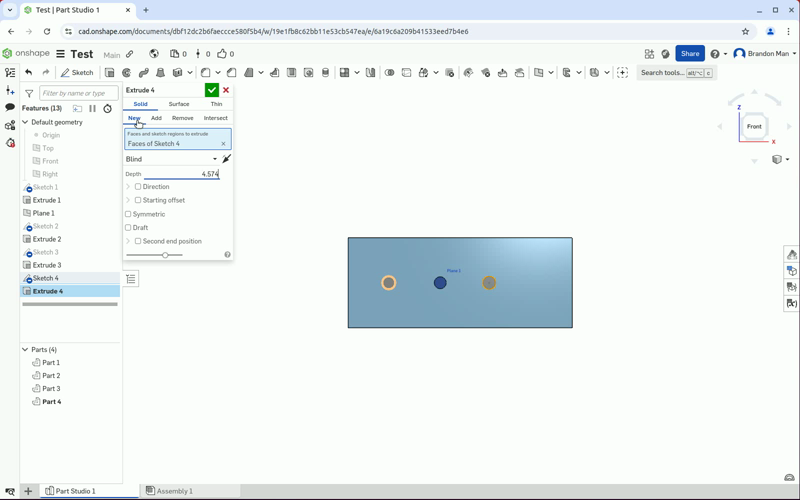
key(enter)
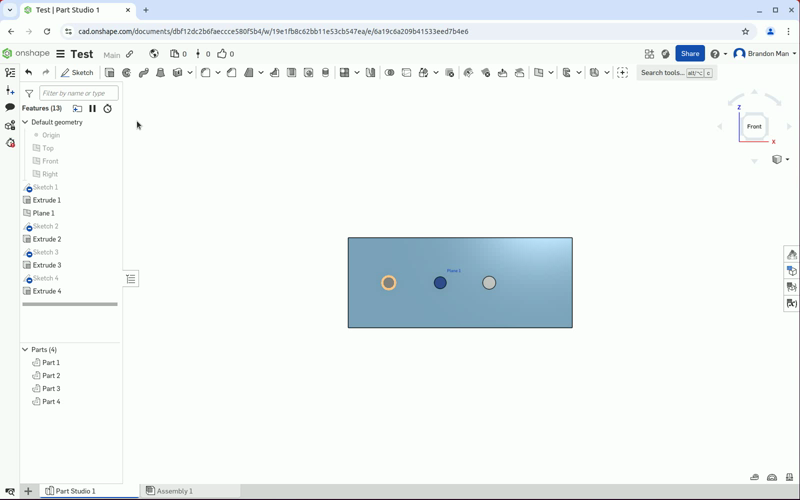
key(shift+h)
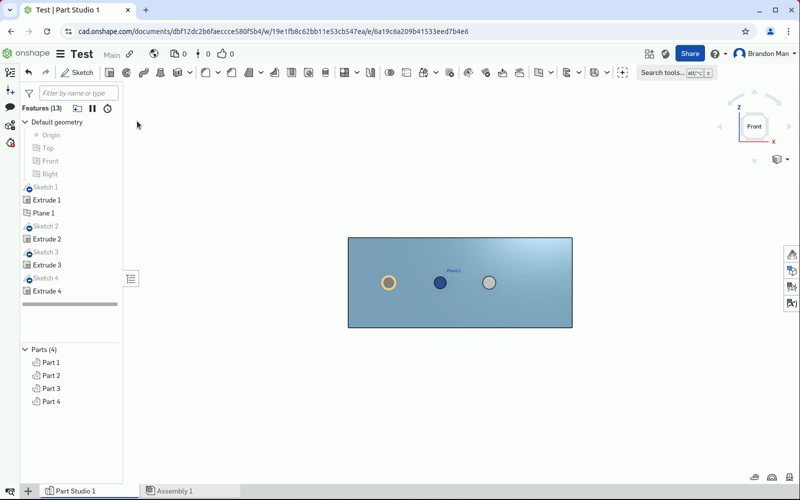
key(shift+h)
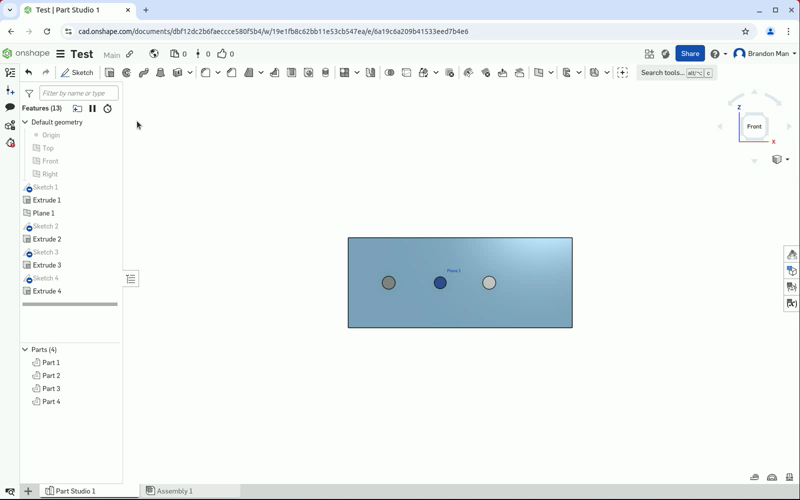
mouse_move(73, 189)
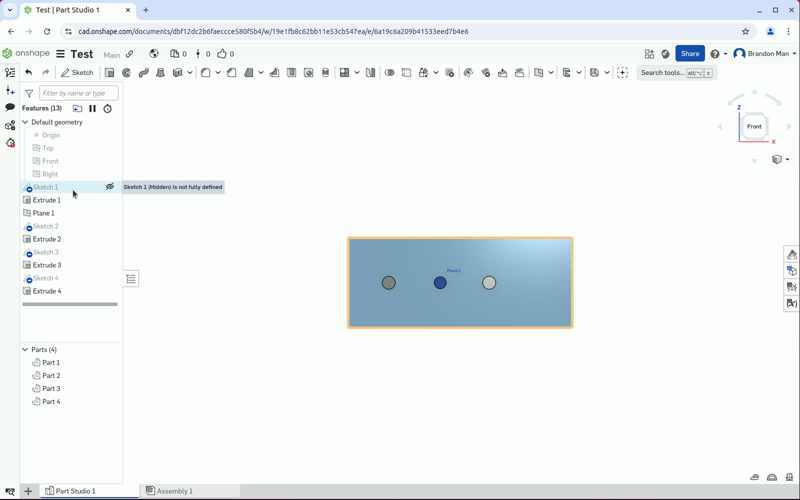
click(73, 189)
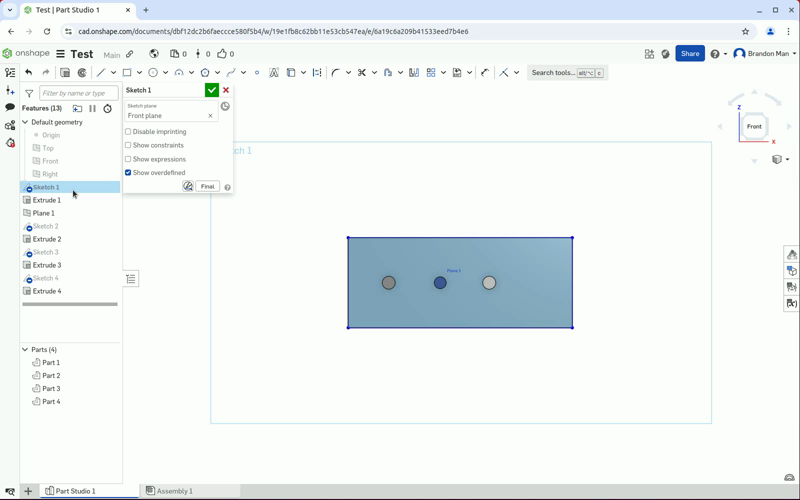
mouse_move(229, 92)
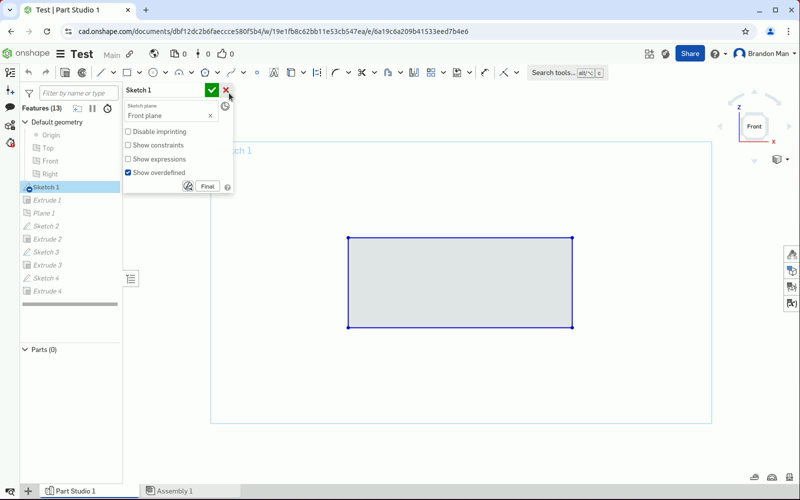
click(229, 92)
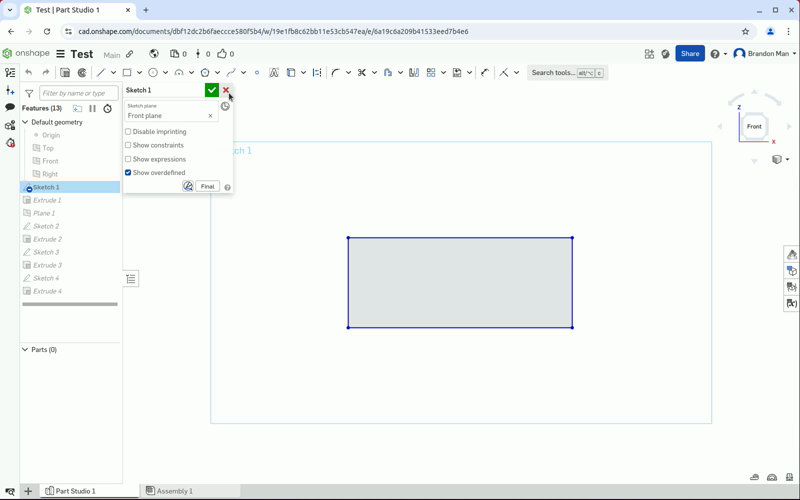
key(shift+s)
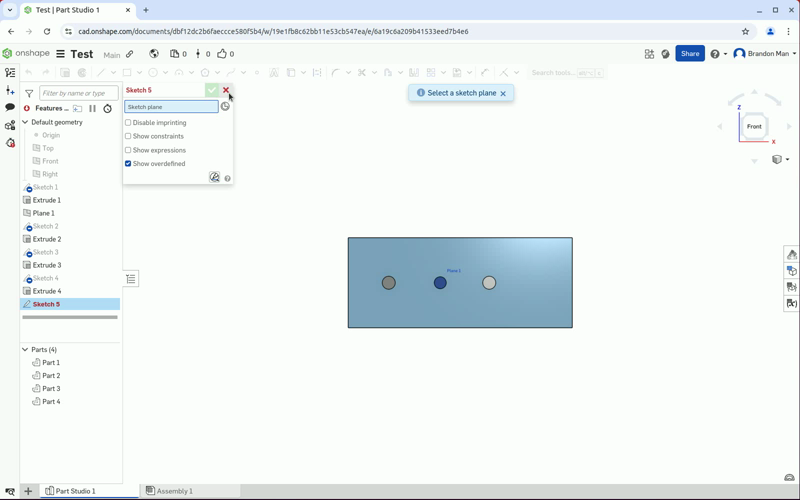
mouse_move(73, 215)
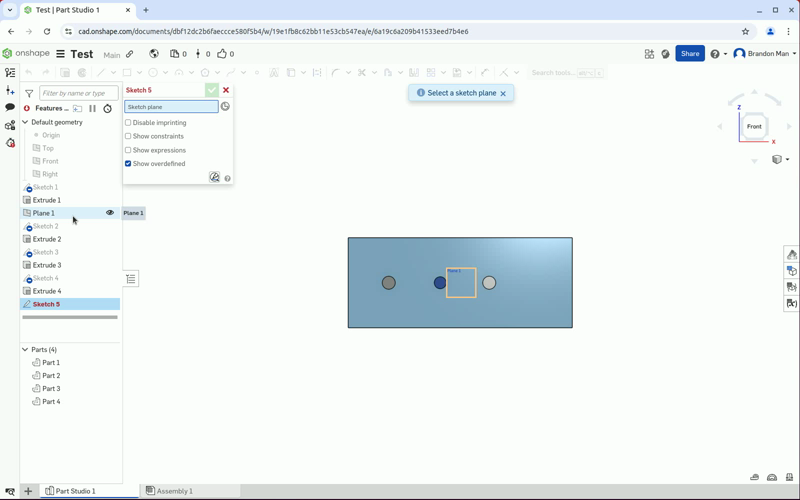
click(73, 215)
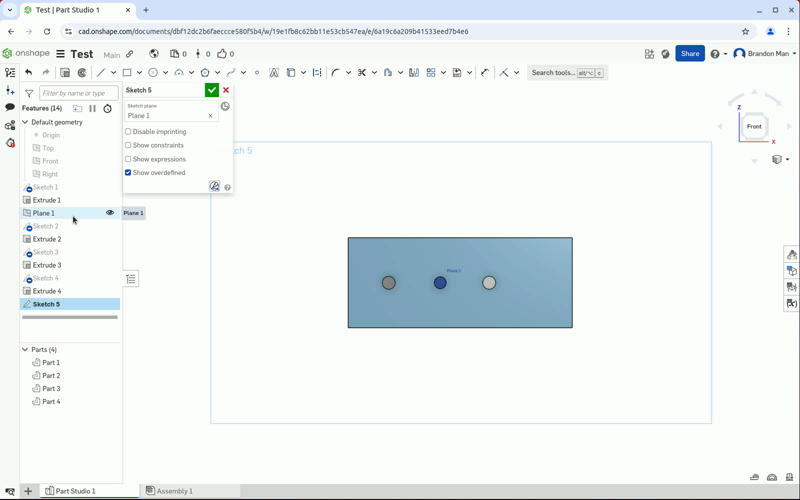
mouse_move(73, 352)
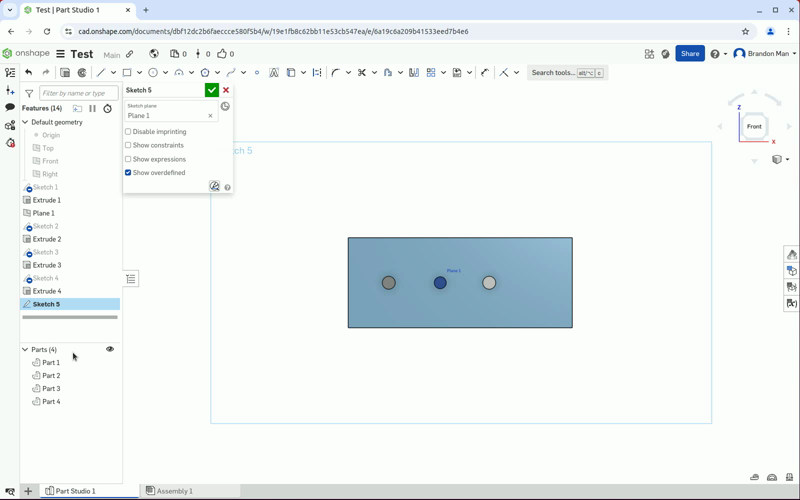
key(y)
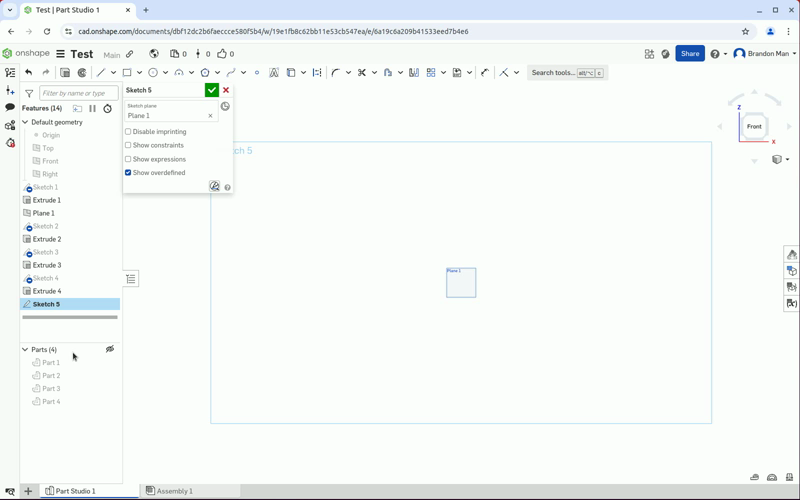
key(c)
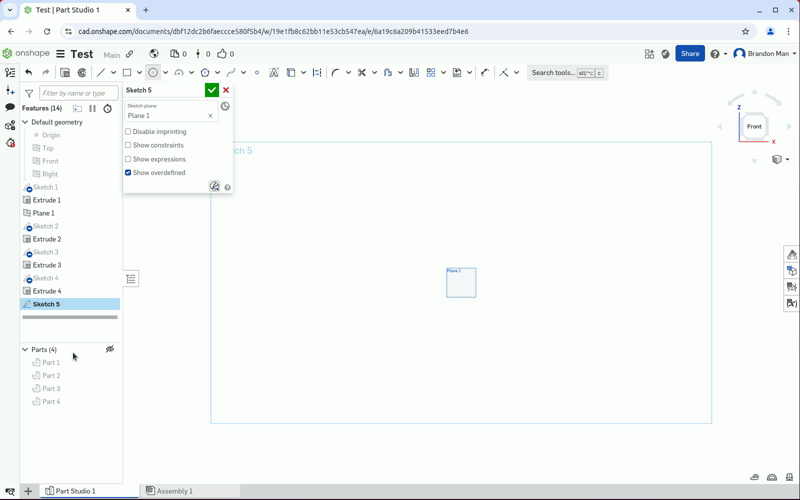
key_down(shift)
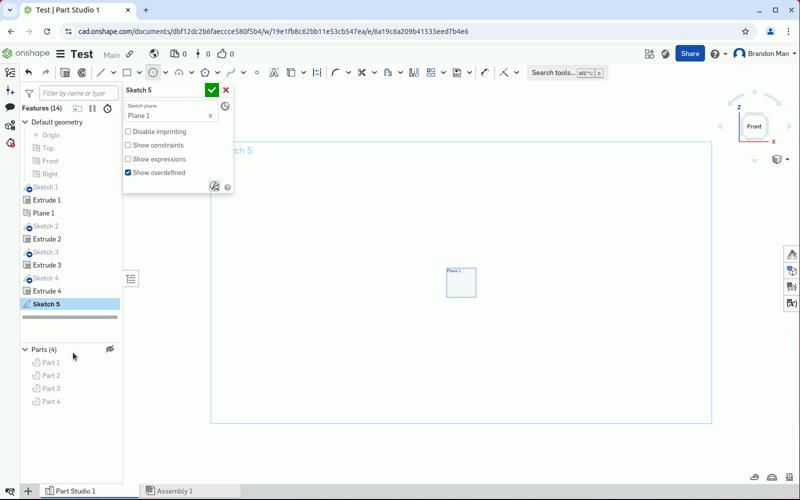
mouse_move(535, 282)
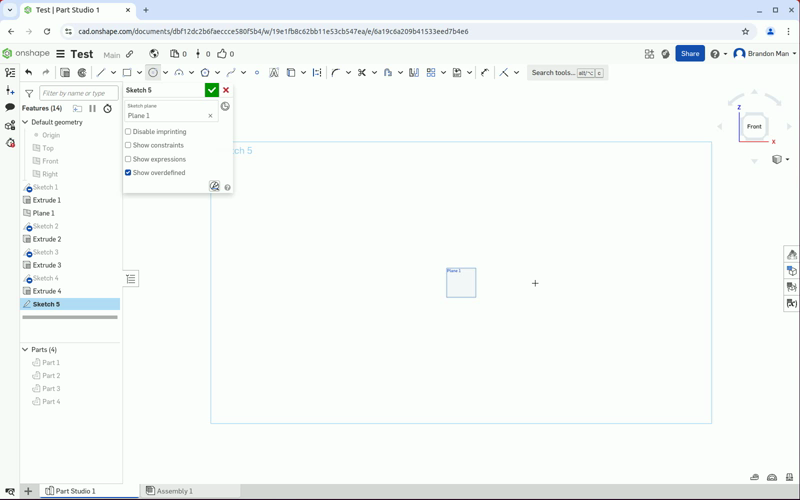
click(535, 282)
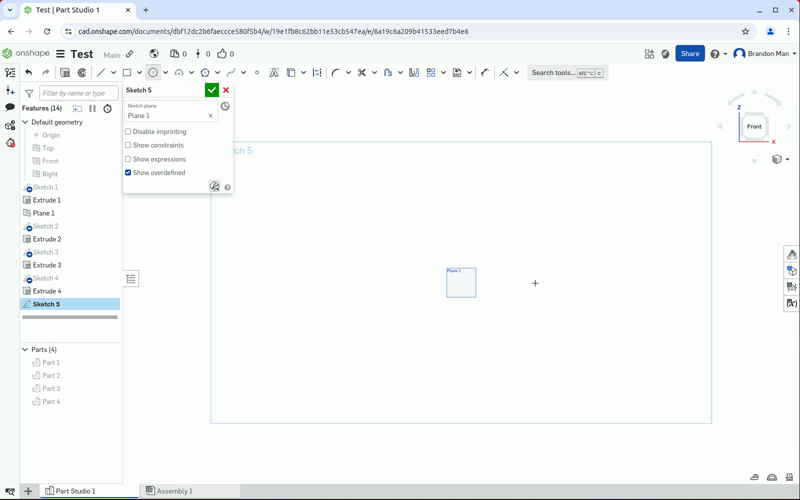
key_up(shift)
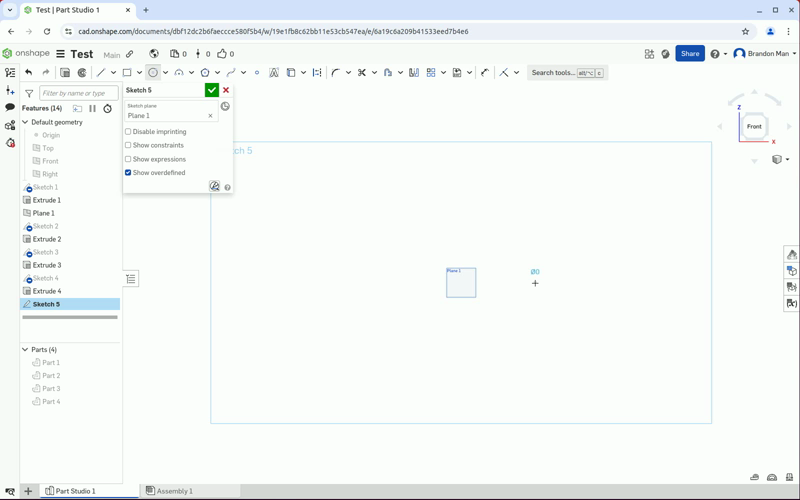
mouse_move(541, 282)
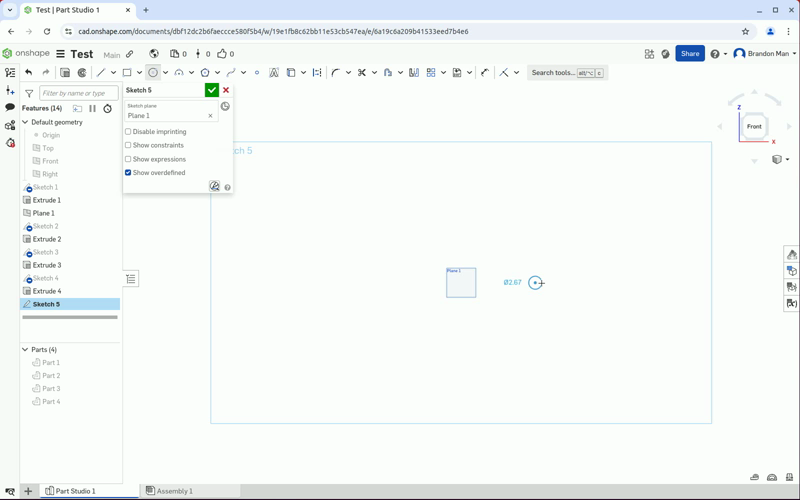
click(541, 282)
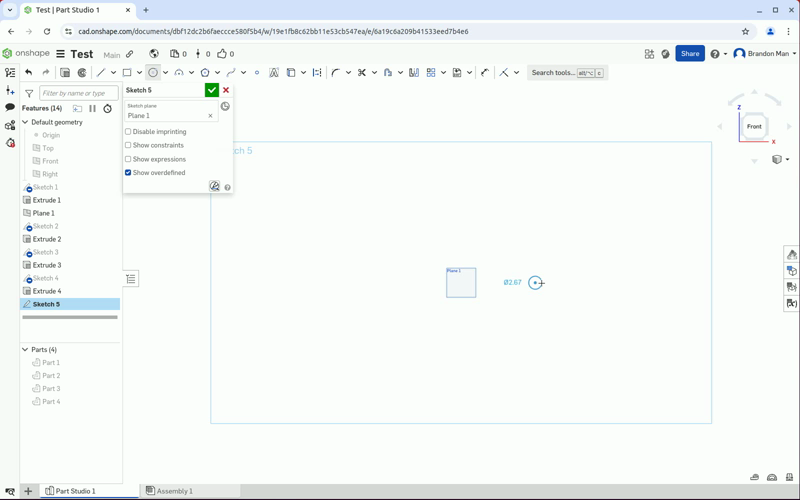
key(esc)
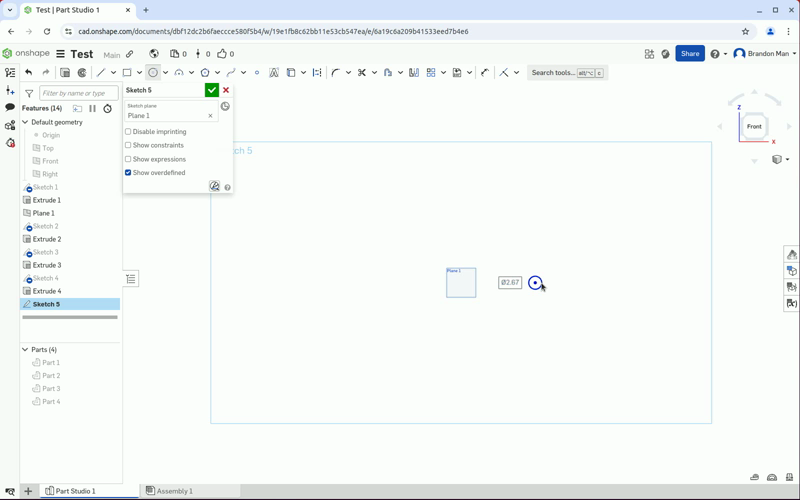
mouse_move(529, 284)
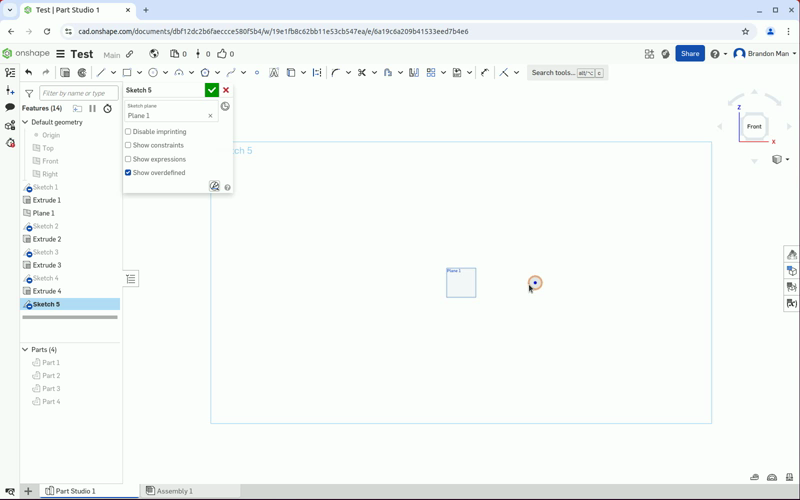
scroll(6)
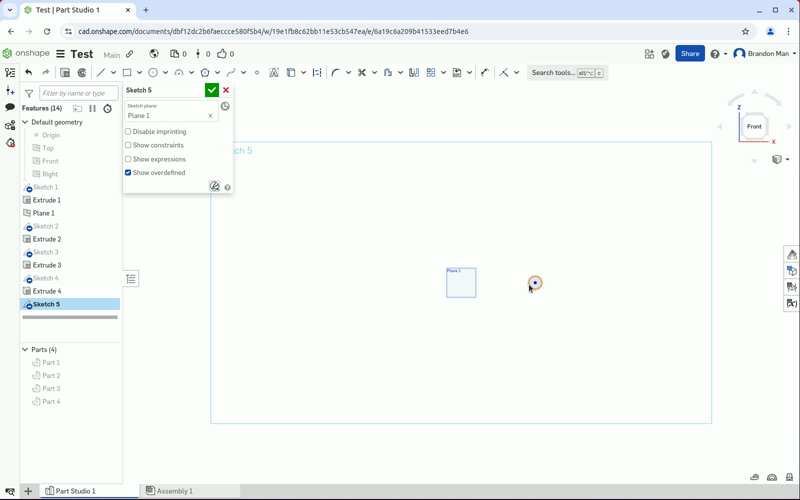
scroll(6)
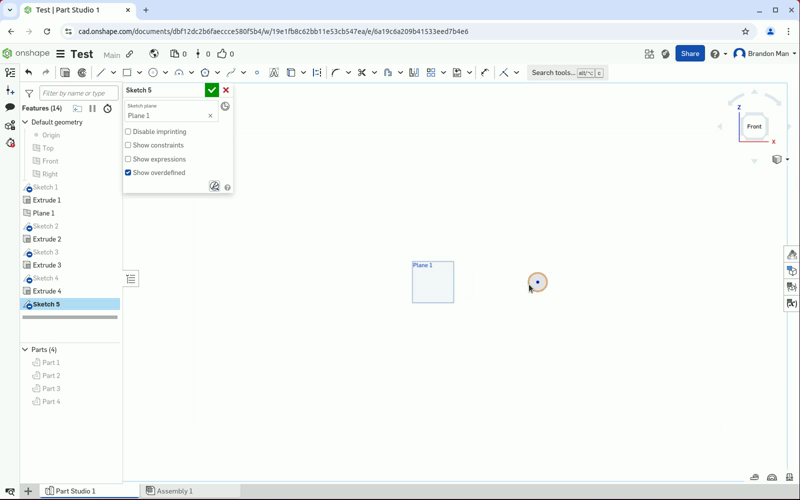
scroll(6)
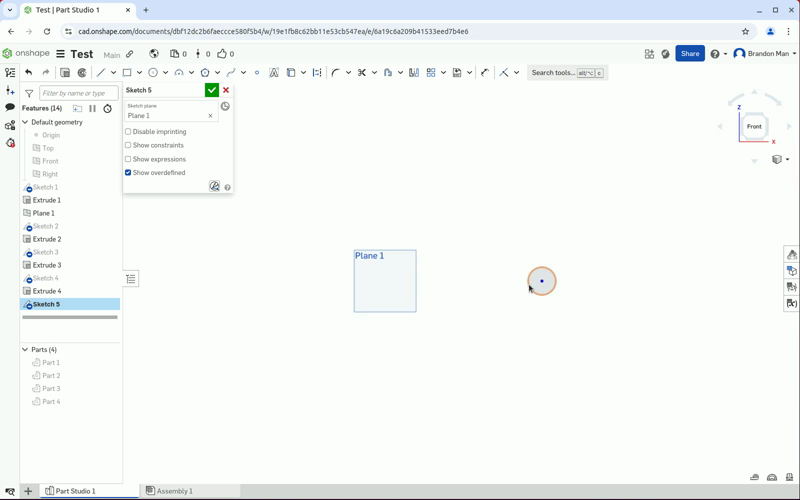
scroll(6)
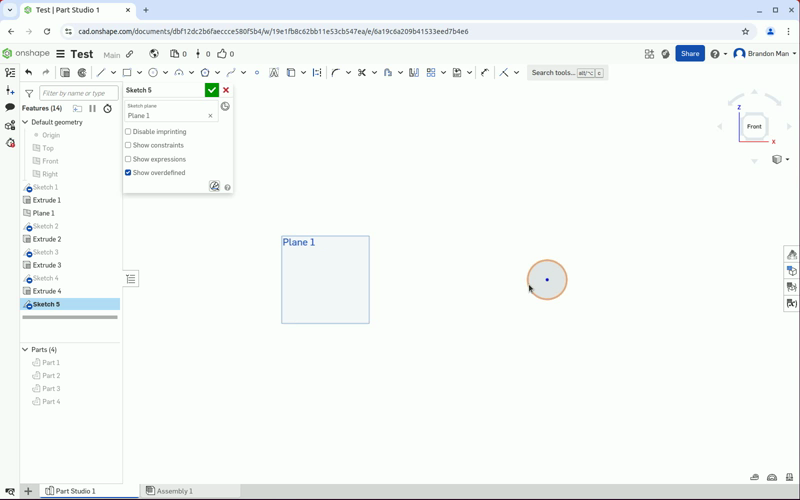
scroll(6)
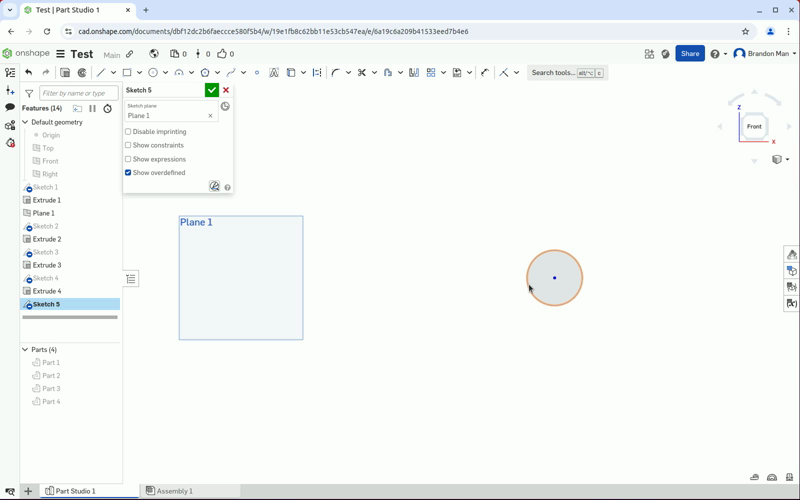
scroll(6)
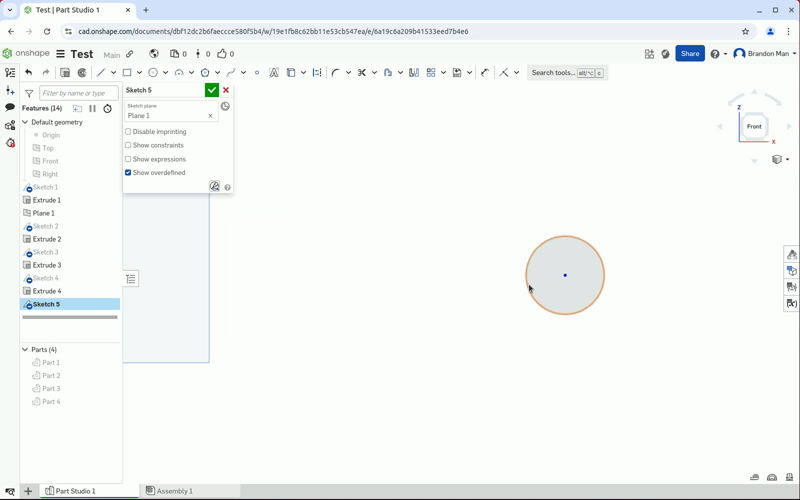
scroll(6)
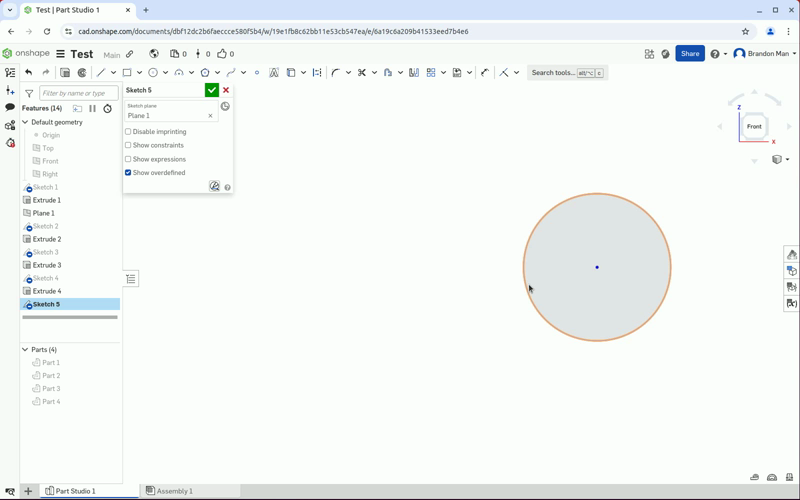
click(529, 284)
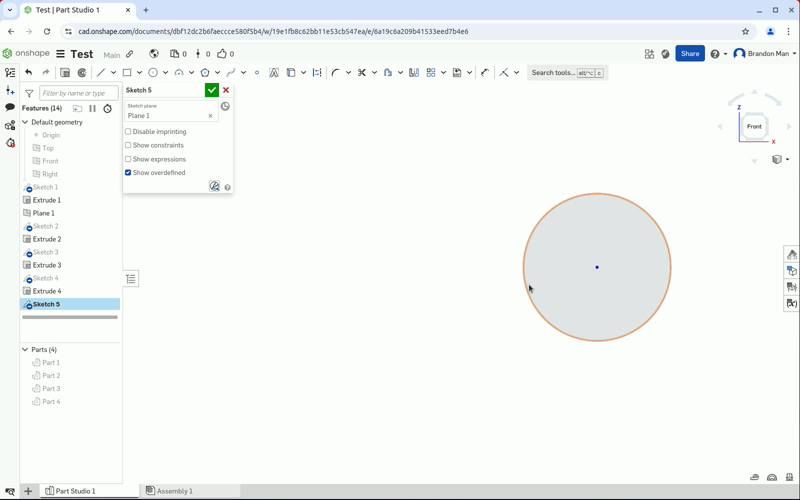
scroll(-6)
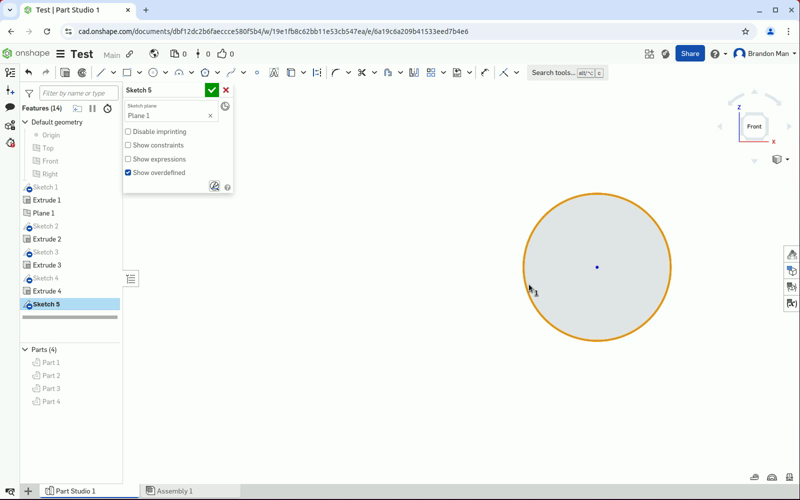
scroll(-6)
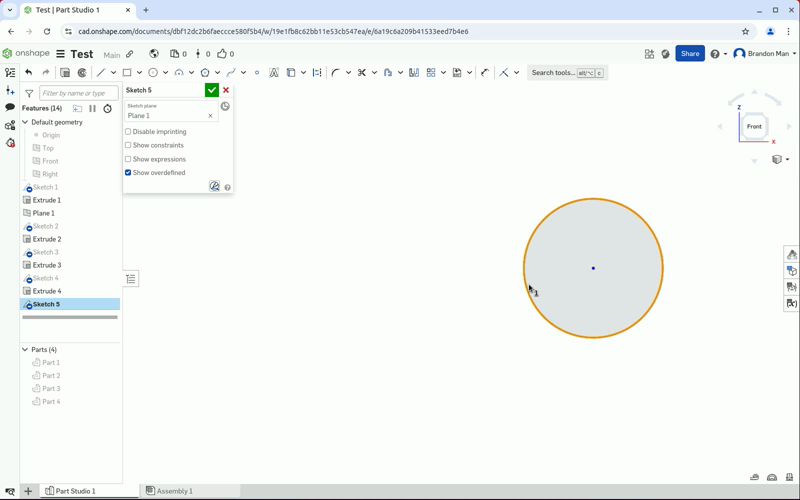
scroll(-6)
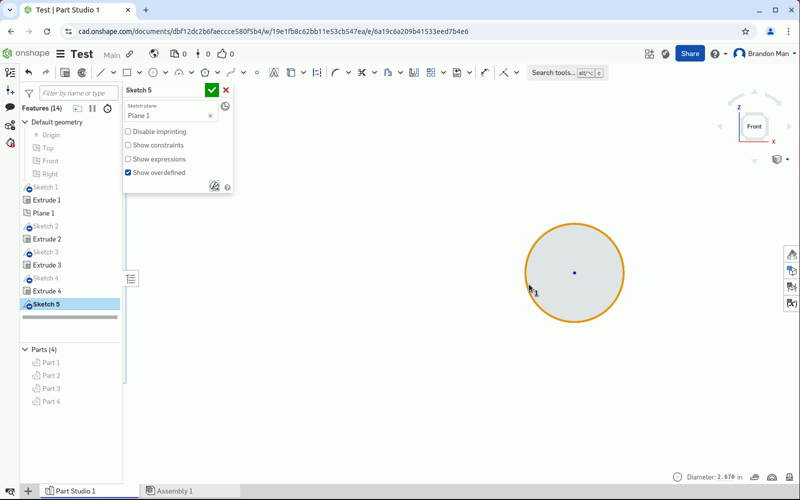
scroll(-6)
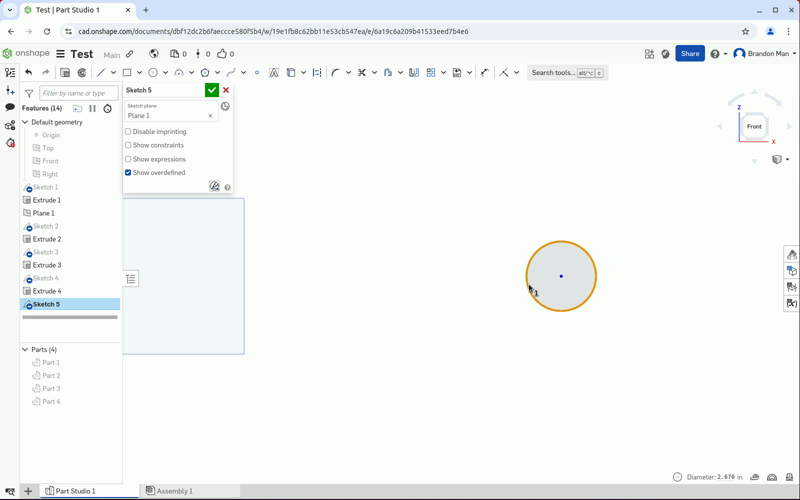
scroll(-6)
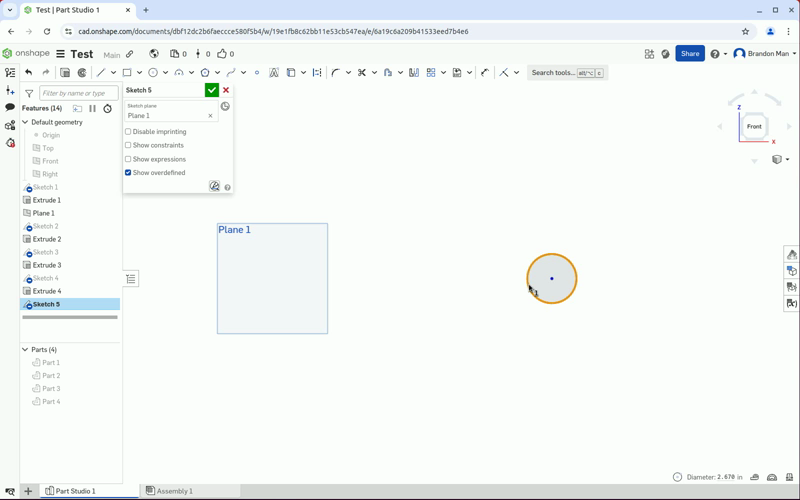
scroll(-6)
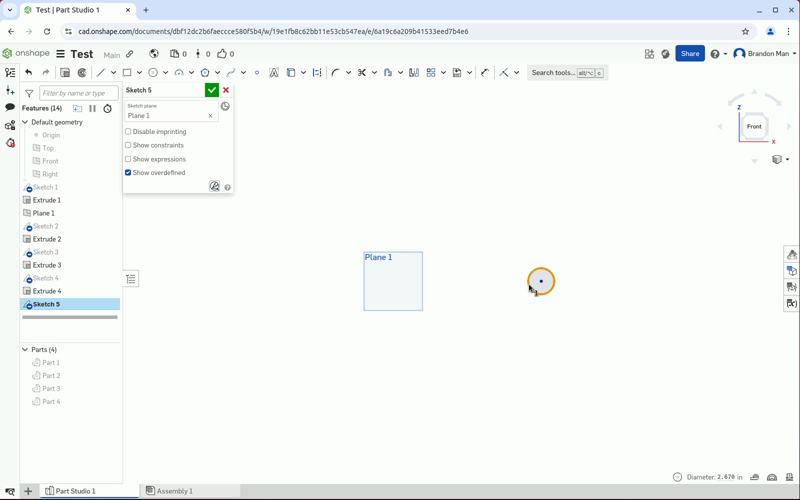
scroll(-6)
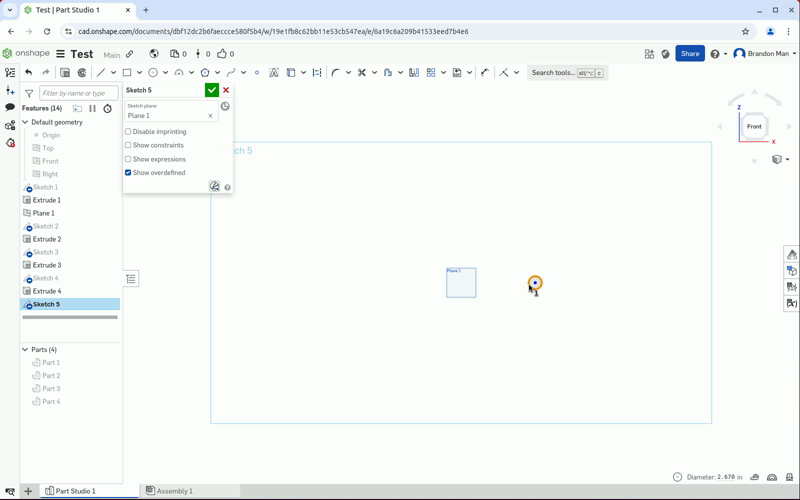
mouse_move(73, 352)
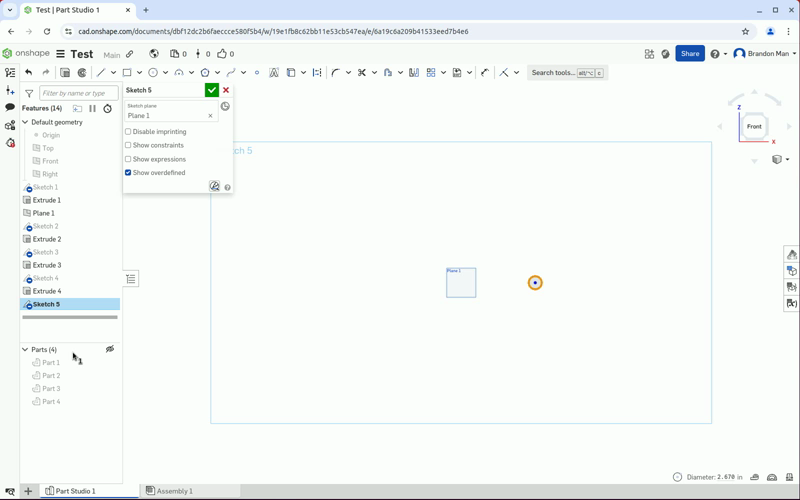
key(shift+y)
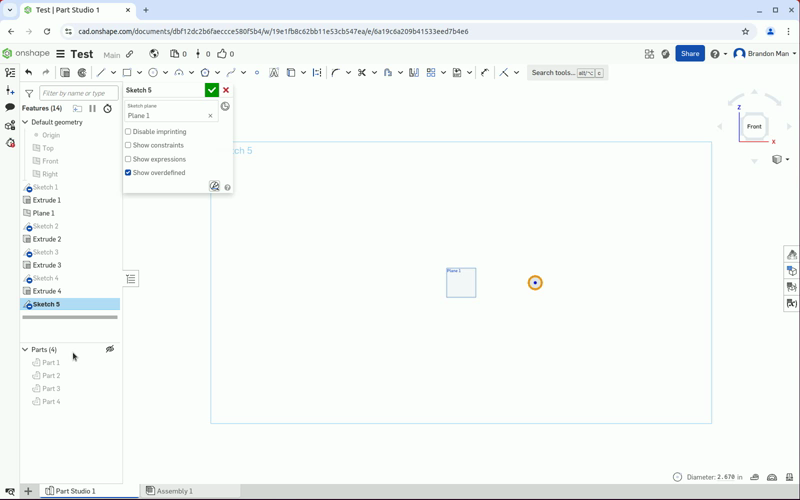
key(shift+e)
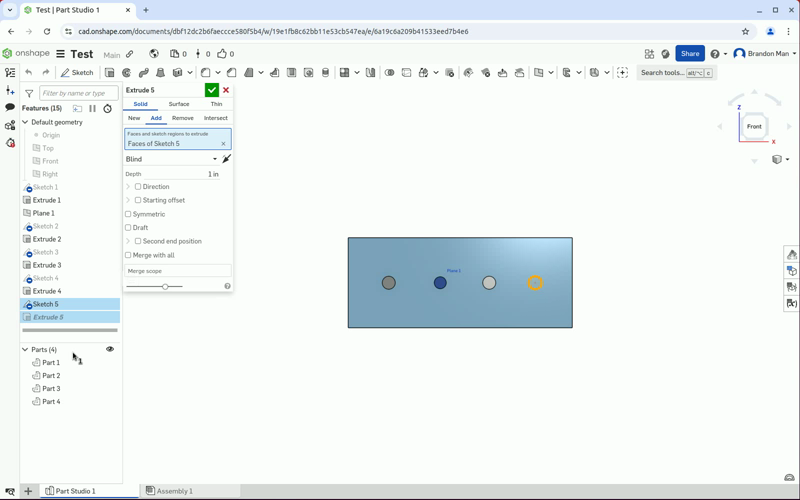
mouse_move(143, 106)
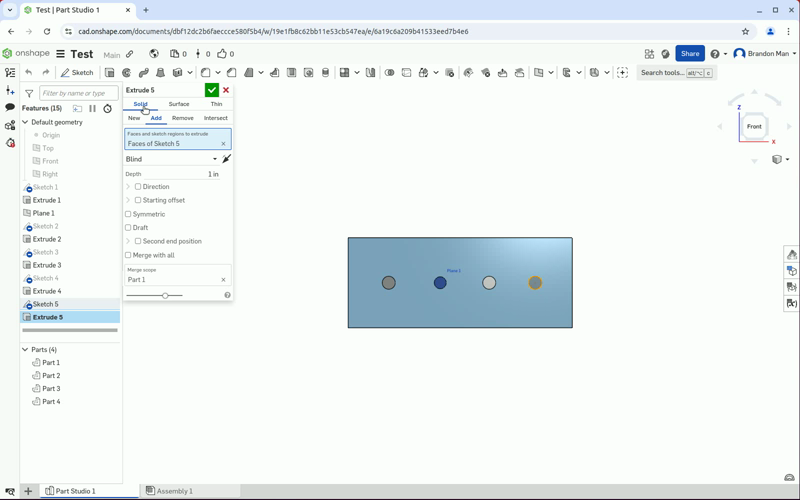
click(143, 106)
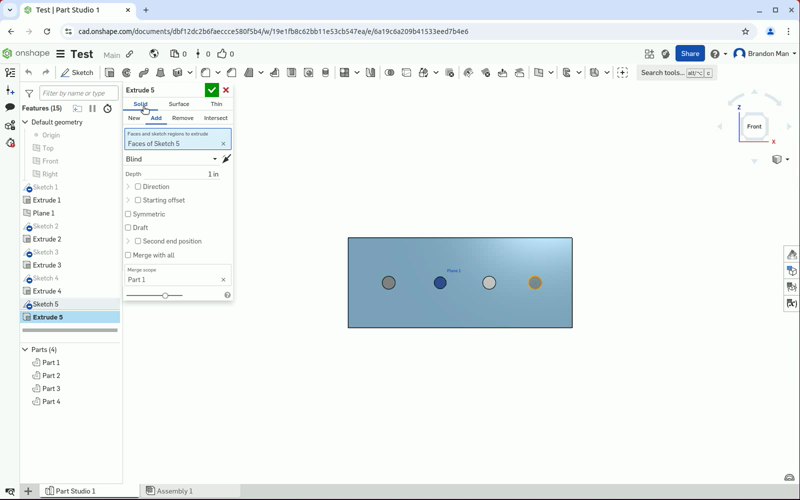
mouse_move(137, 120)
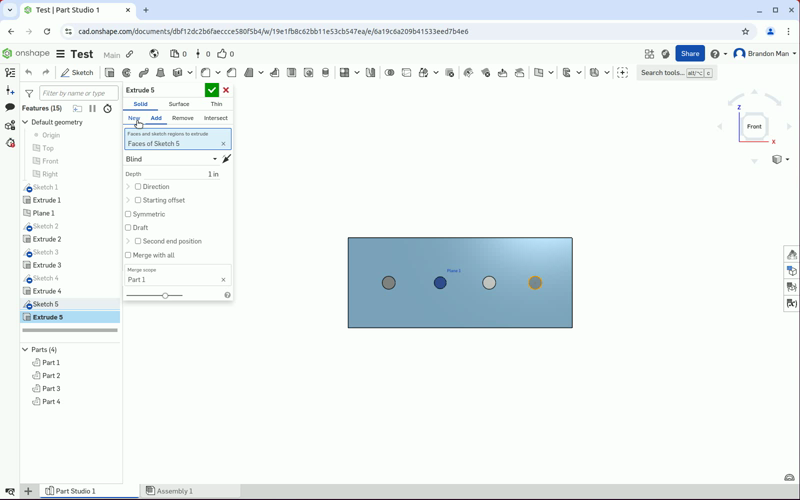
click(137, 120)
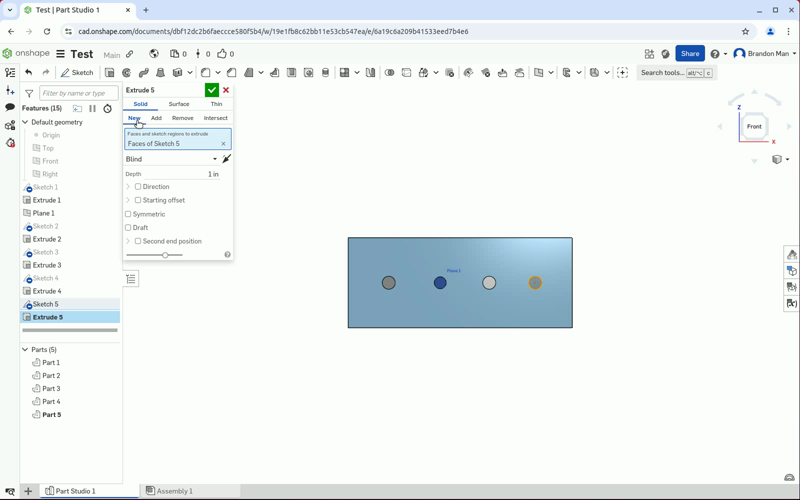
key(tab, 4)
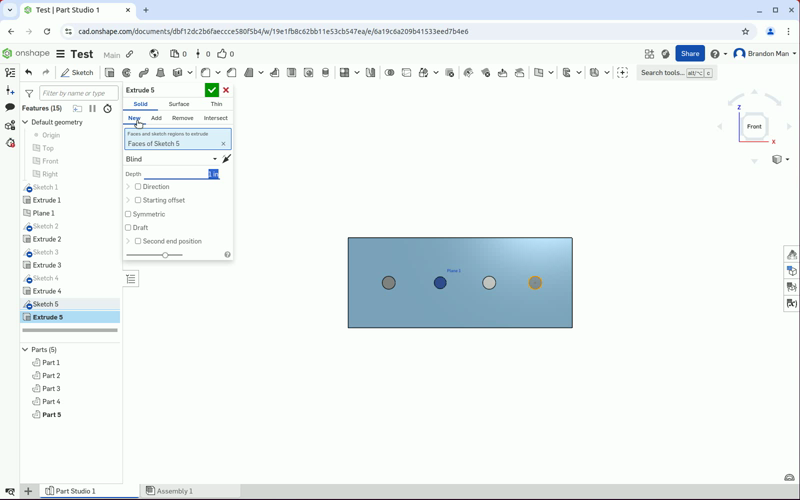
text(4.574)
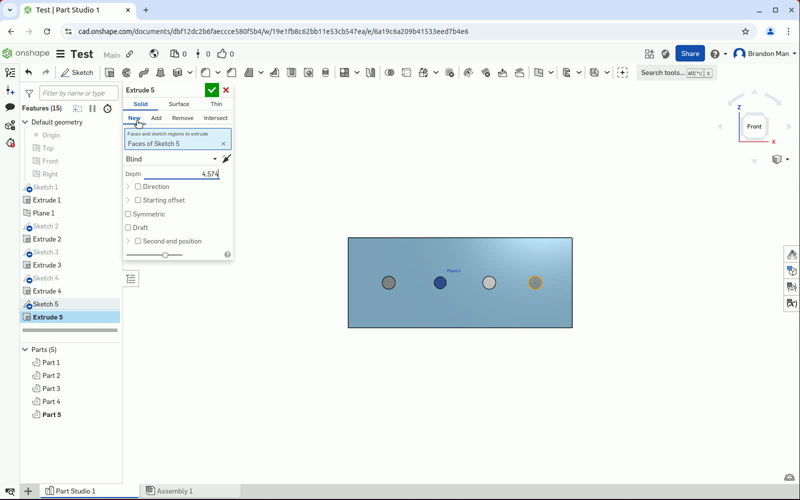
key(enter)
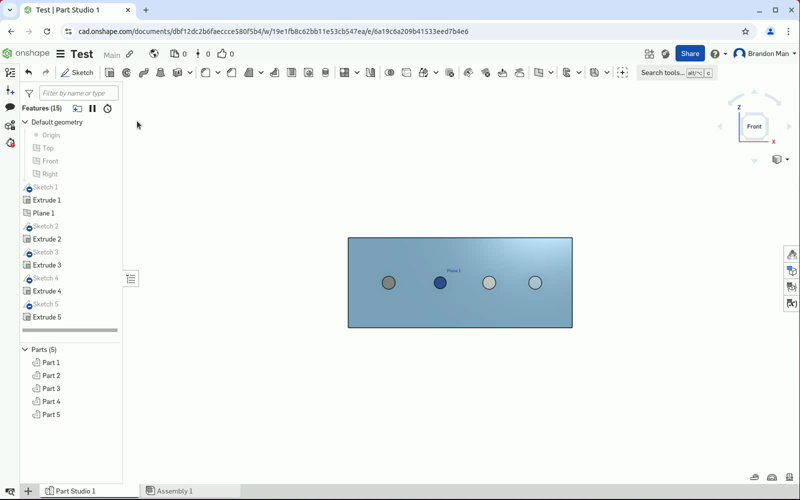
key(shift+h)
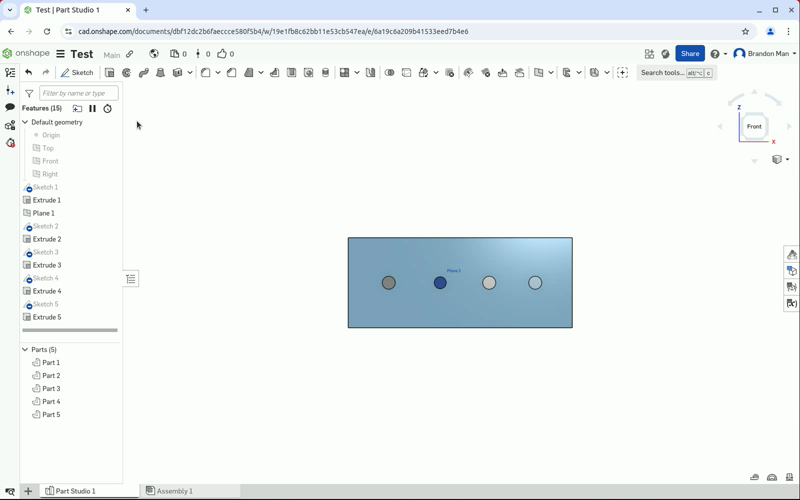
key(shift+h)
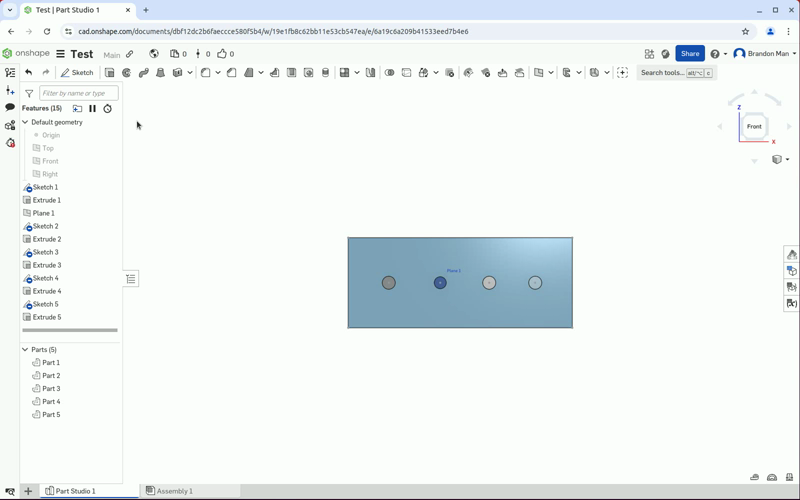
key(shift+7)
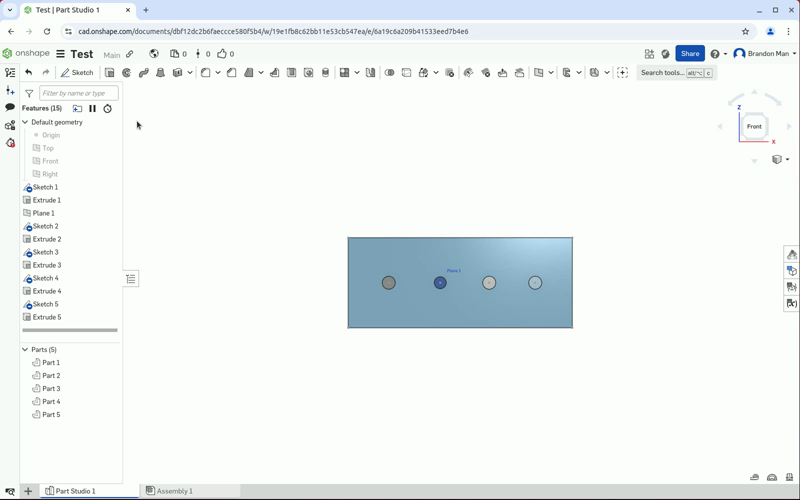
key(left, 2)
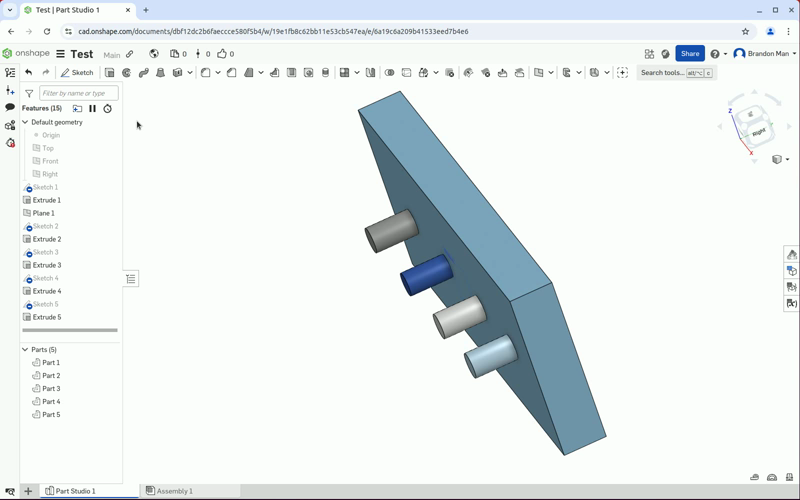
key(down, 2)
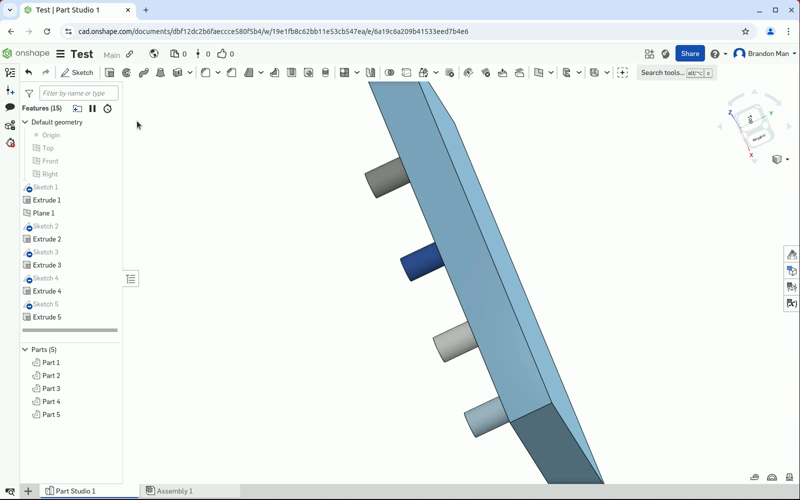
key(up, 2)
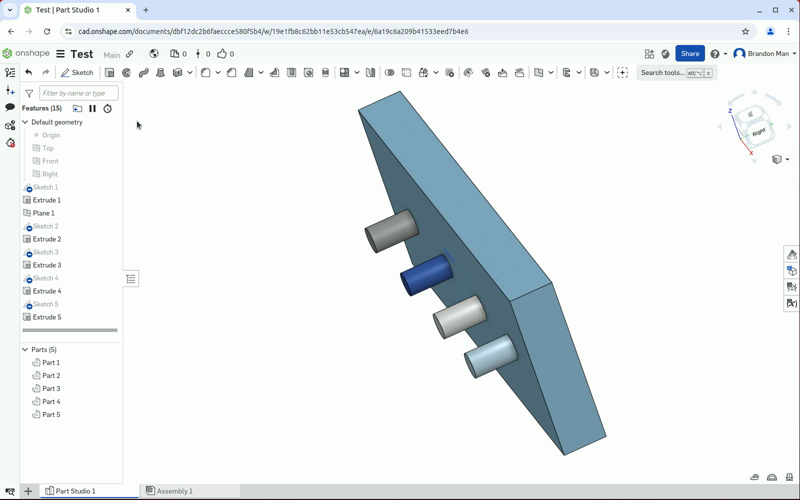
key(right, 2)
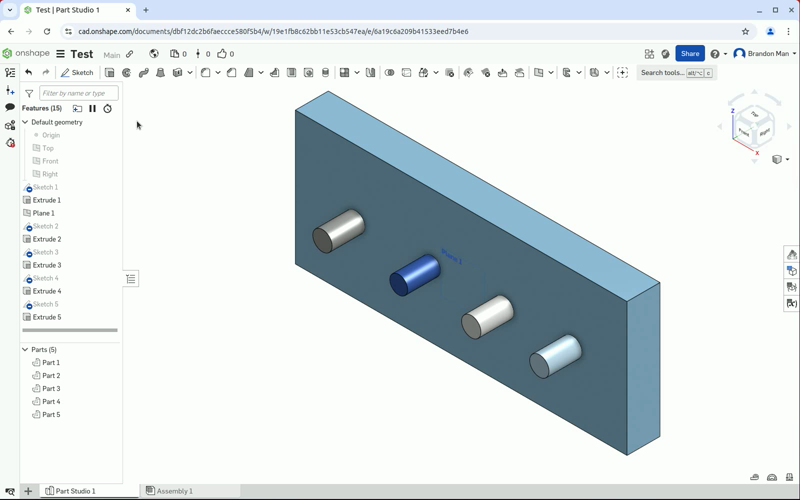
mouse_move(73, 189)
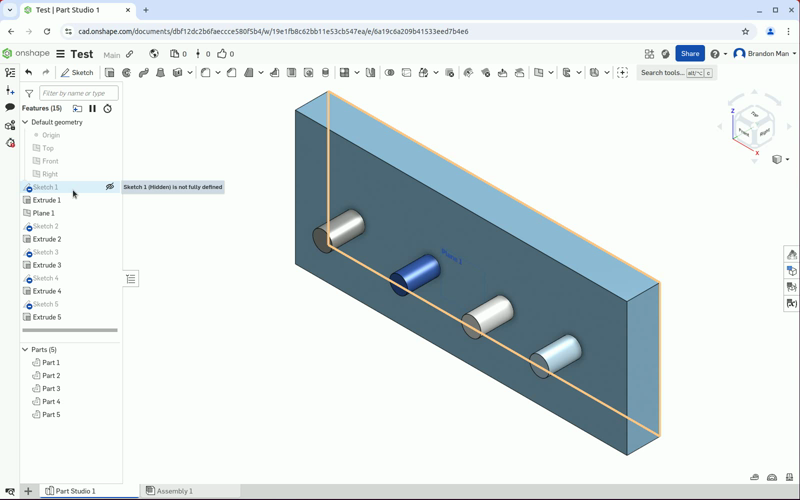
click(73, 189)